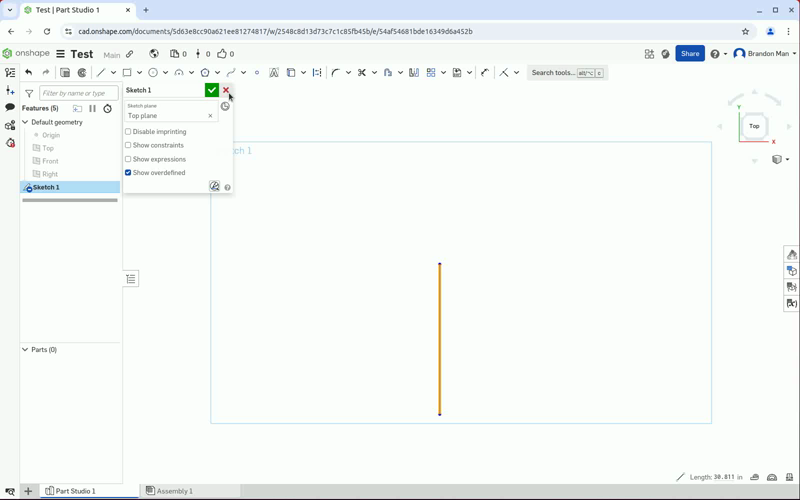
key(shift+h)
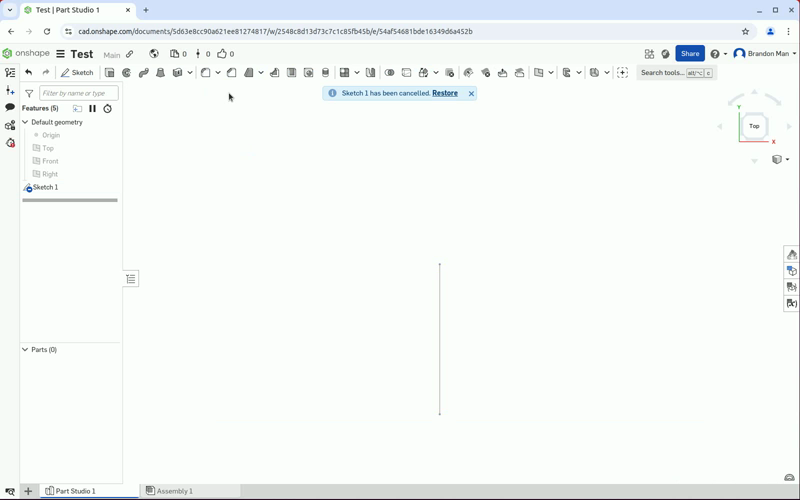
key(shift+s)
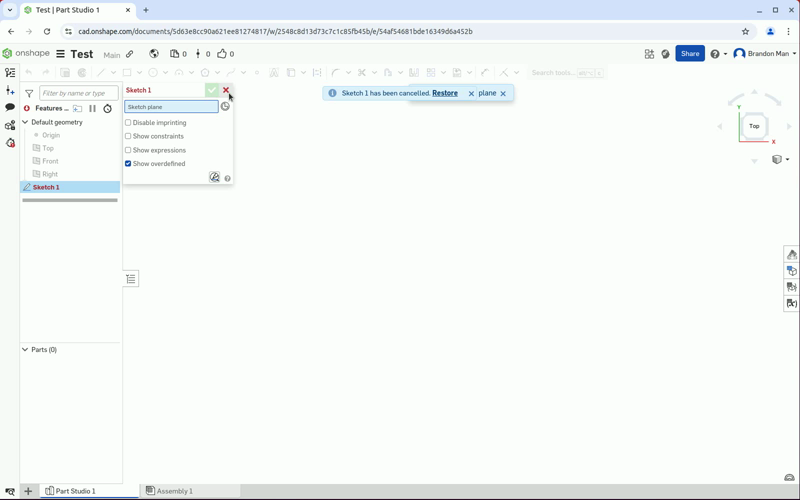
mouse_move(73, 150)
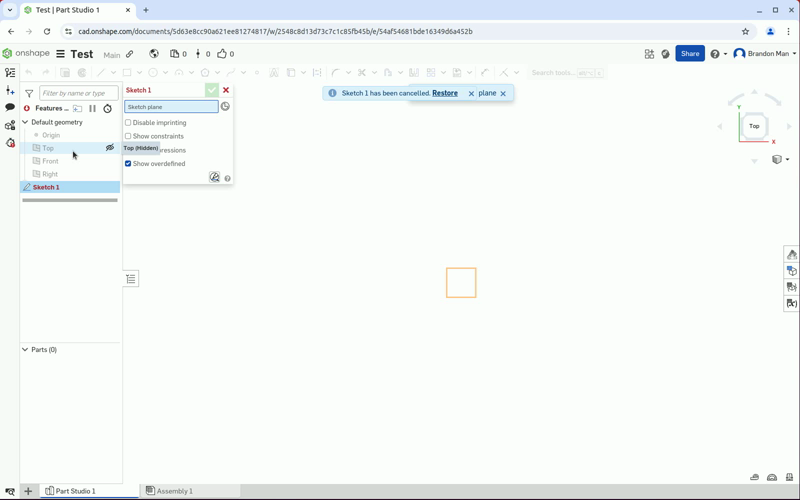
click(73, 150)
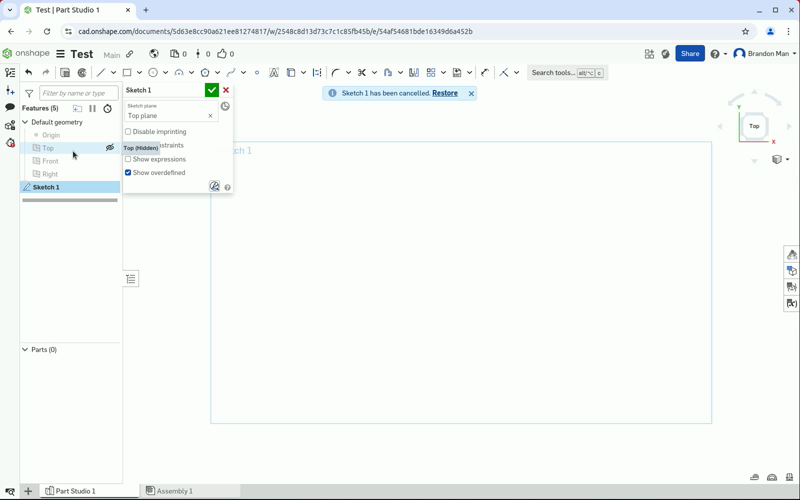
mouse_move(73, 352)
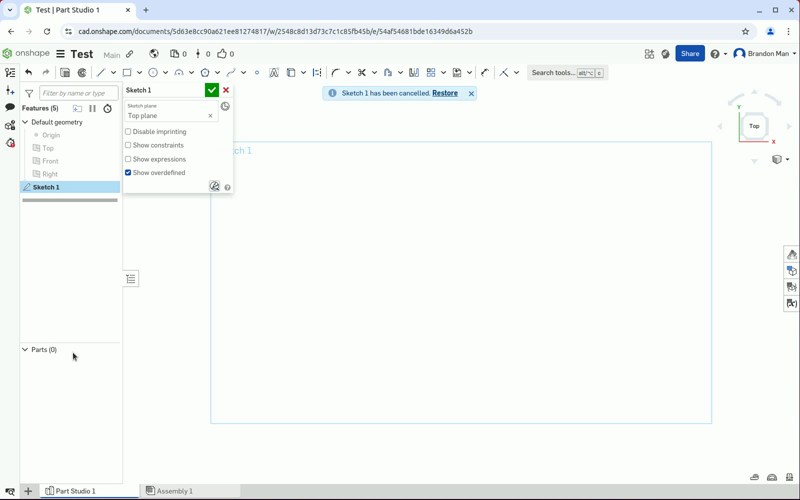
key(y)
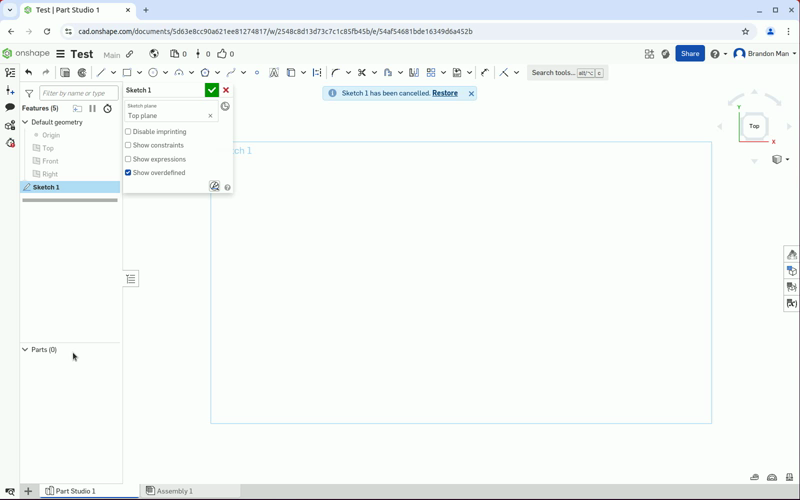
key(l)
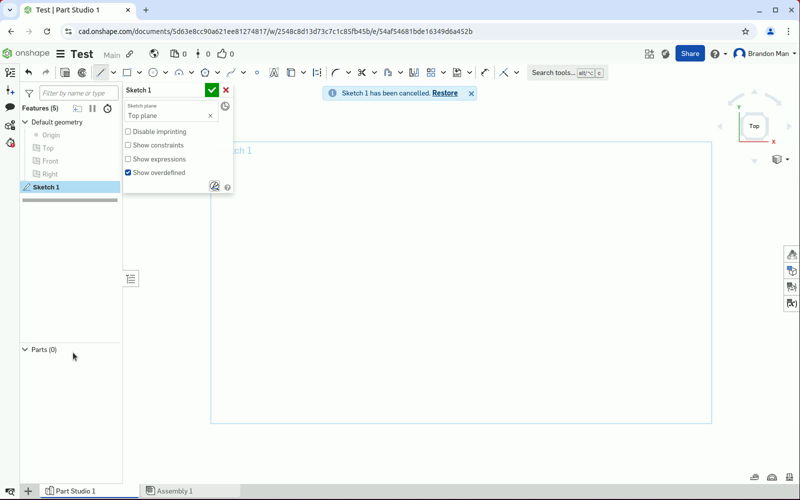
key_down(shift)
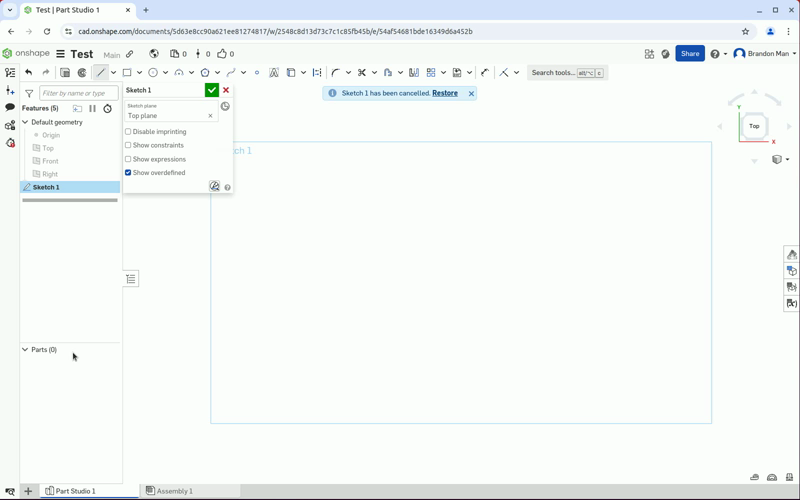
mouse_move(348, 282)
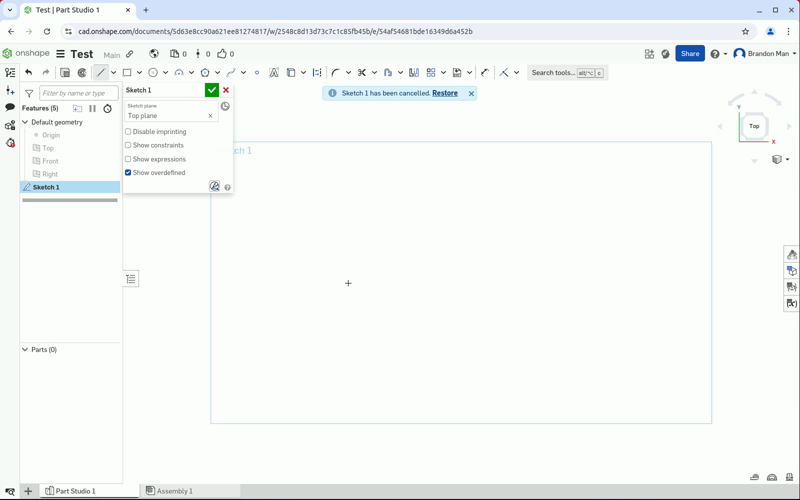
click(348, 282)
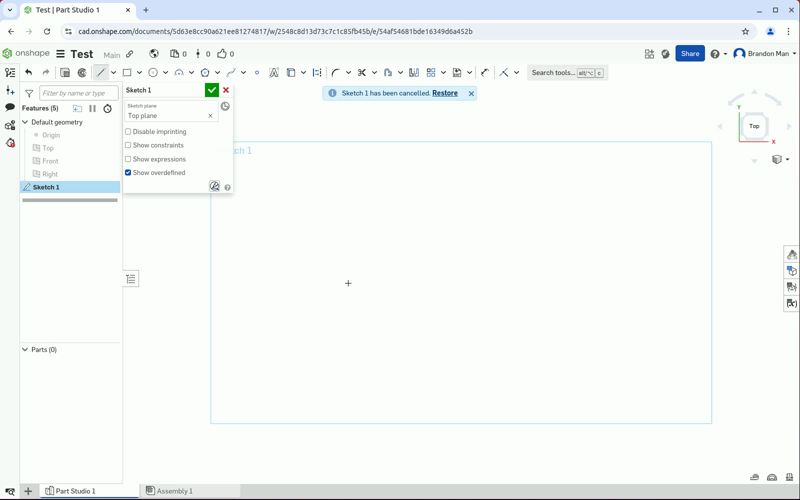
key_up(shift)
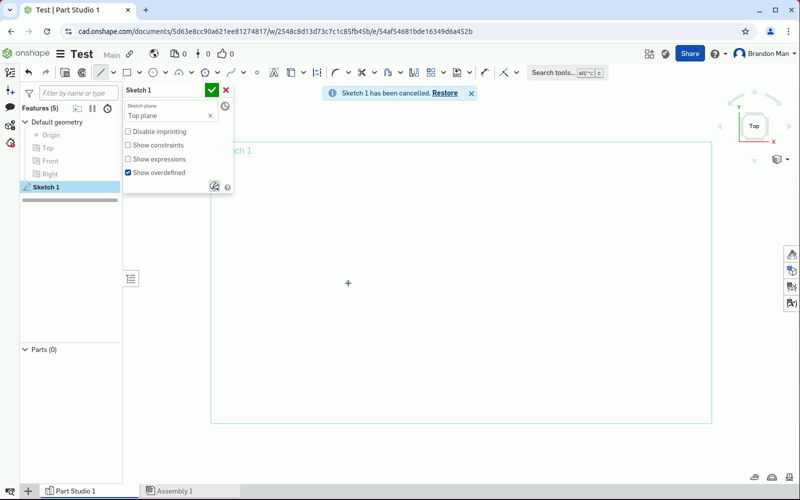
key_down(shift)
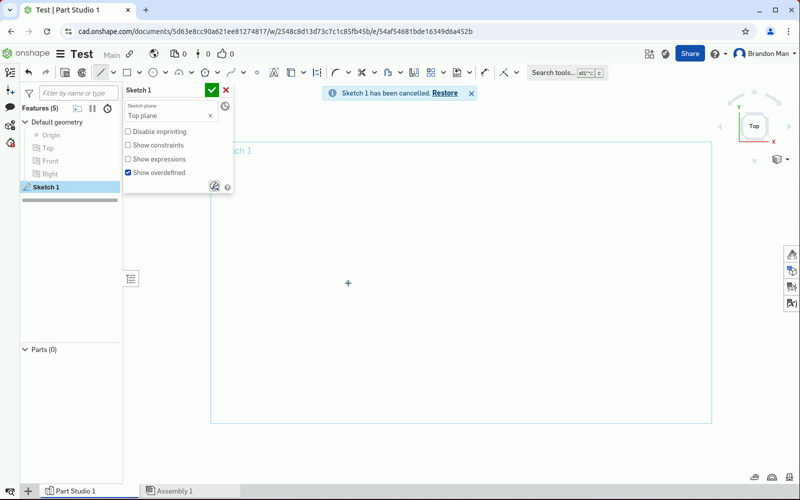
mouse_move(460, 282)
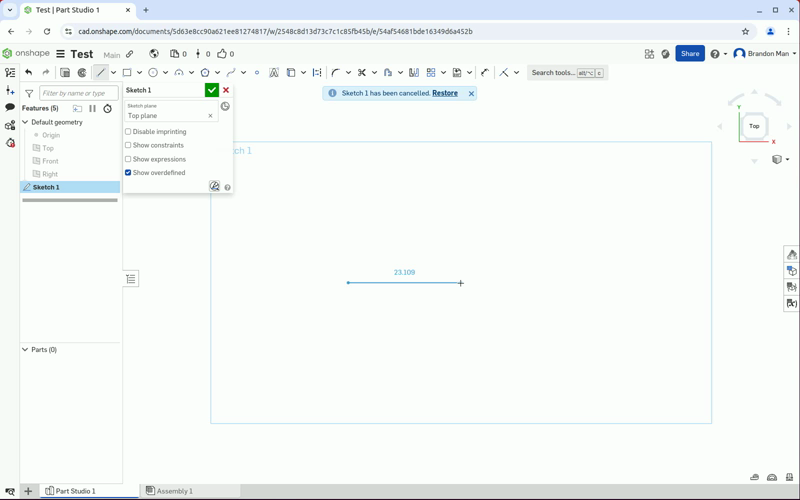
click(460, 282)
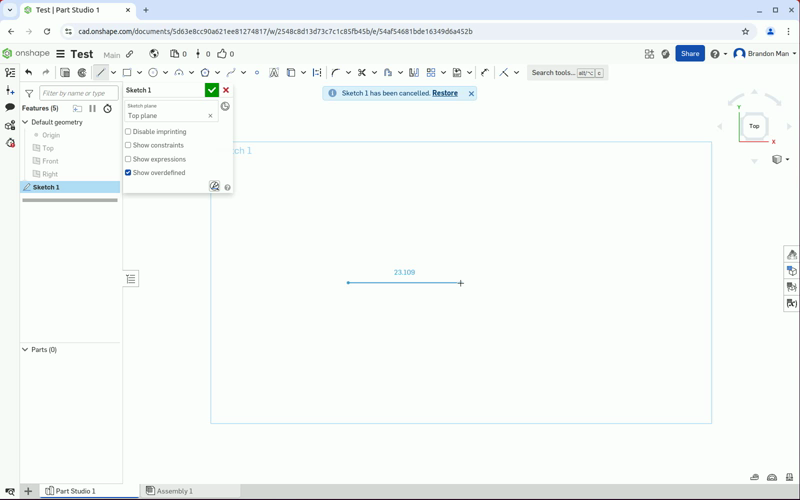
key_up(shift)
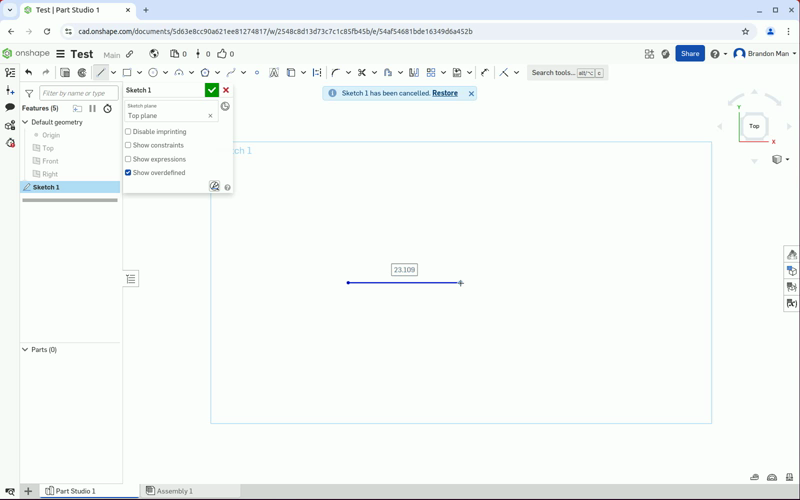
key_down(shift)
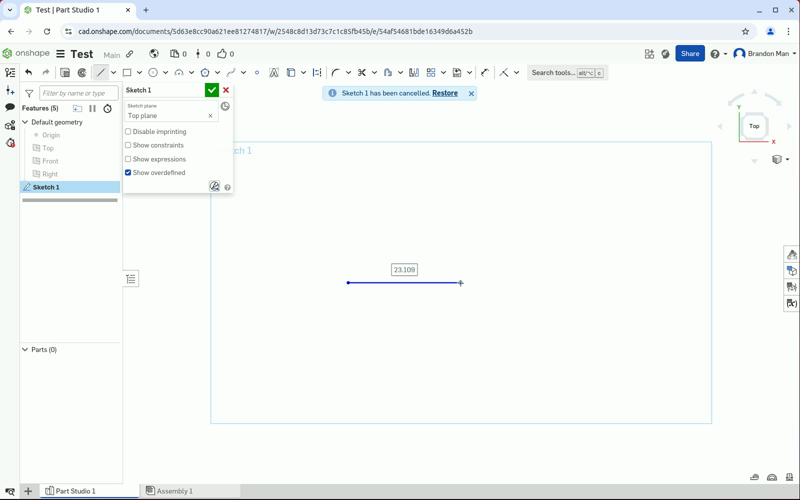
mouse_move(490, 282)
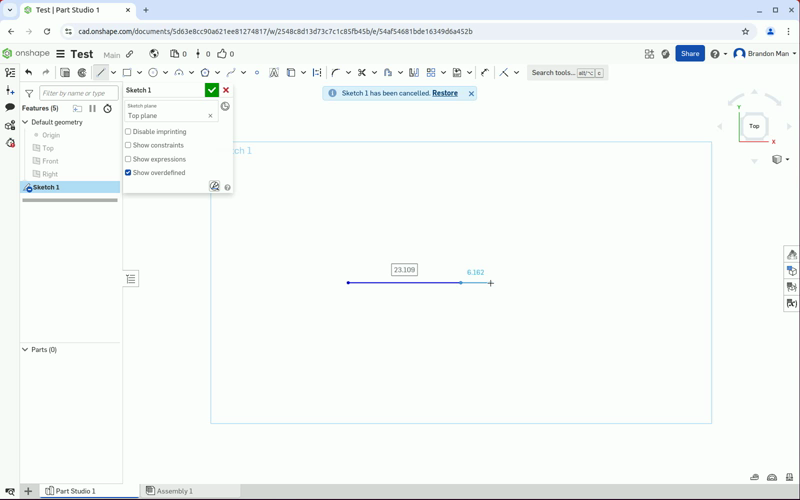
mouse_move(460, 247)
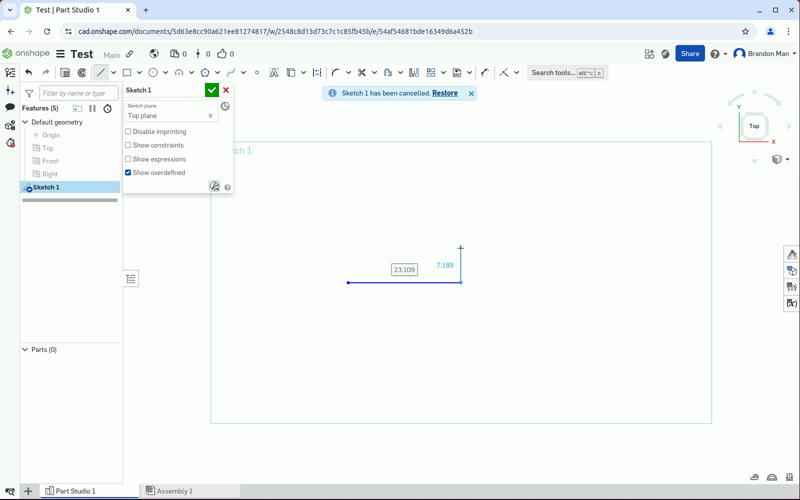
click(460, 247)
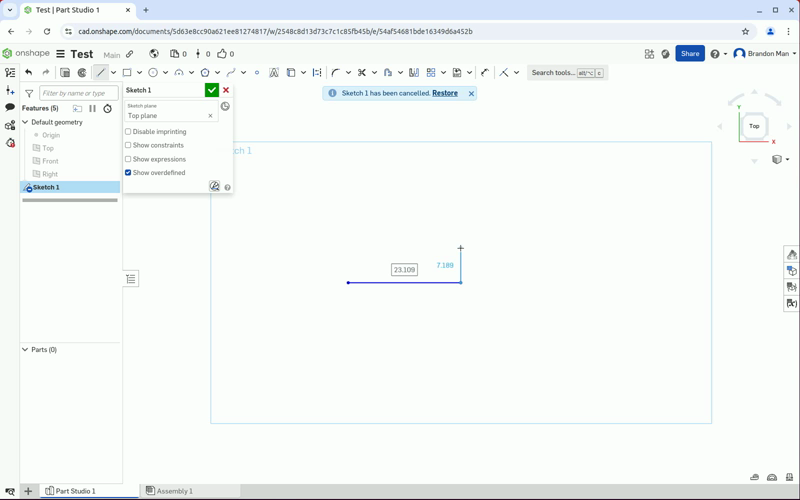
key_up(shift)
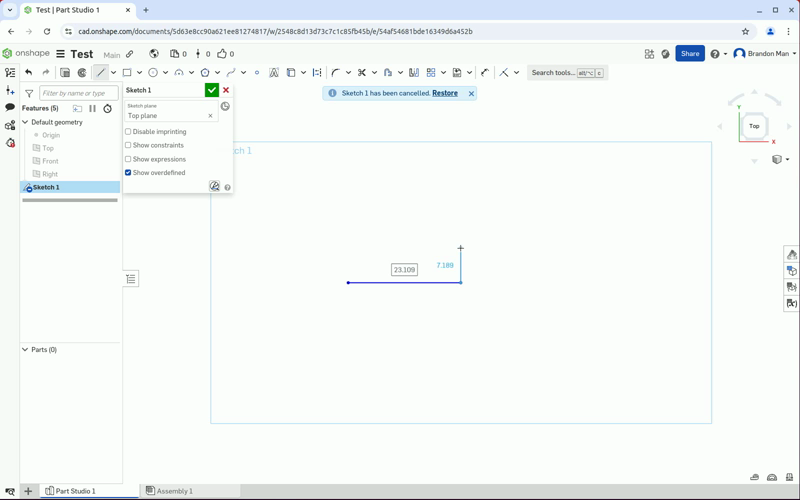
key_down(shift)
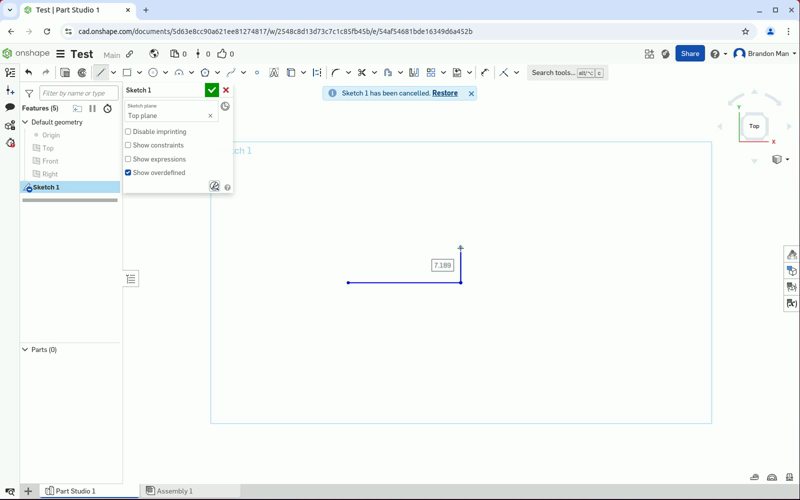
mouse_move(348, 247)
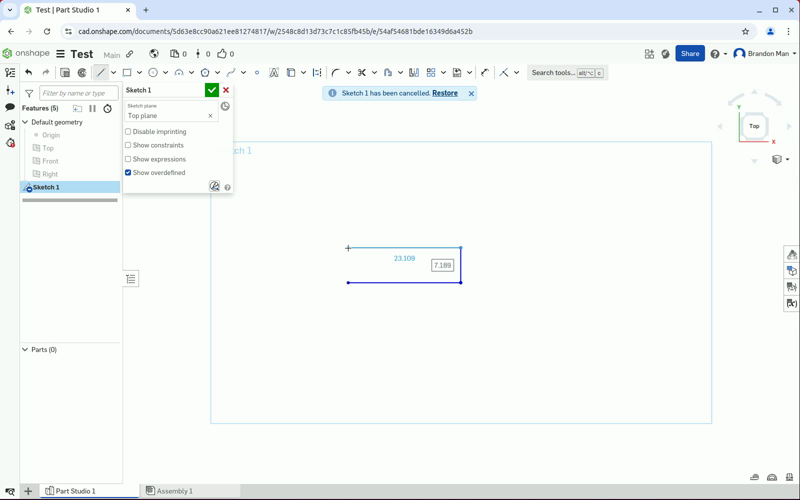
click(348, 247)
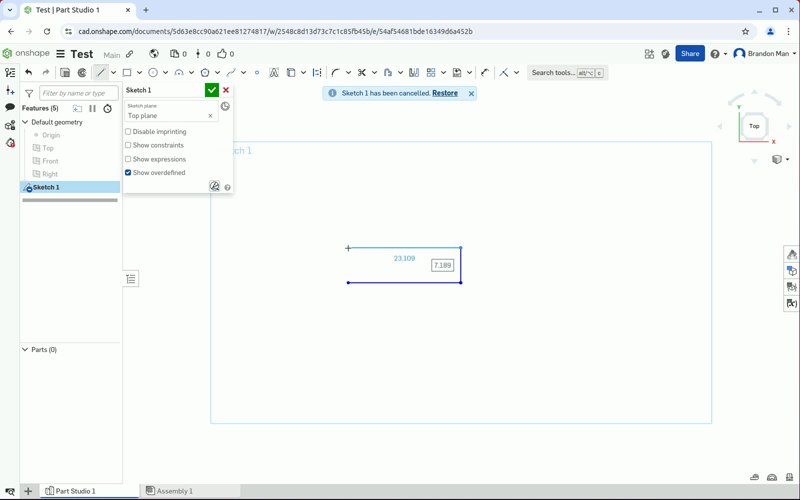
key_up(shift)
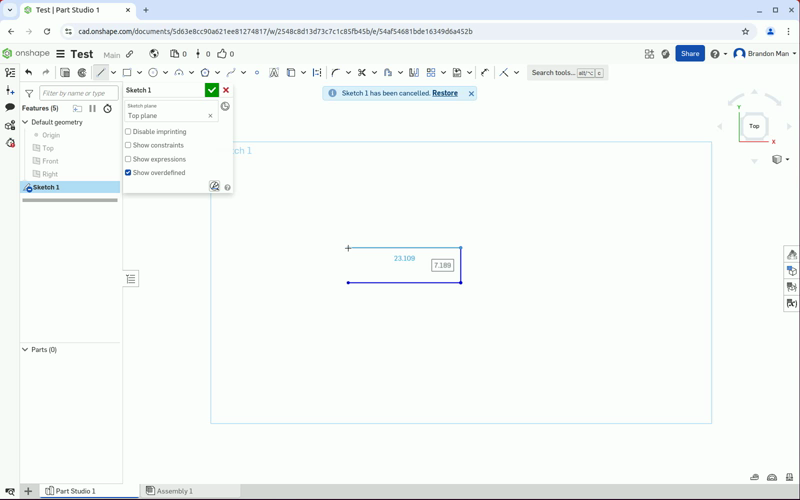
mouse_move(378, 247)
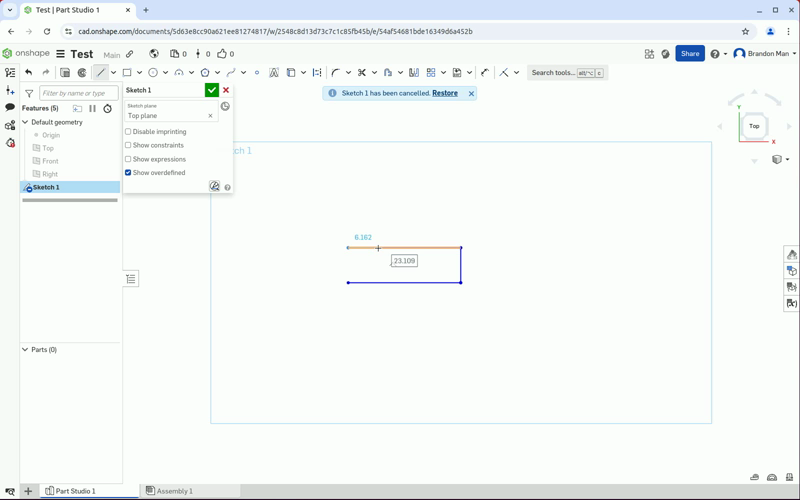
key_down(shift)
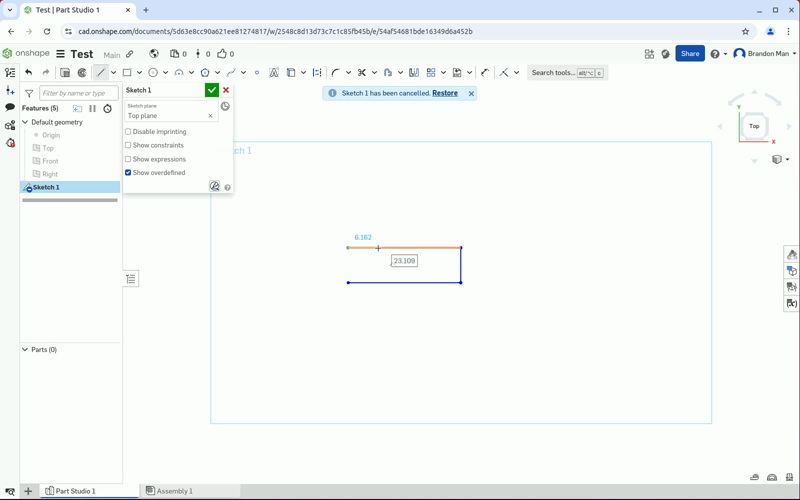
mouse_move(348, 282)
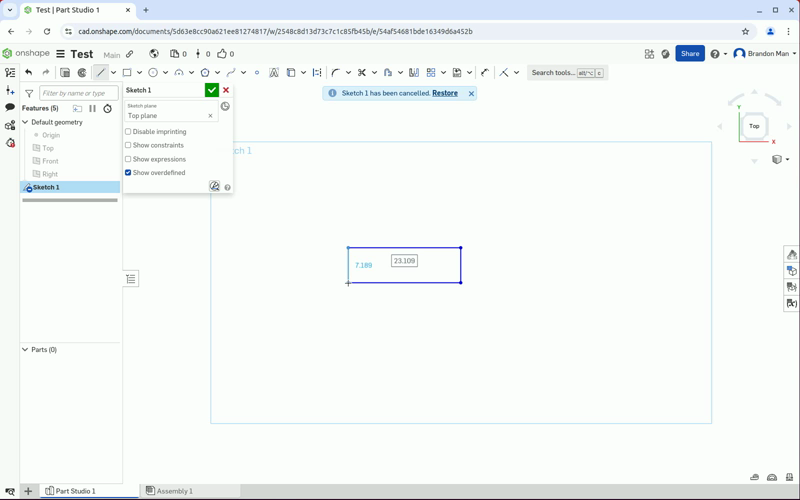
key_up(shift)
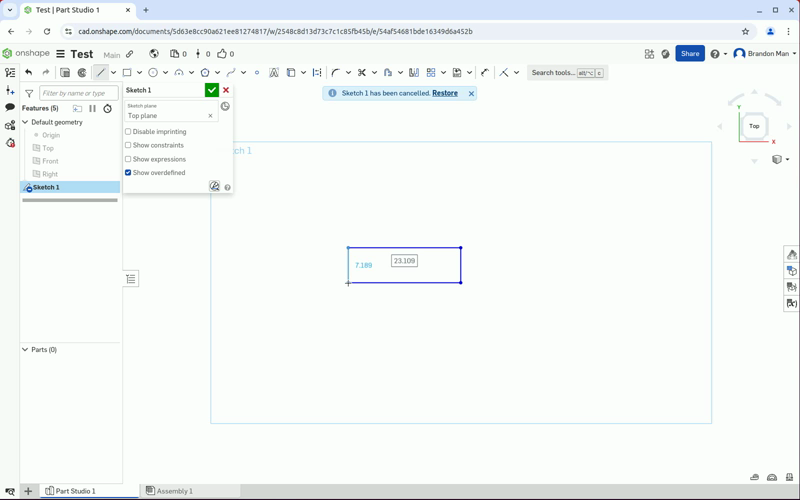
click(348, 282)
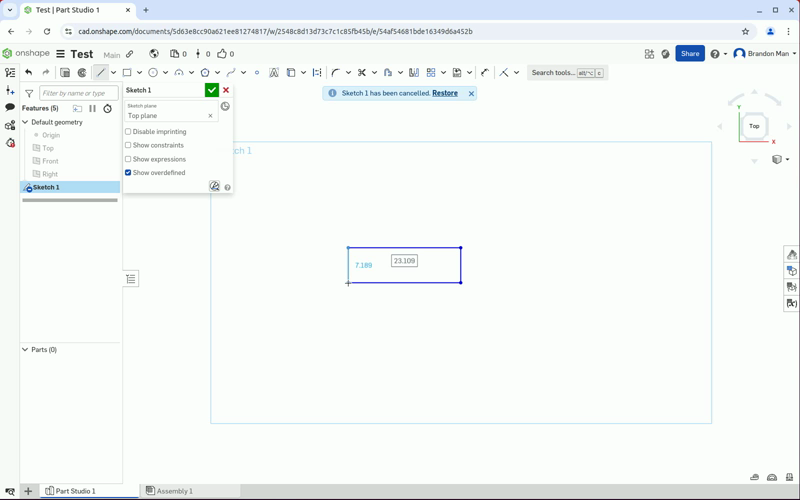
key(esc)
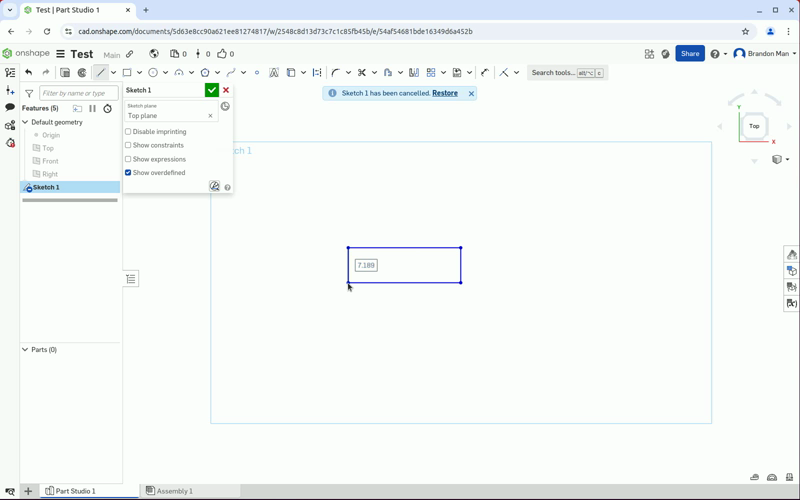
mouse_move(369, 279)
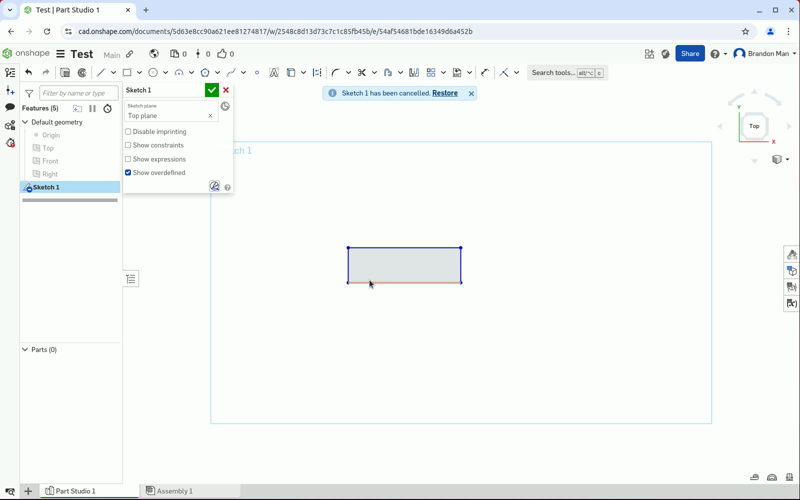
click(369, 279)
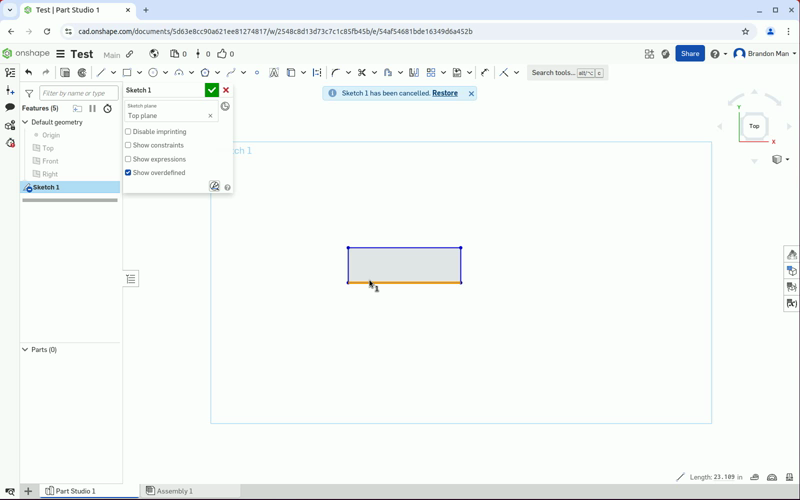
mouse_move(73, 352)
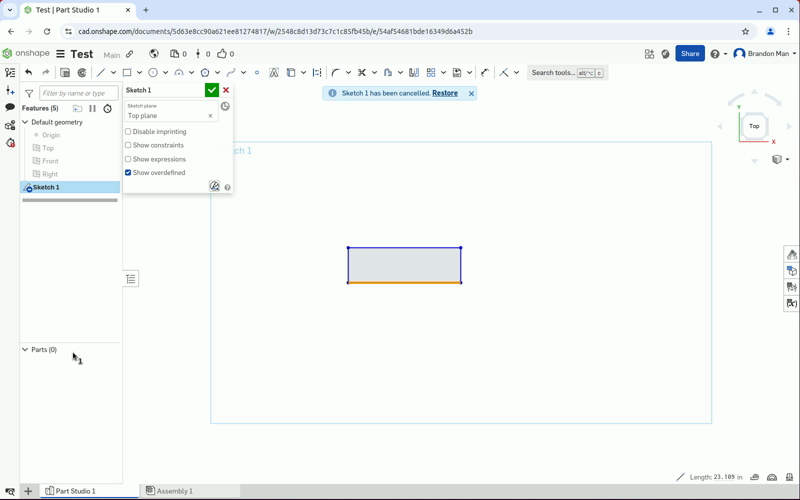
key(shift+y)
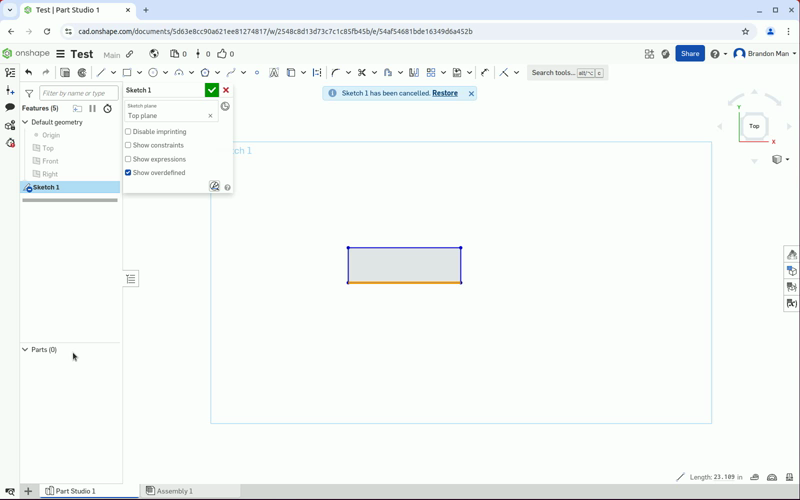
key(shift+e)
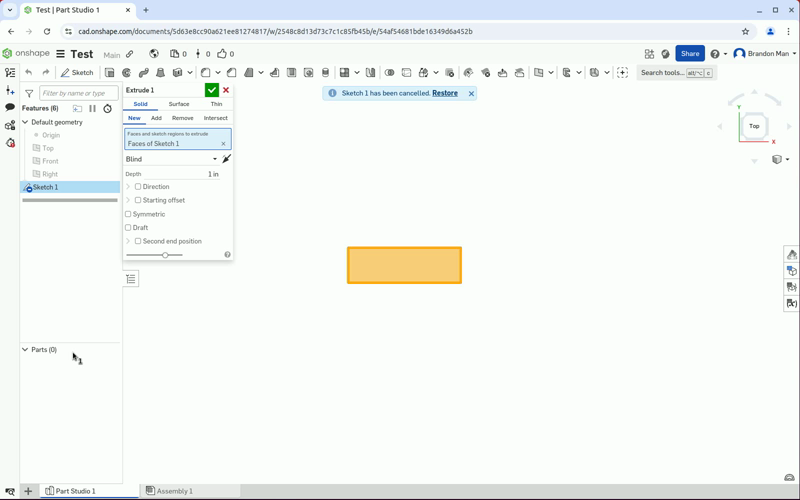
mouse_move(143, 106)
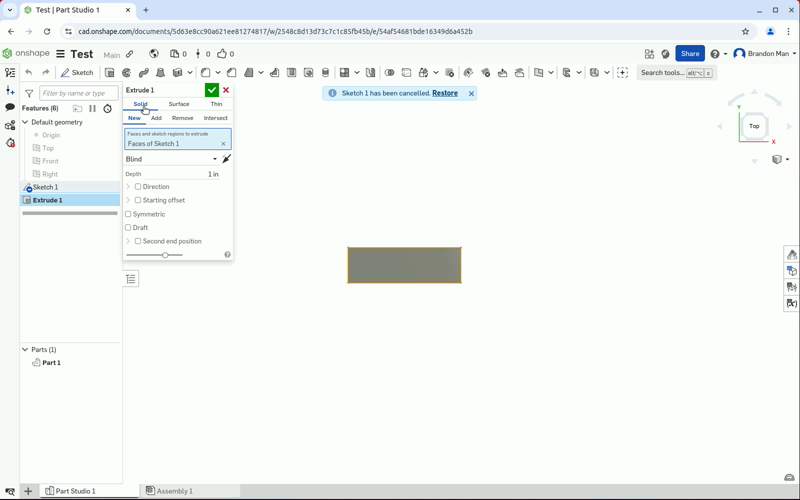
click(143, 106)
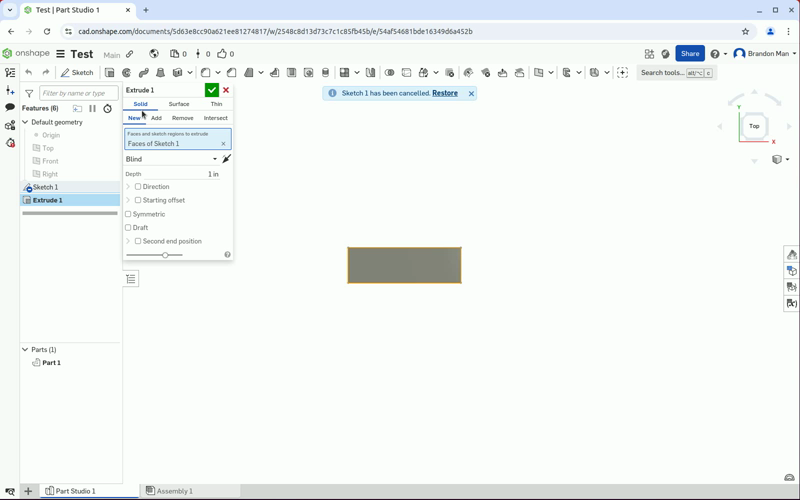
mouse_move(137, 120)
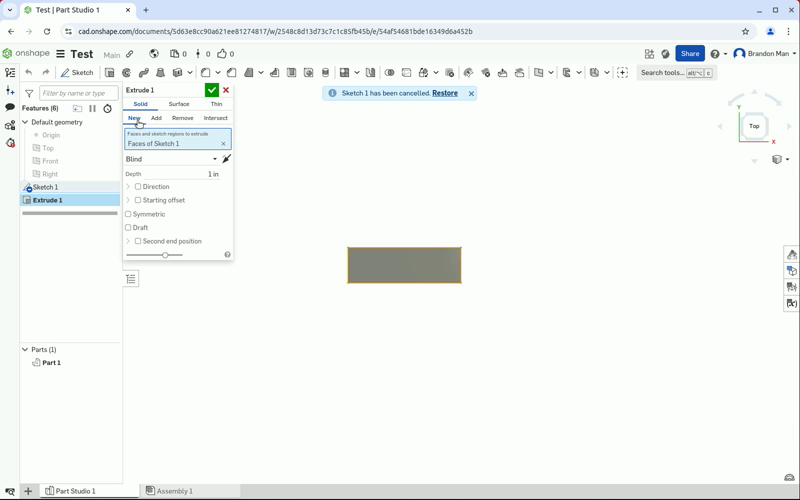
click(137, 120)
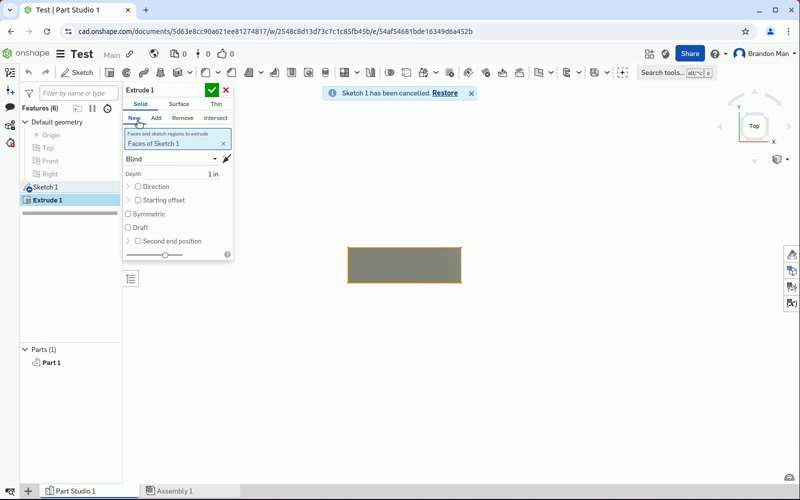
key(tab, 4)
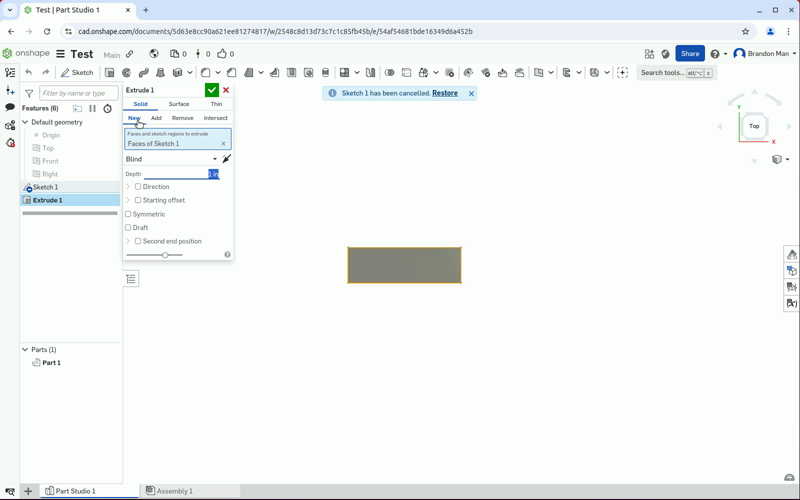
text(-7.221)
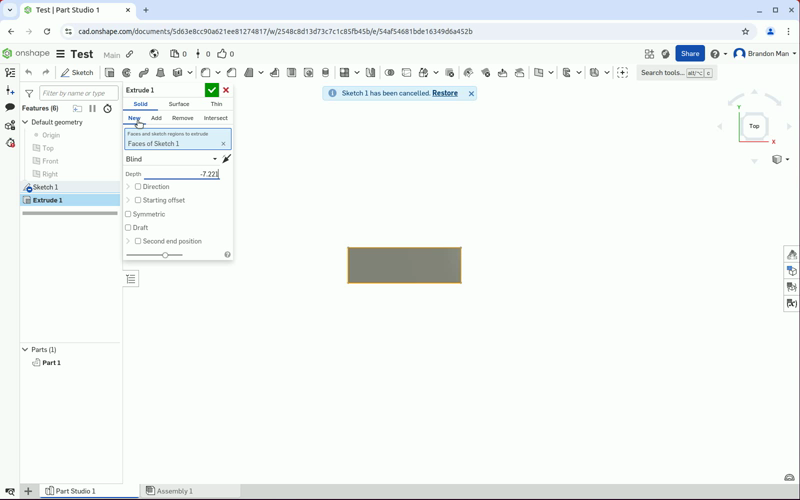
key(enter)
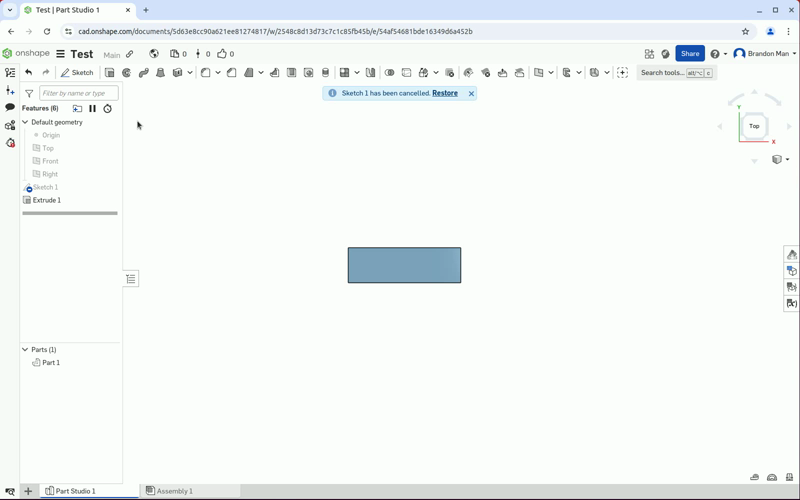
key(shift+h)
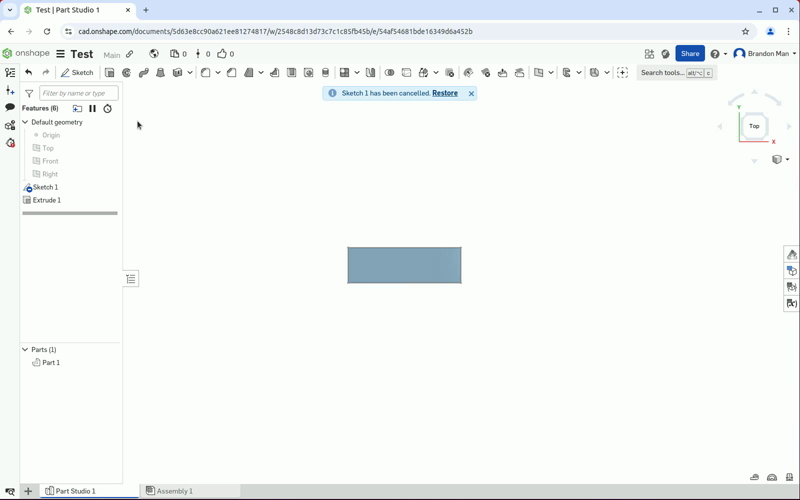
key(shift+h)
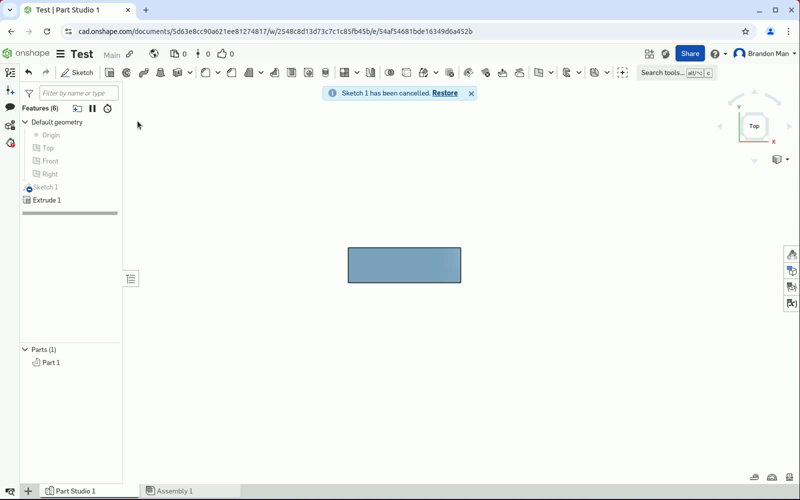
mouse_move(73, 189)
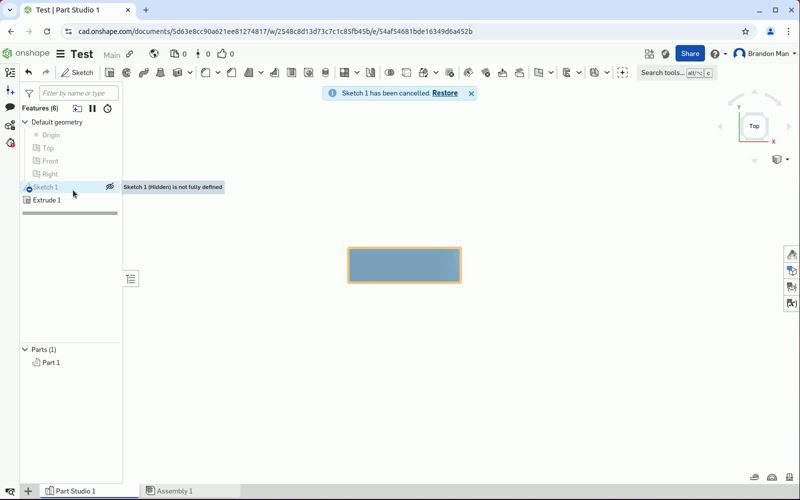
click(73, 189)
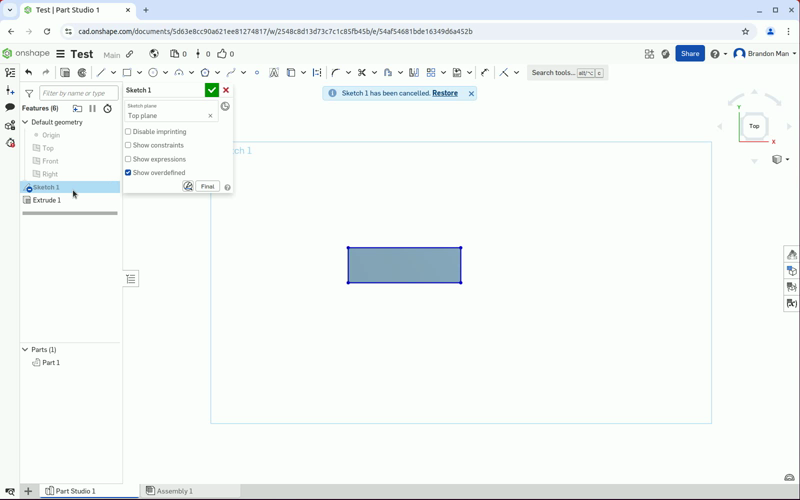
mouse_move(229, 92)
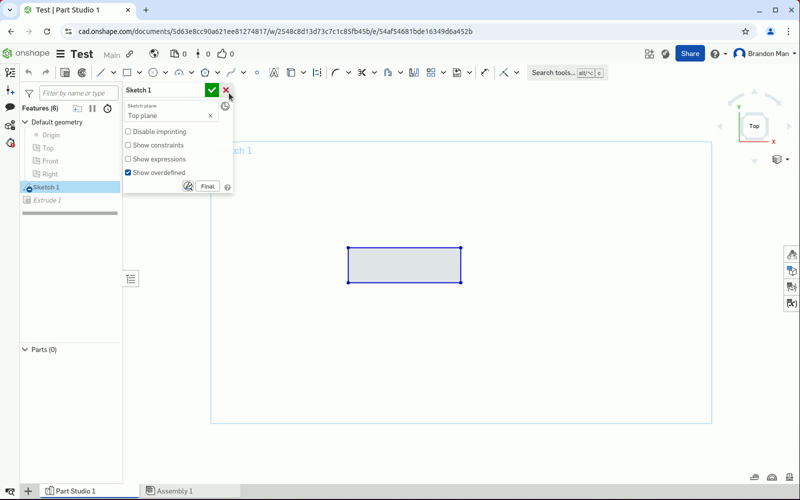
click(229, 92)
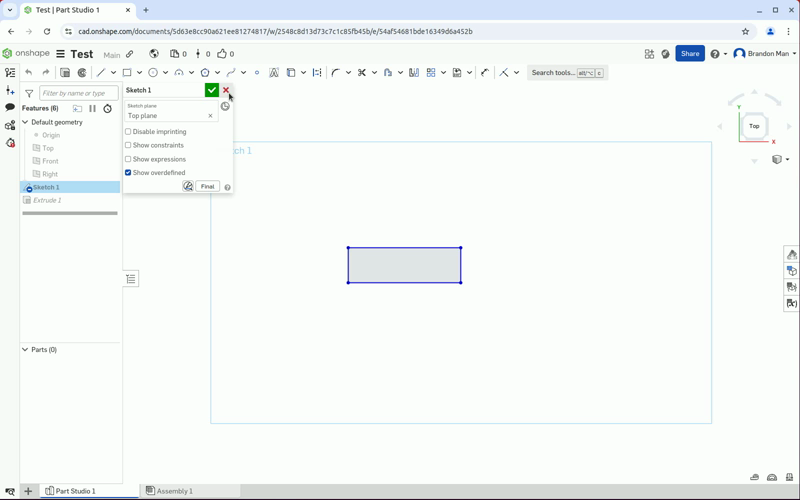
key(shift+s)
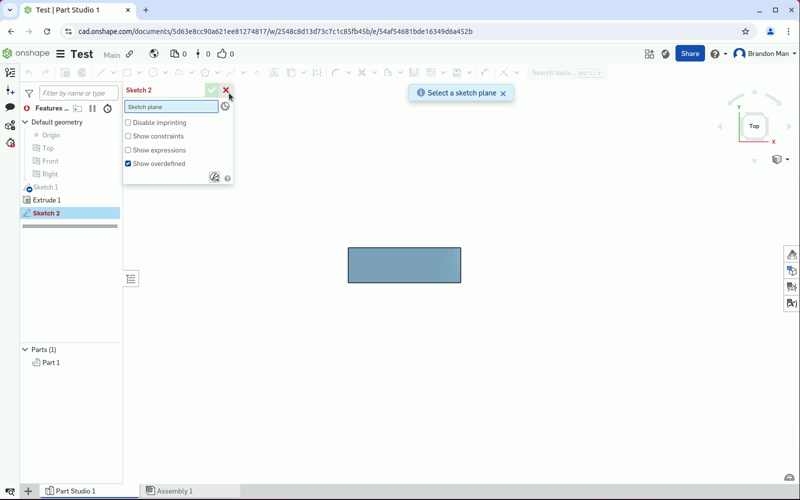
mouse_move(73, 150)
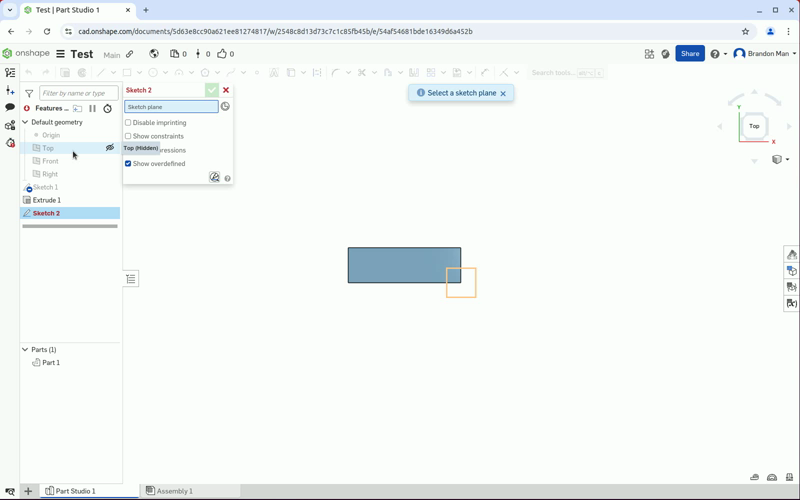
click(73, 150)
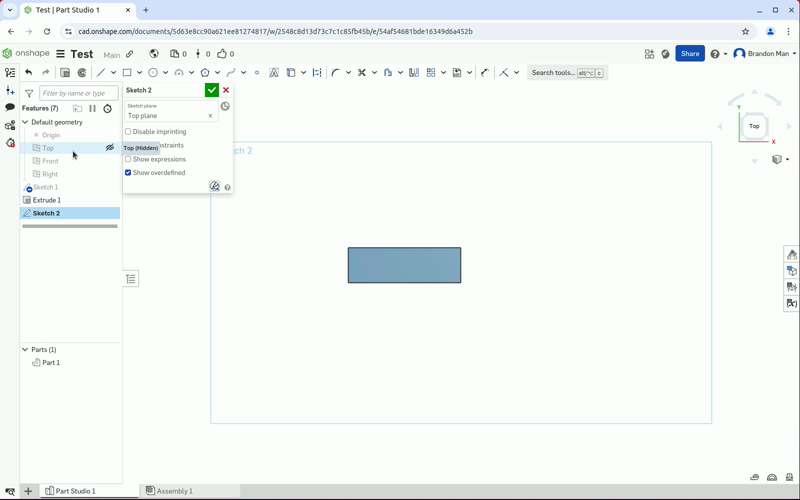
mouse_move(73, 352)
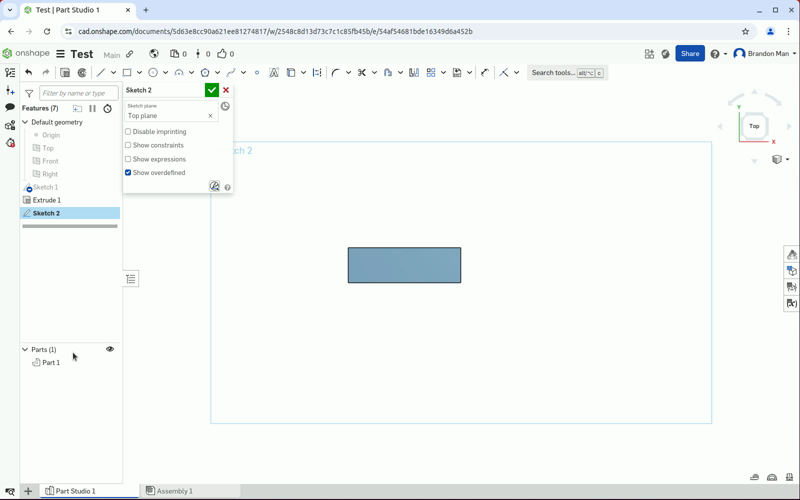
key(y)
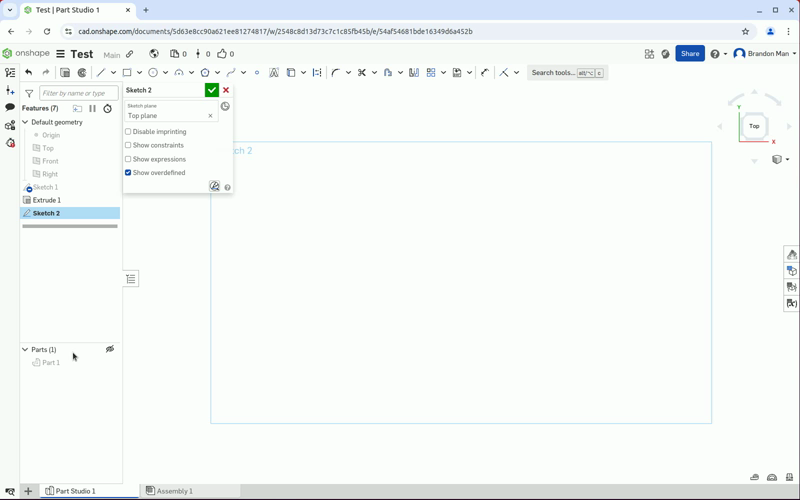
key(l)
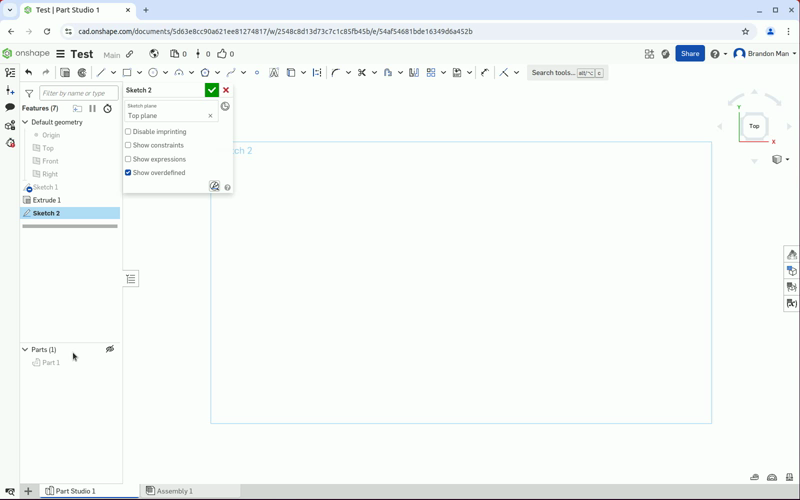
key_down(shift)
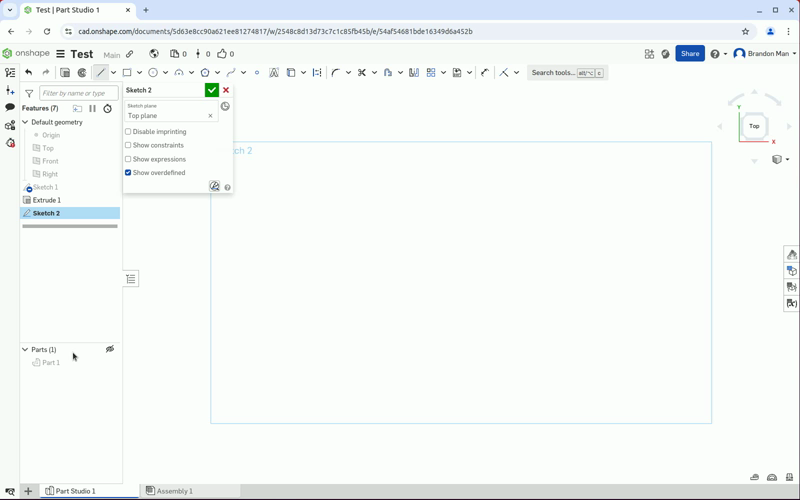
mouse_move(348, 282)
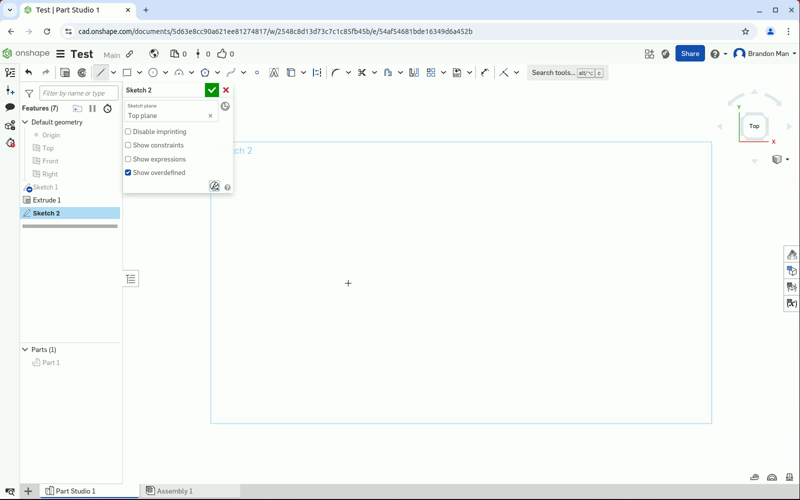
click(348, 282)
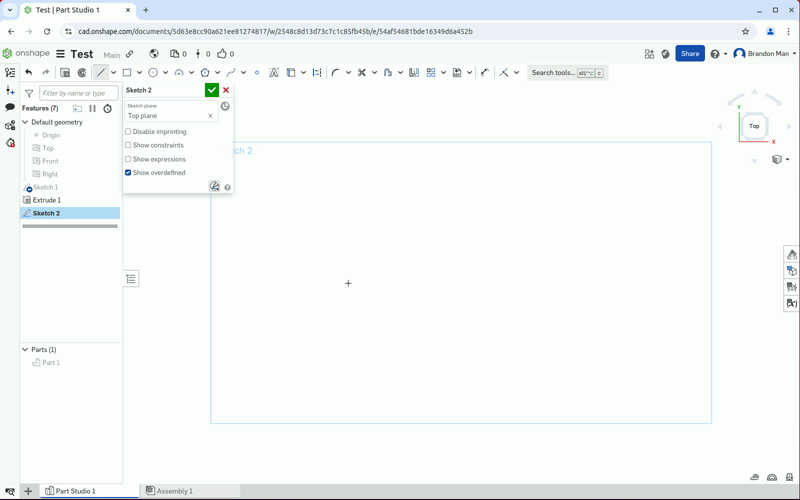
key_up(shift)
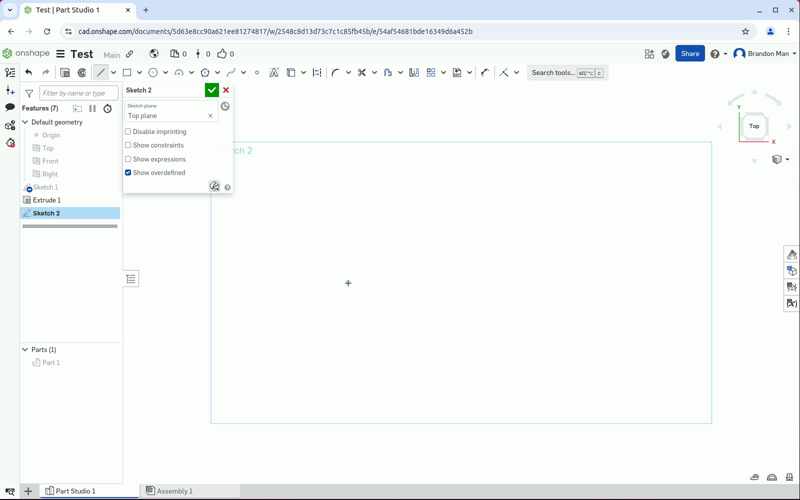
key_down(shift)
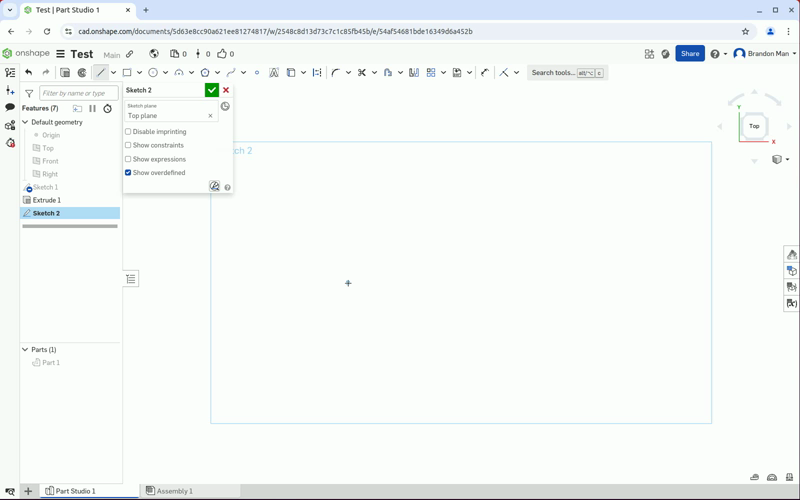
mouse_move(460, 282)
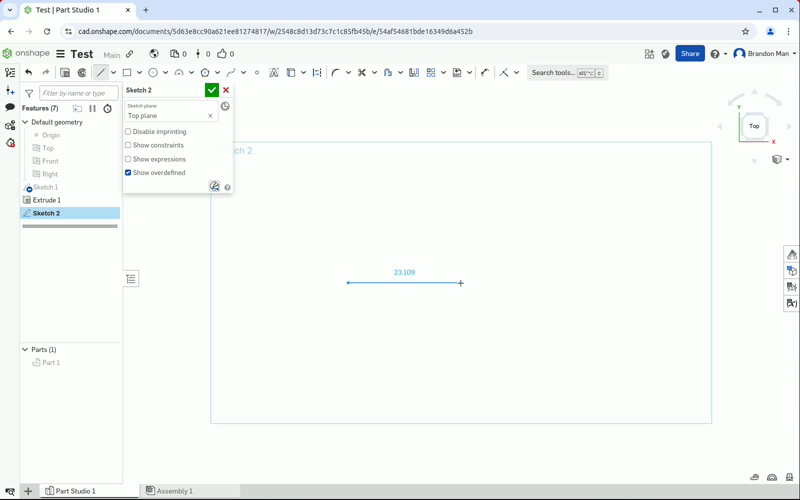
click(460, 282)
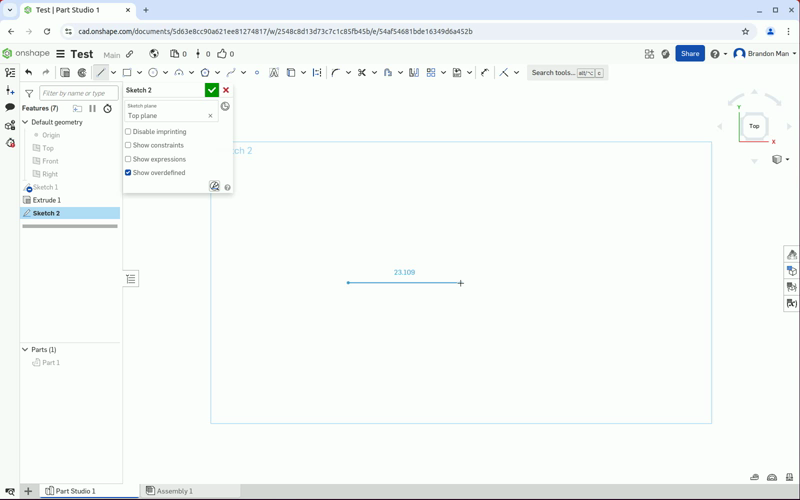
key_up(shift)
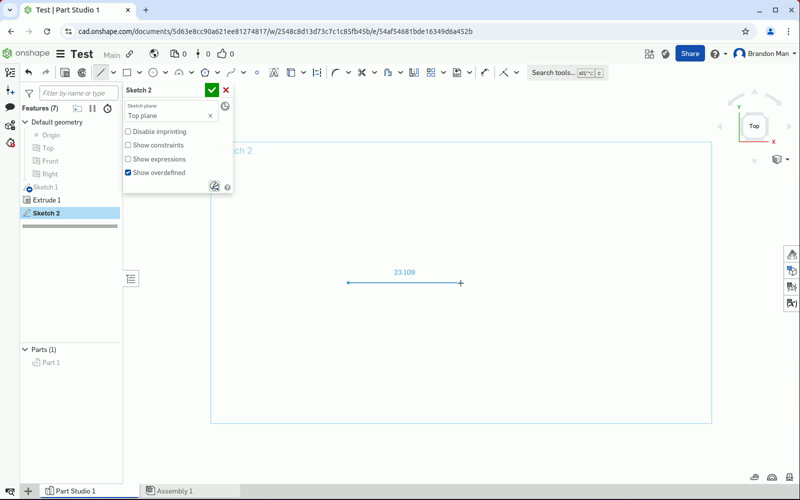
key_down(shift)
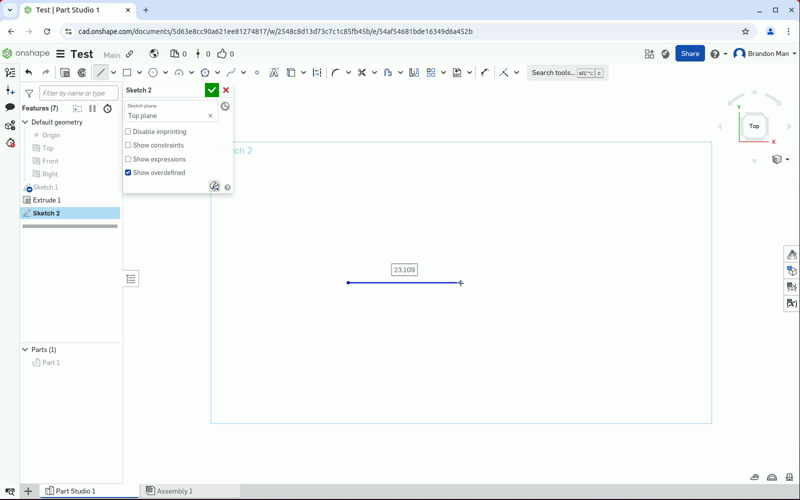
mouse_move(490, 282)
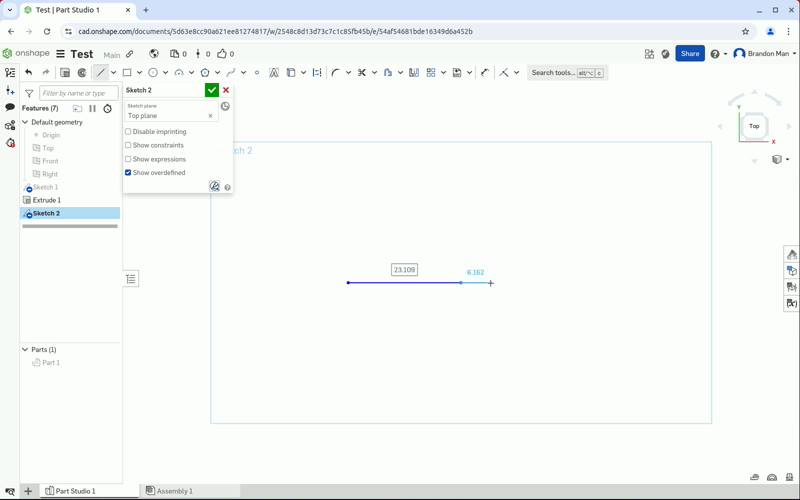
mouse_move(460, 275)
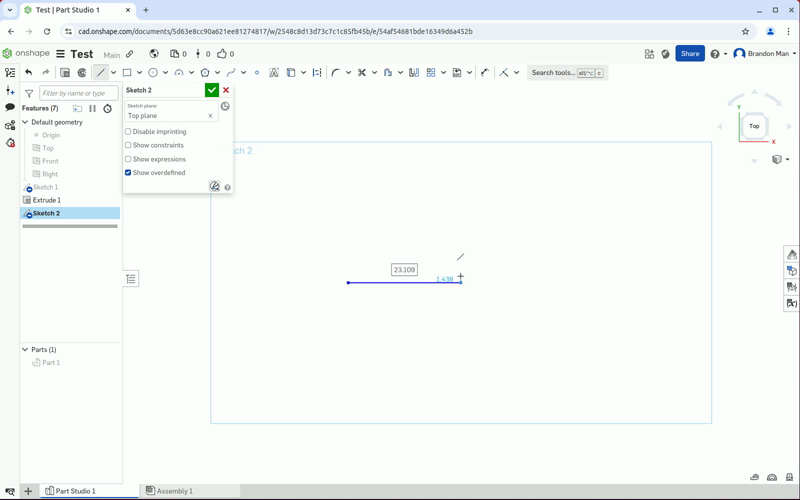
scroll(6)
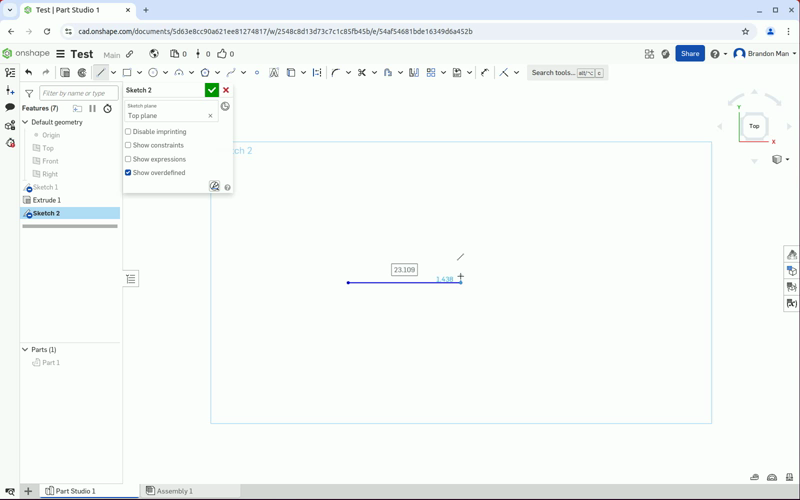
scroll(6)
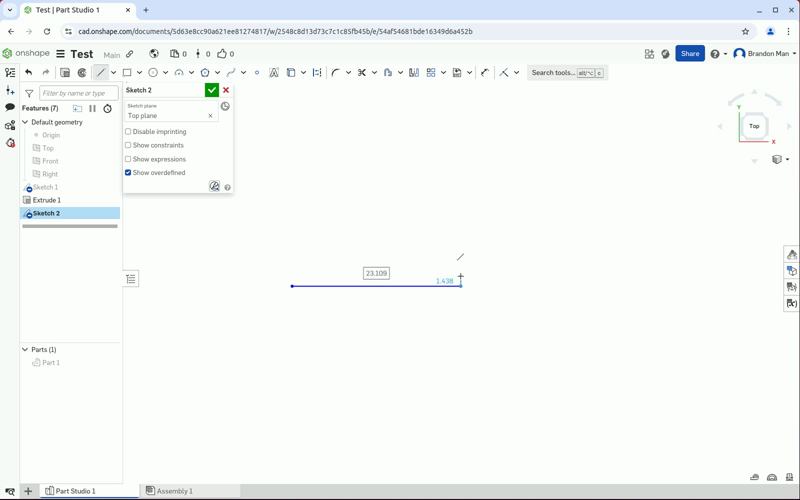
scroll(6)
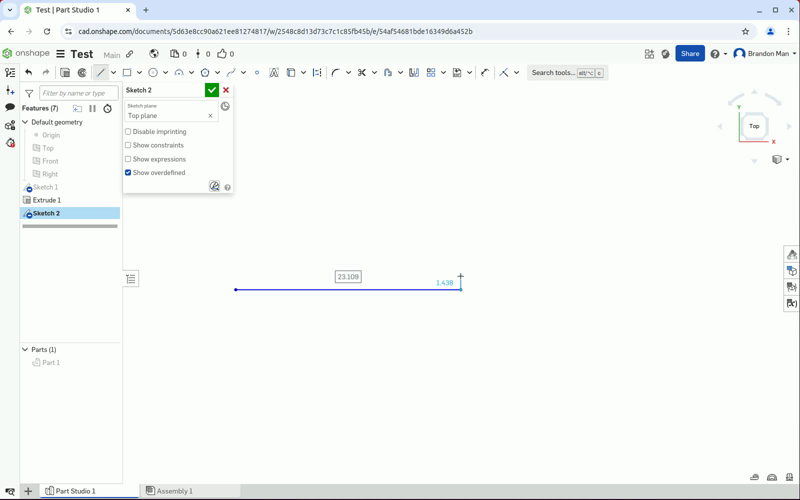
scroll(6)
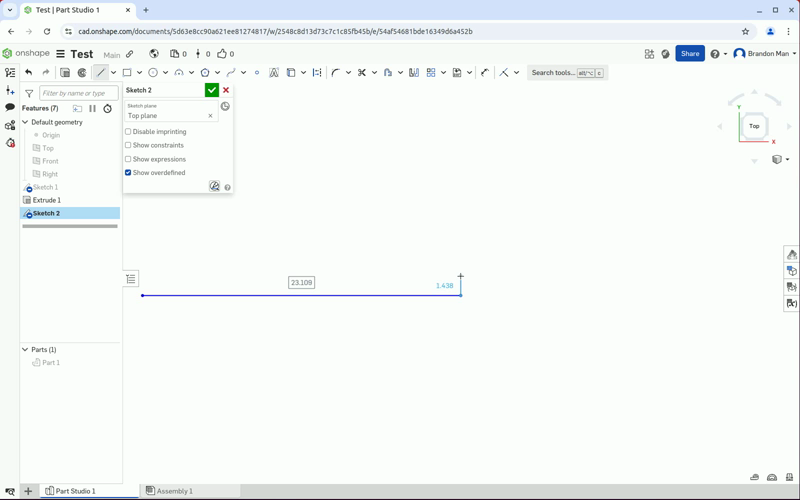
scroll(6)
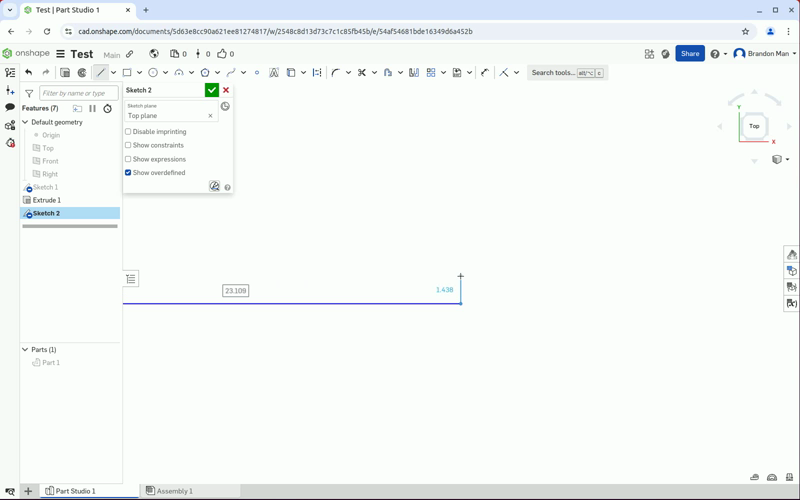
scroll(6)
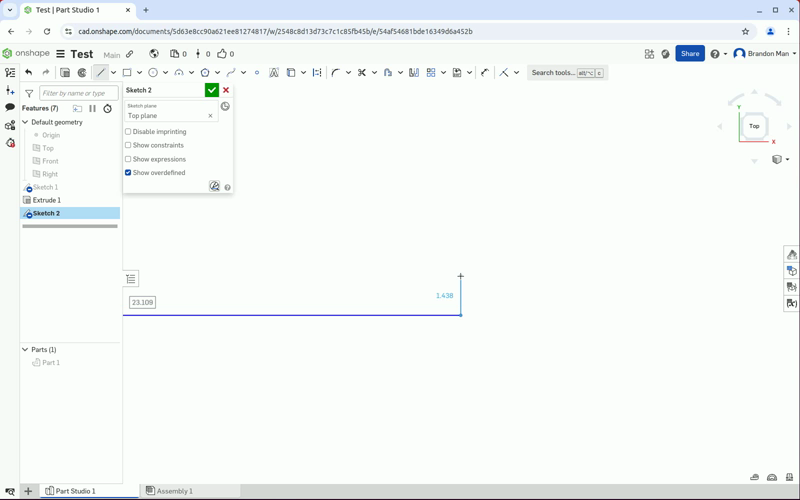
scroll(6)
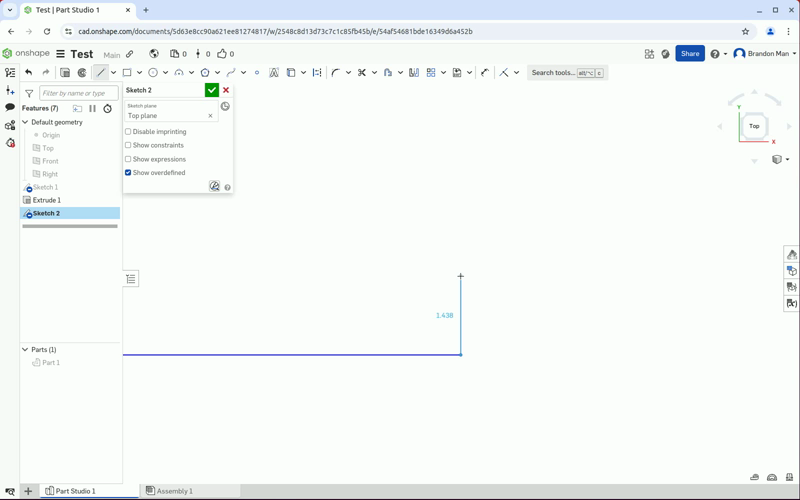
click(460, 275)
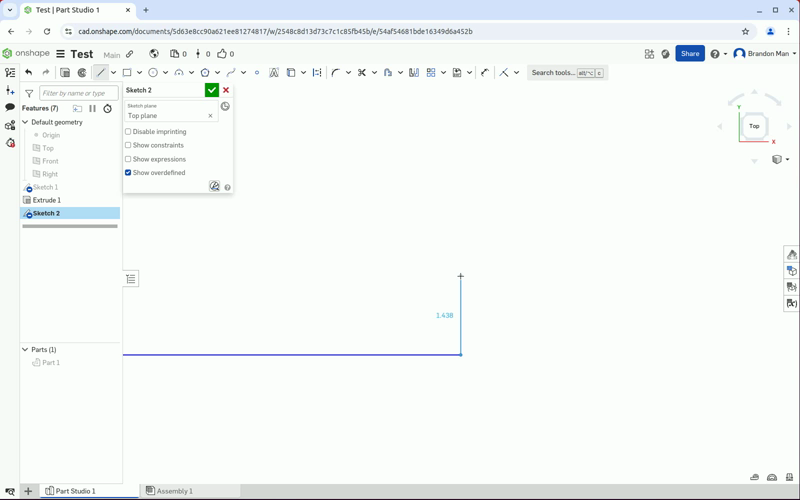
scroll(-6)
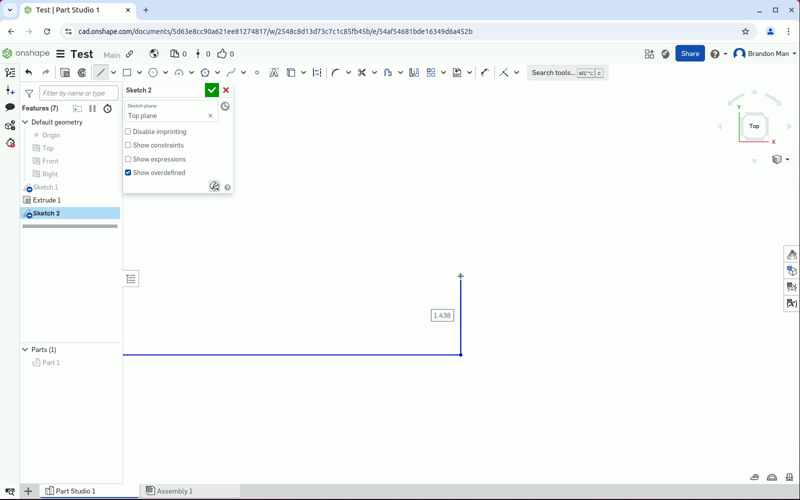
scroll(-6)
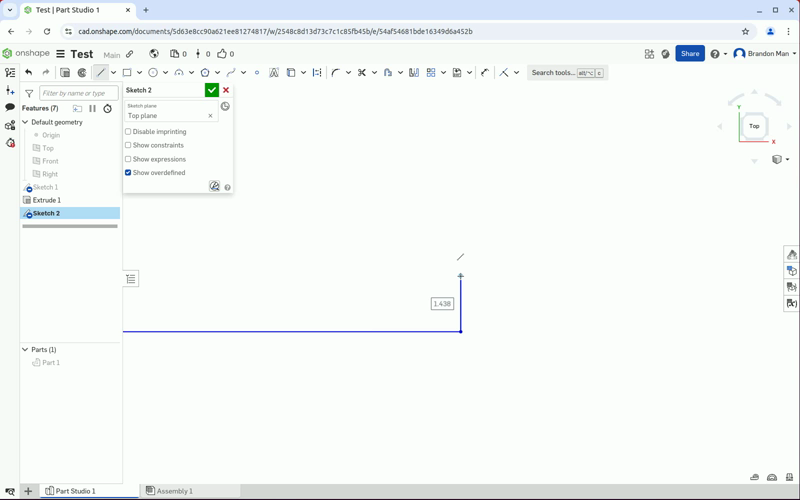
scroll(-6)
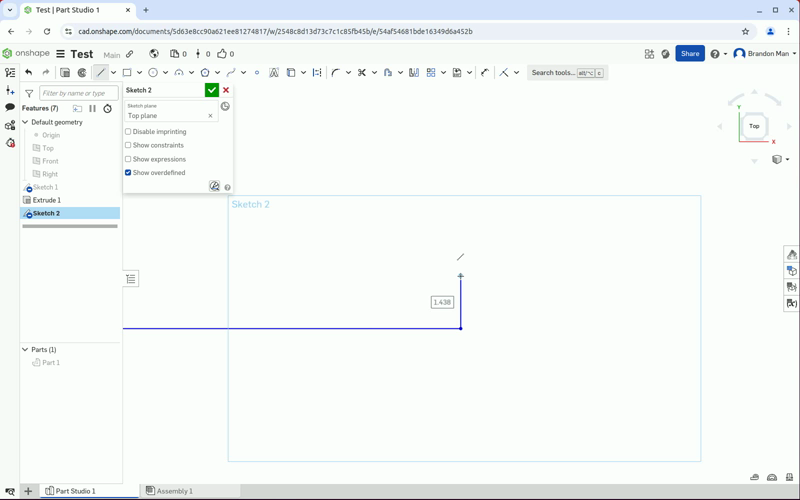
scroll(-6)
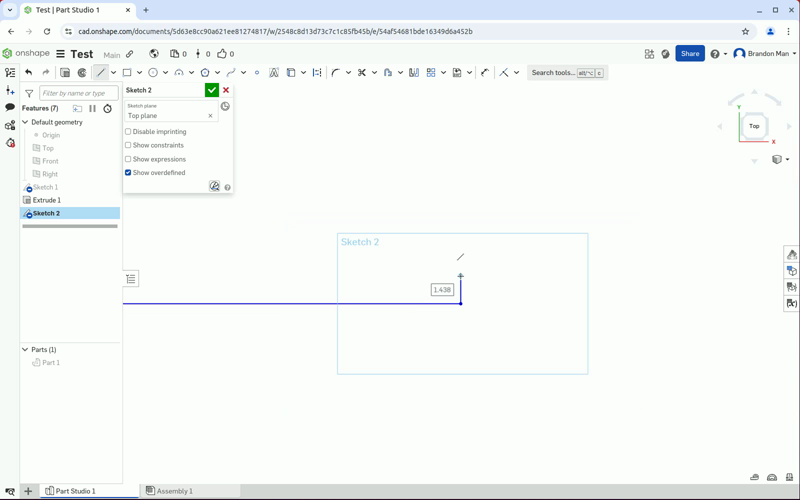
scroll(-6)
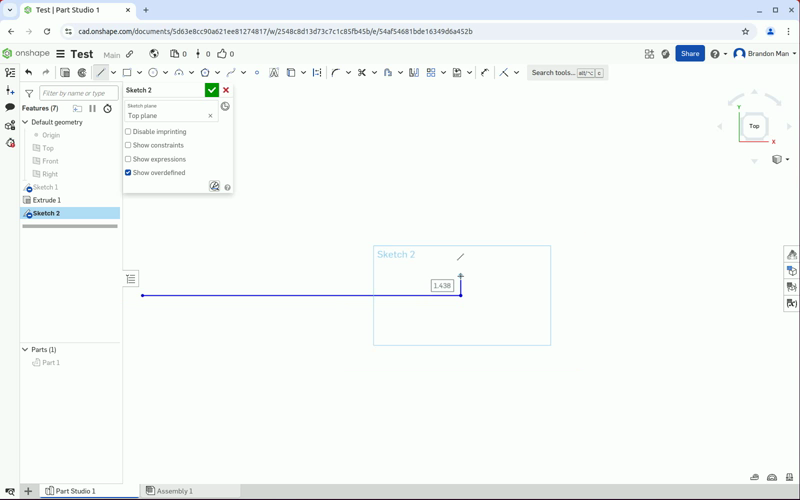
scroll(-6)
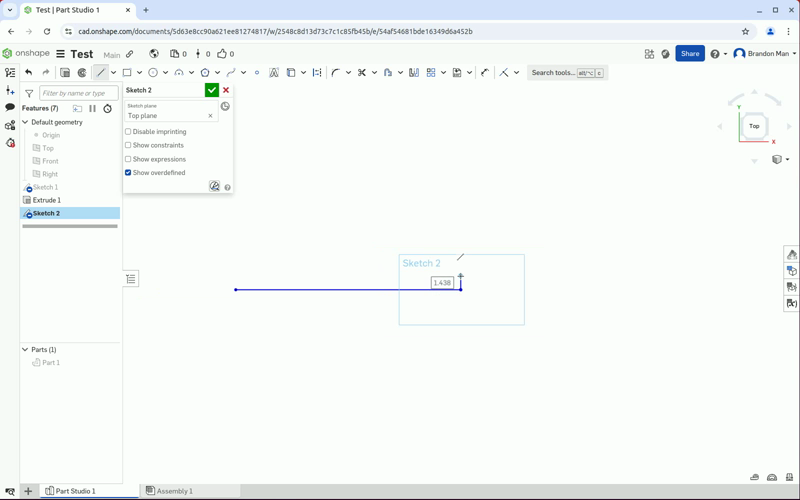
scroll(-6)
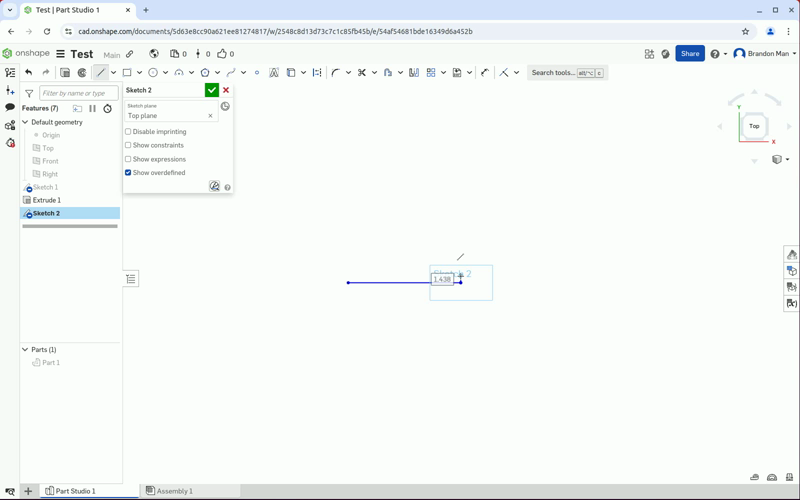
key_up(shift)
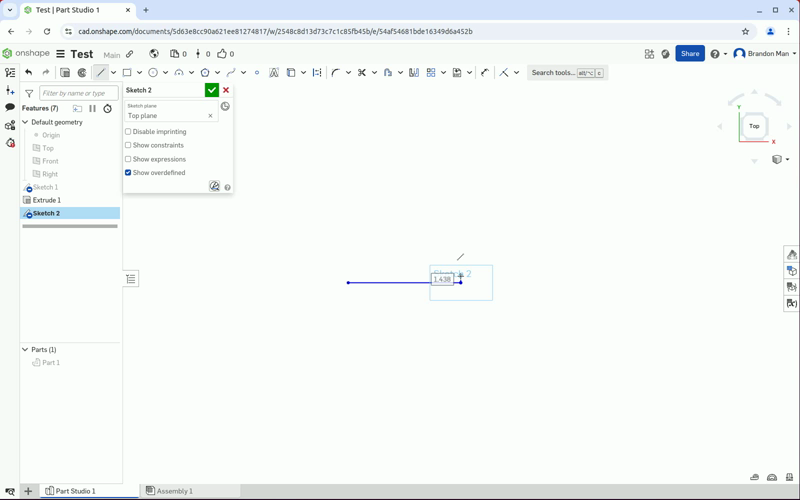
key_down(shift)
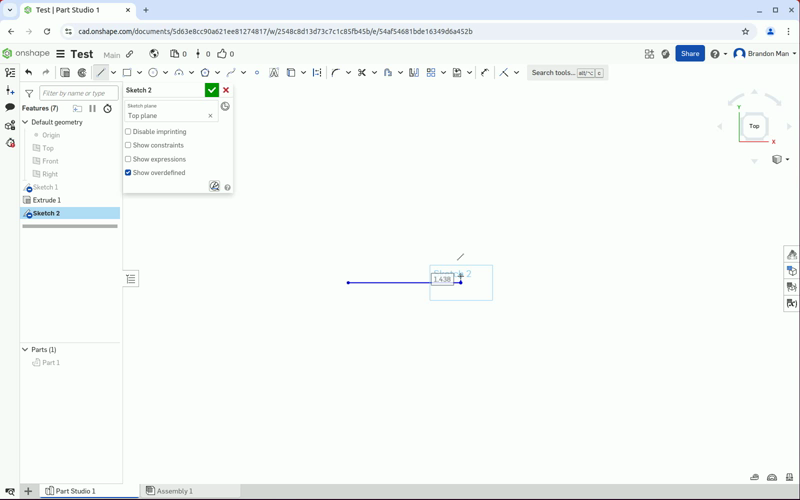
mouse_move(348, 275)
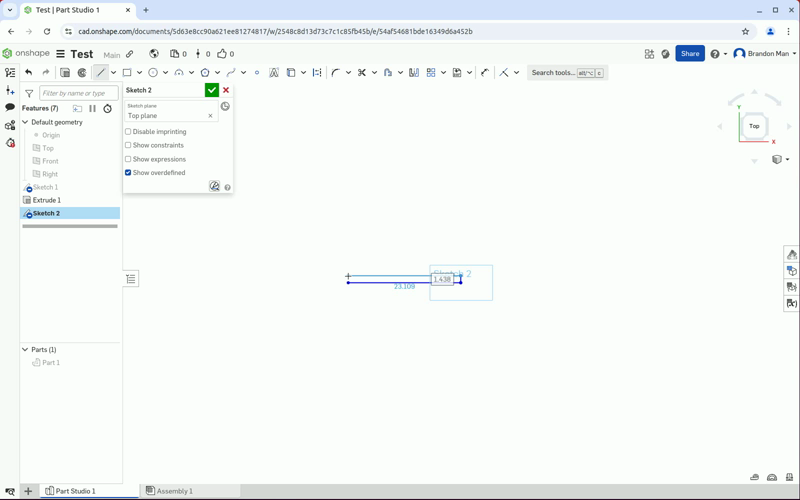
click(348, 275)
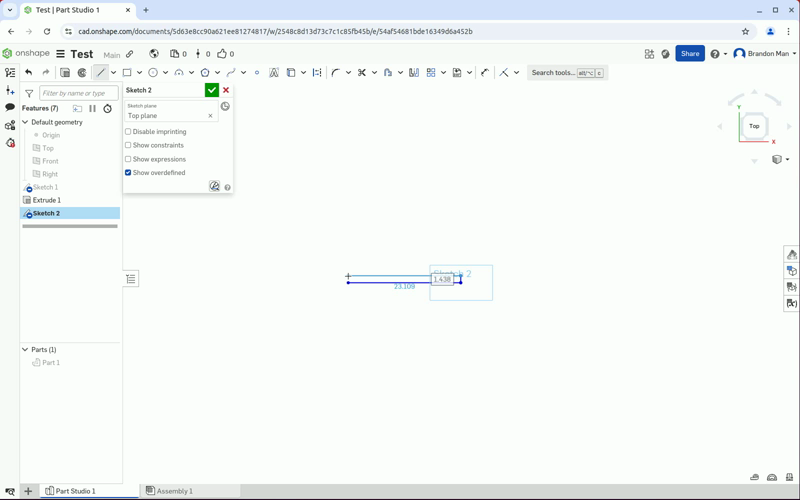
key_up(shift)
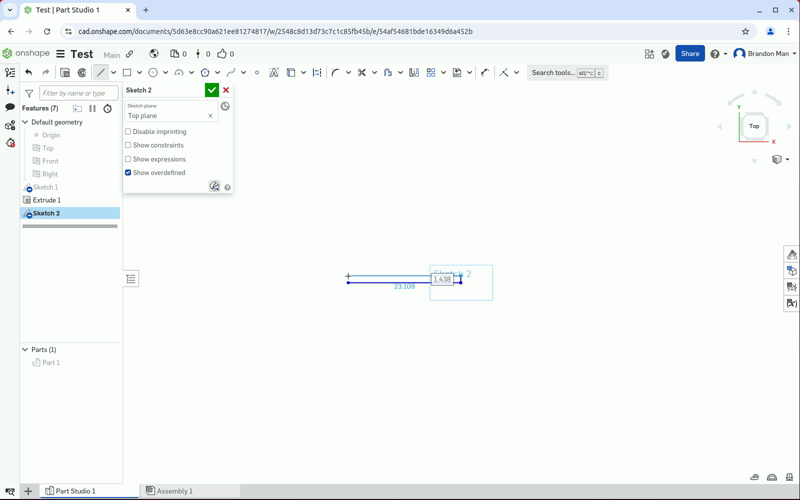
mouse_move(378, 275)
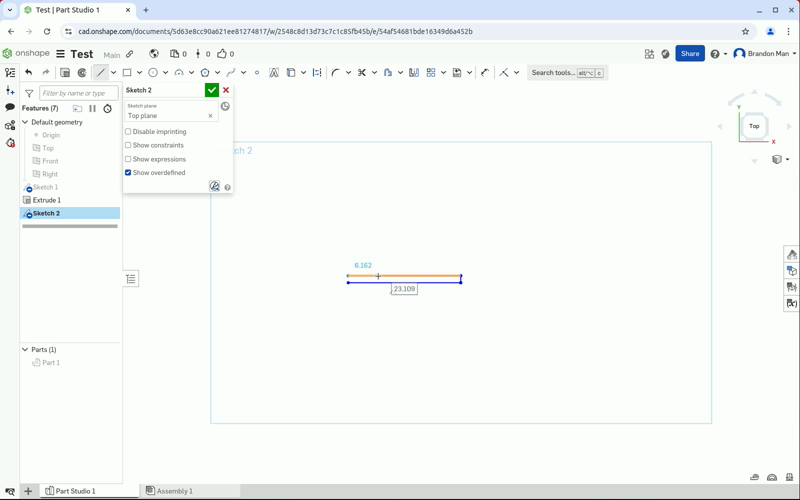
key_down(shift)
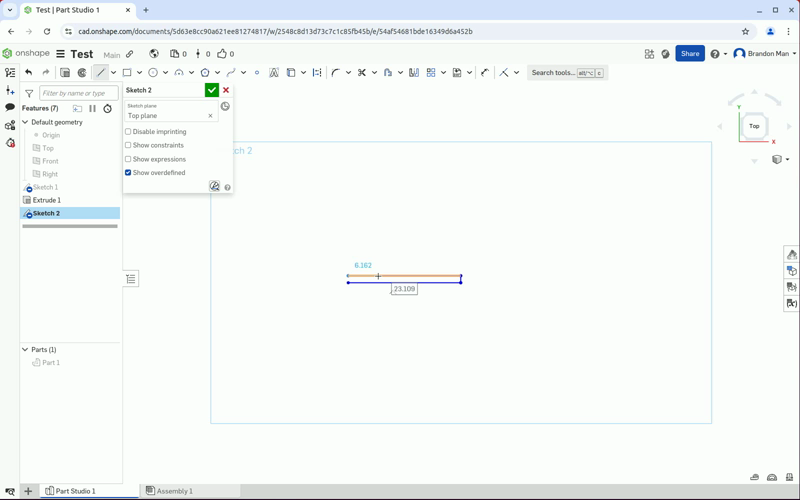
mouse_move(348, 282)
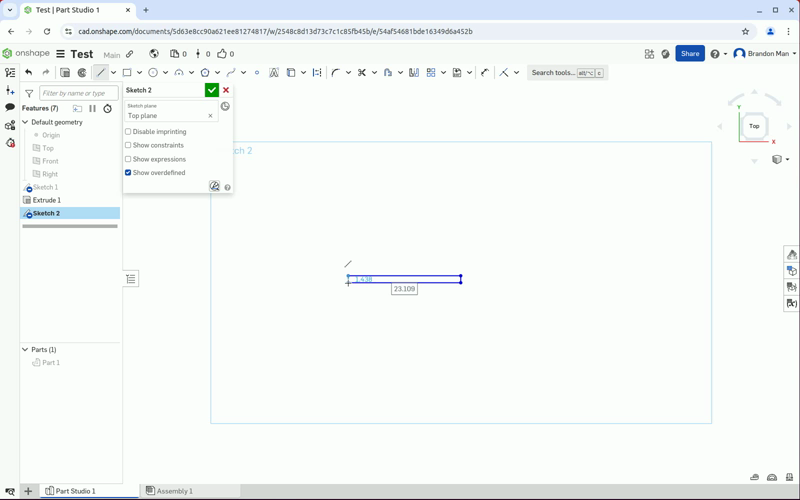
scroll(6)
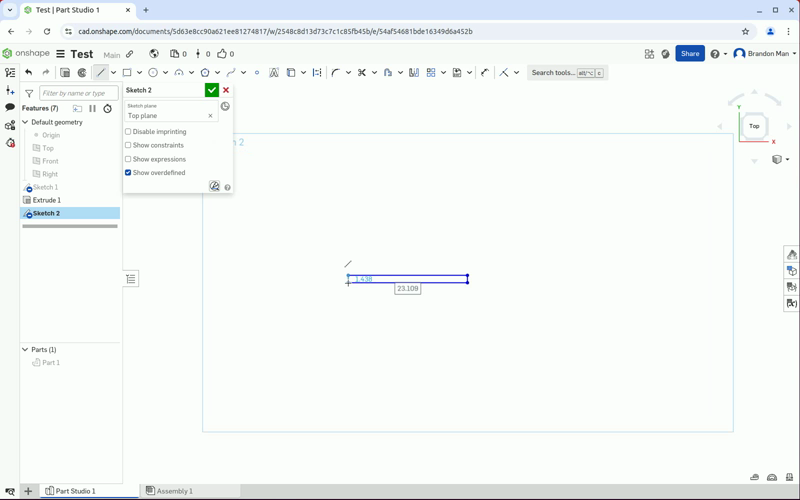
scroll(6)
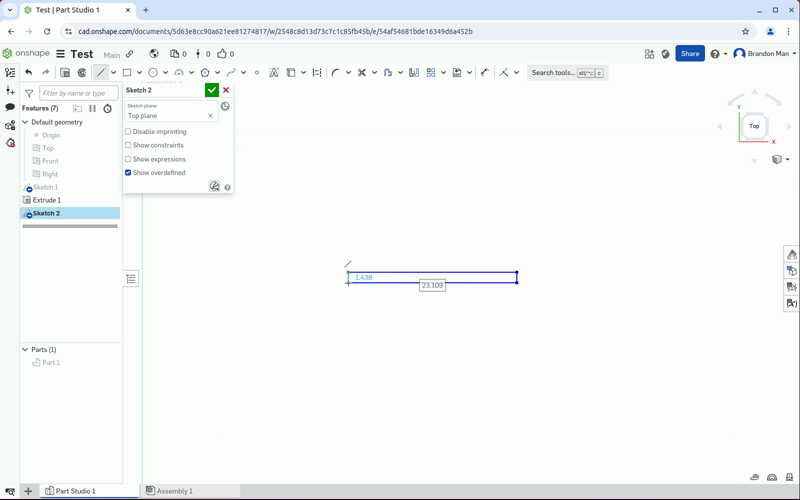
scroll(6)
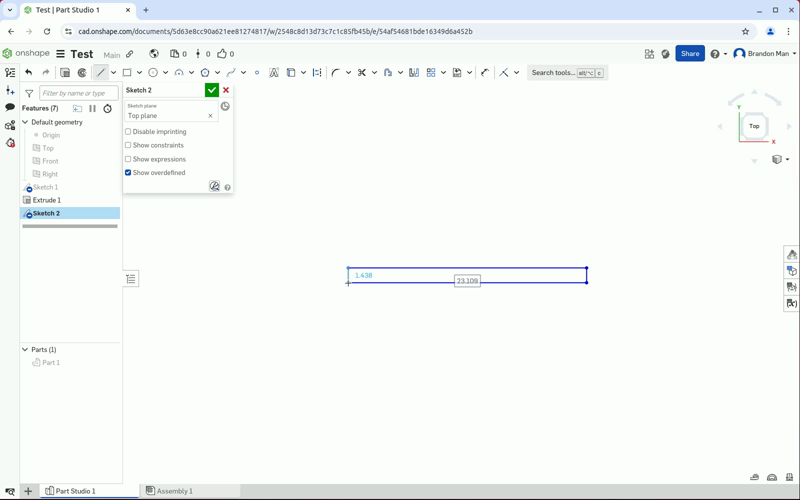
scroll(6)
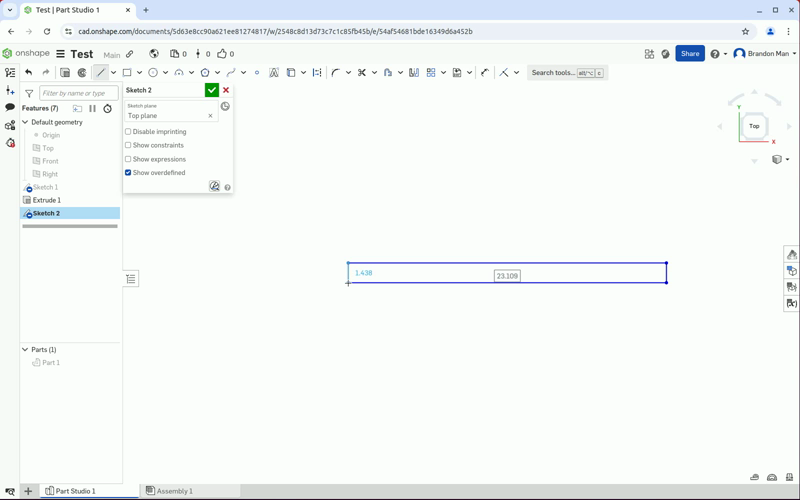
scroll(6)
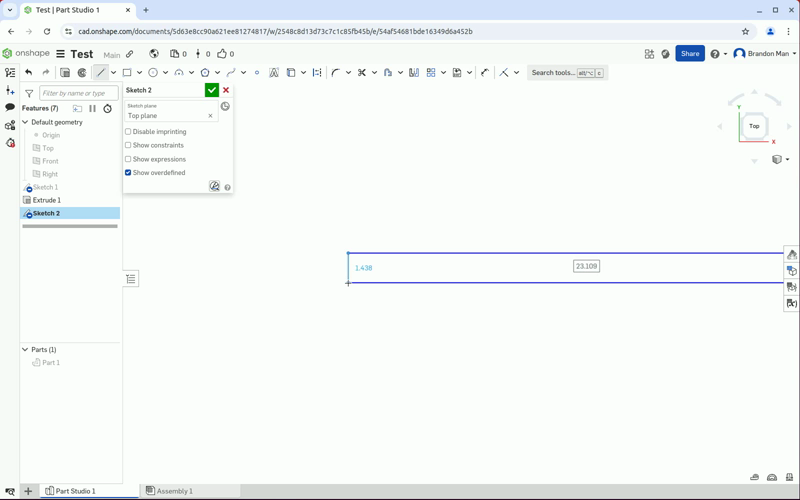
scroll(6)
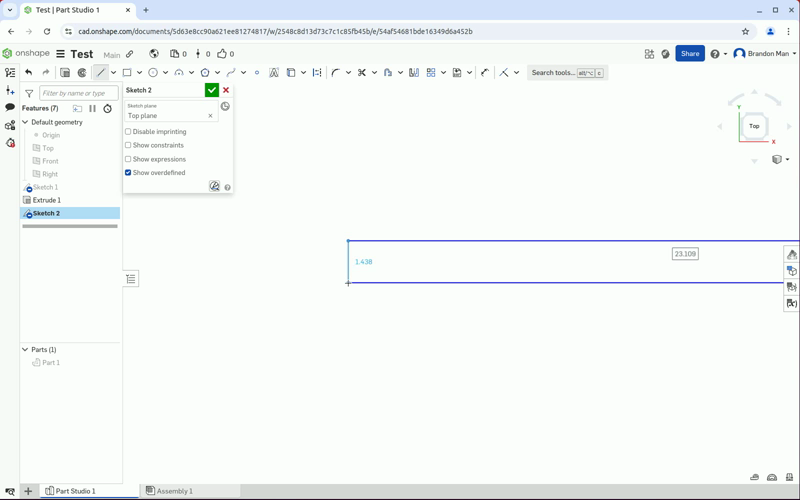
scroll(6)
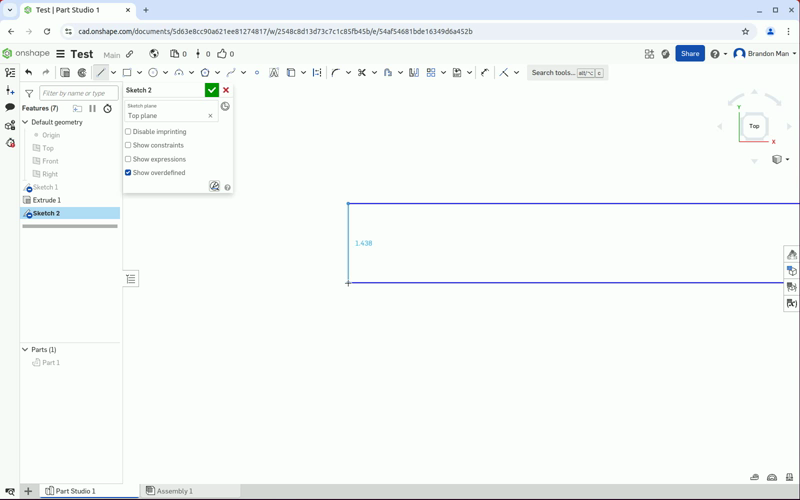
key_up(shift)
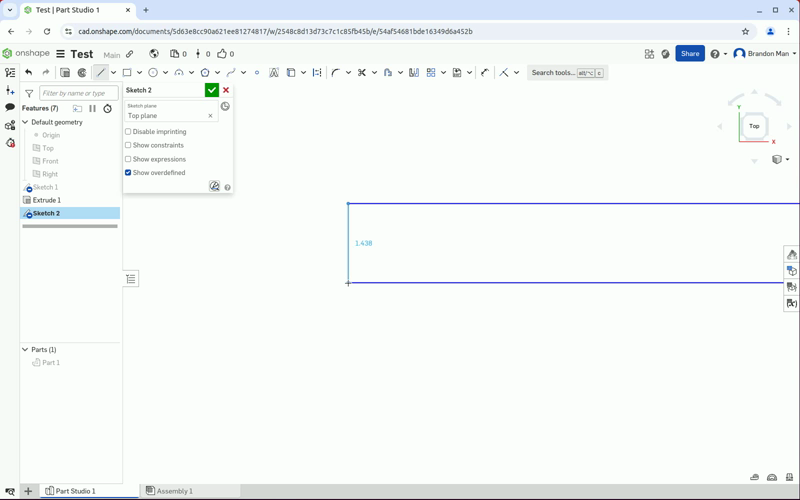
click(348, 282)
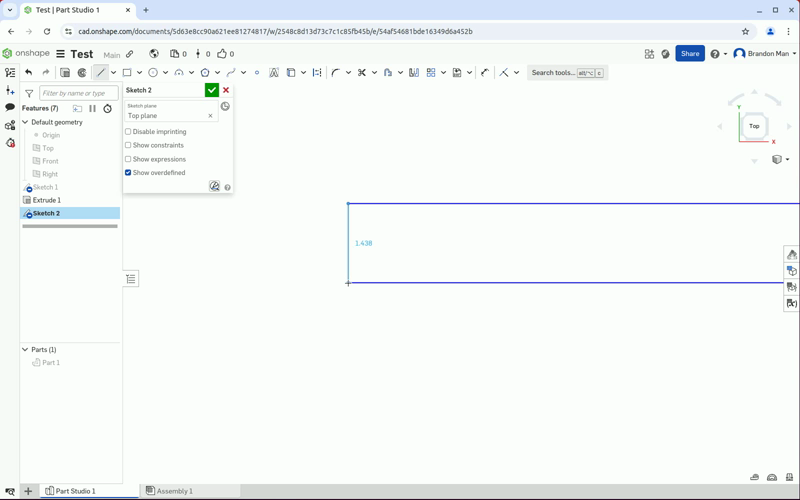
scroll(-6)
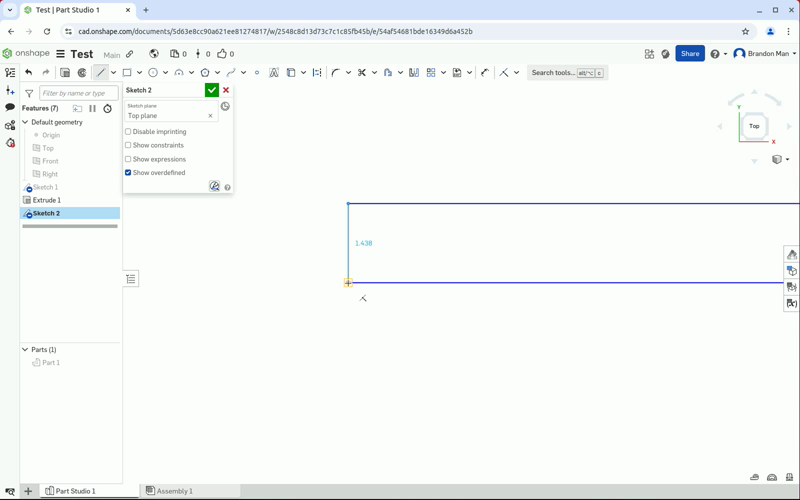
scroll(-6)
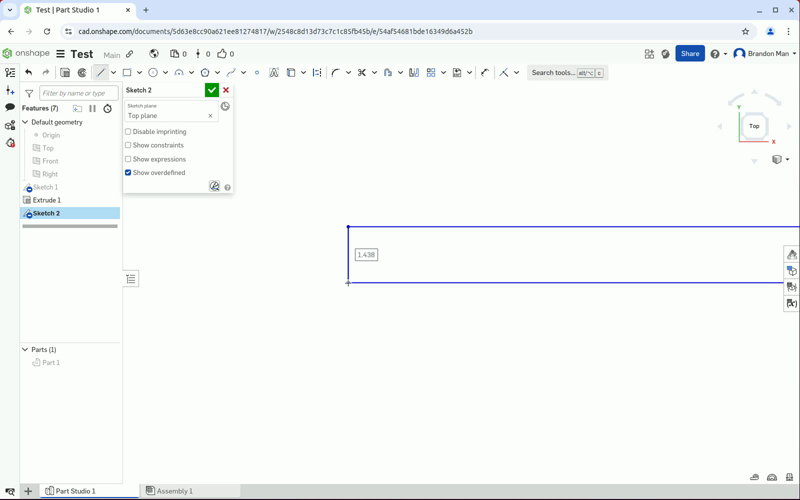
scroll(-6)
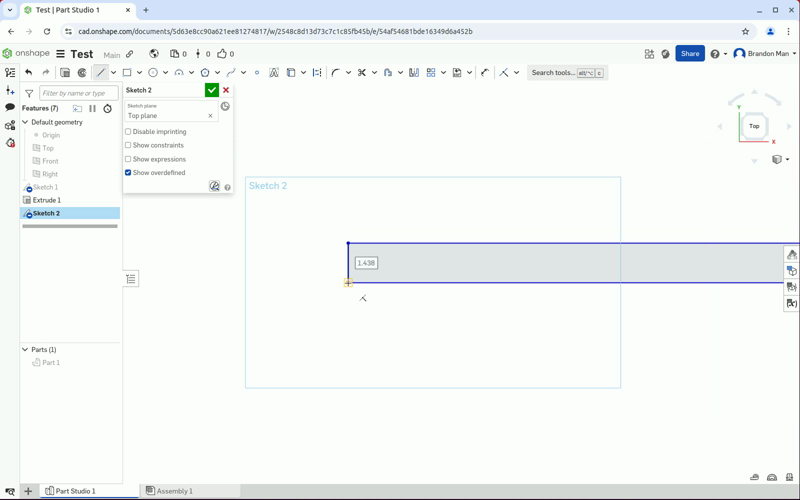
scroll(-6)
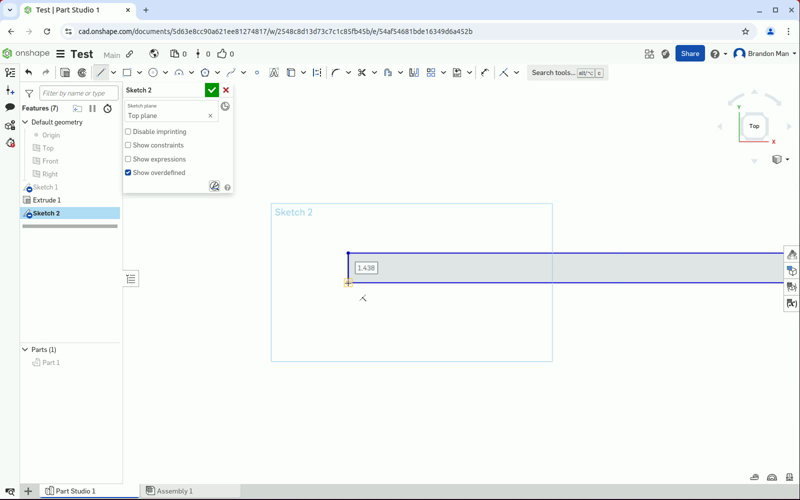
scroll(-6)
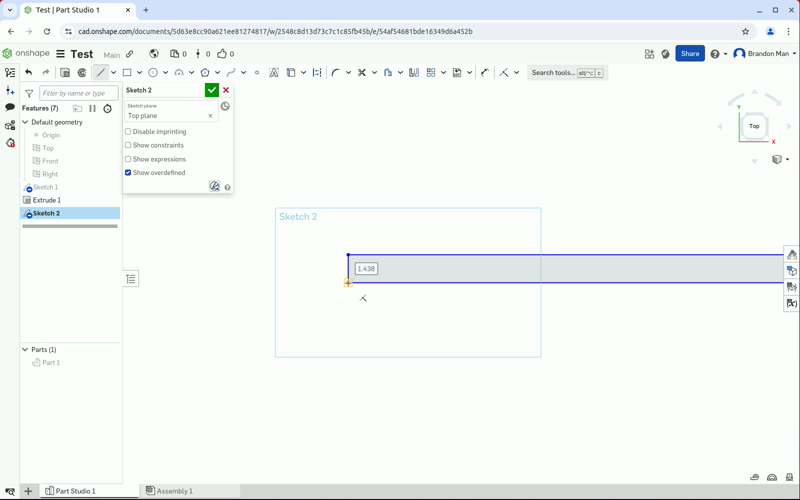
scroll(-6)
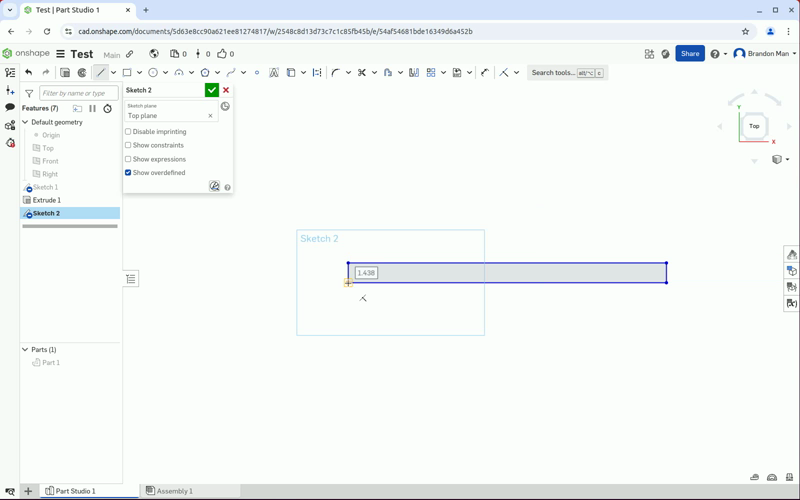
scroll(-6)
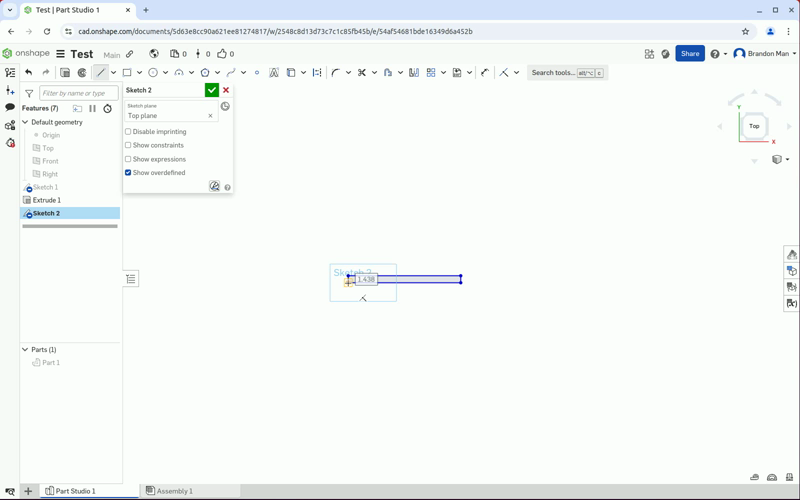
key(esc)
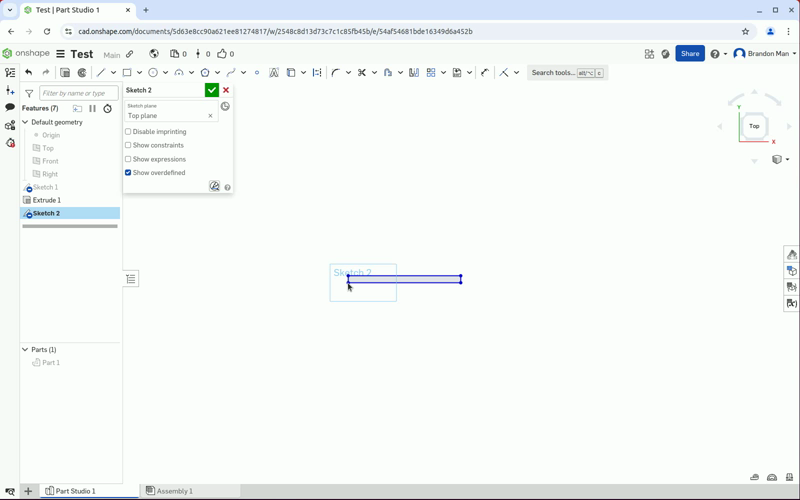
mouse_move(372, 277)
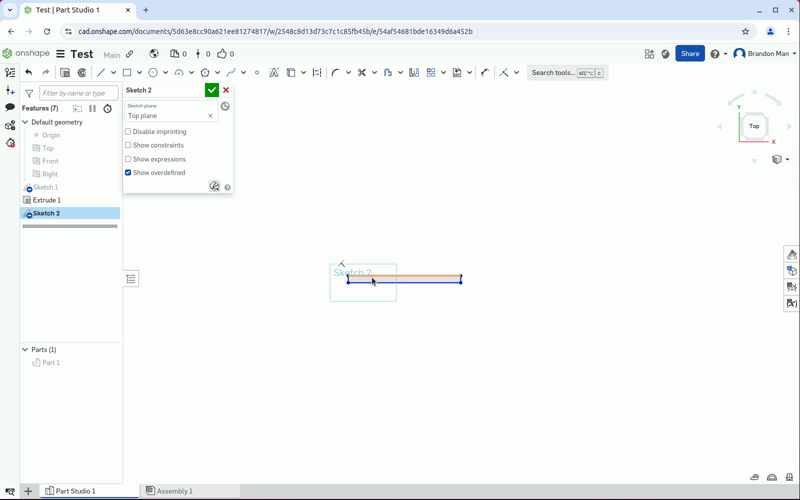
scroll(6)
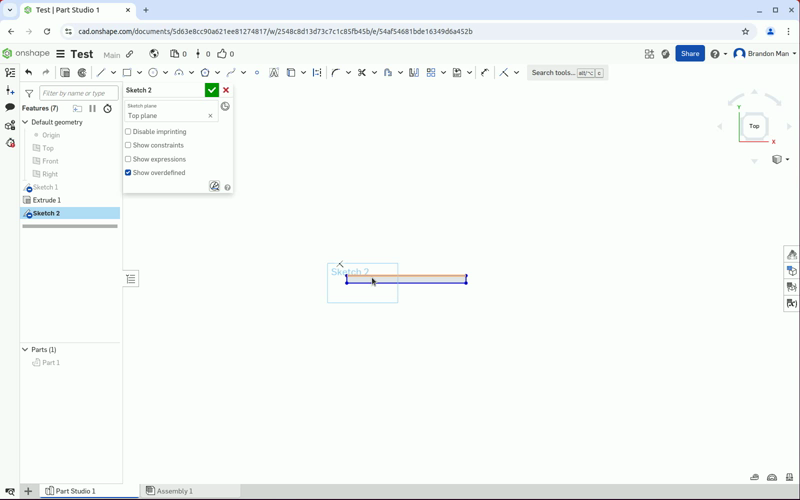
scroll(6)
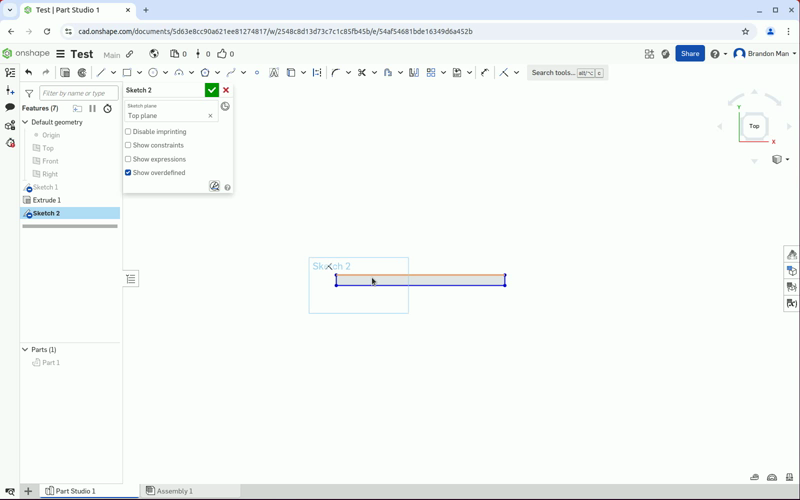
scroll(6)
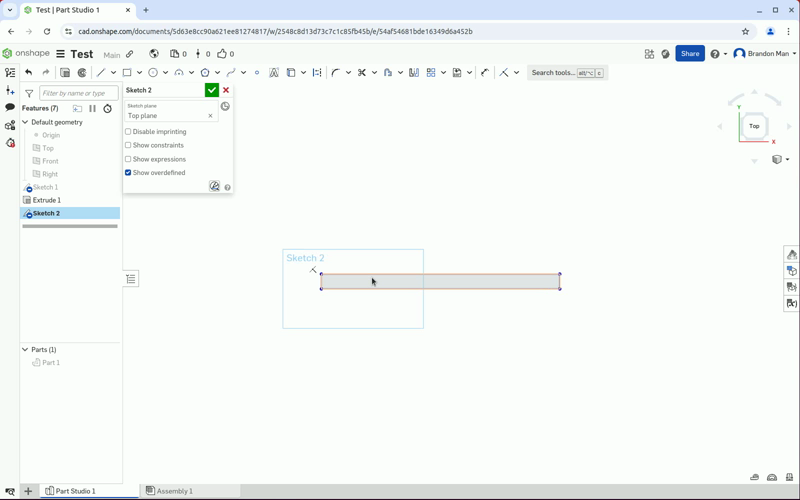
scroll(6)
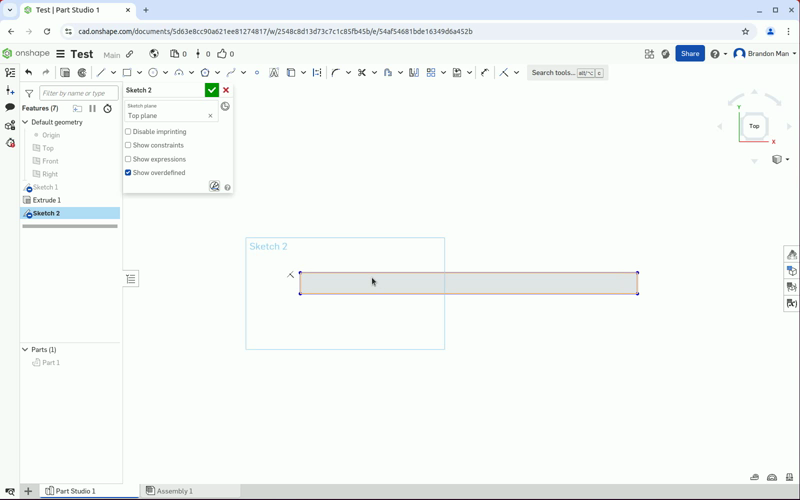
scroll(6)
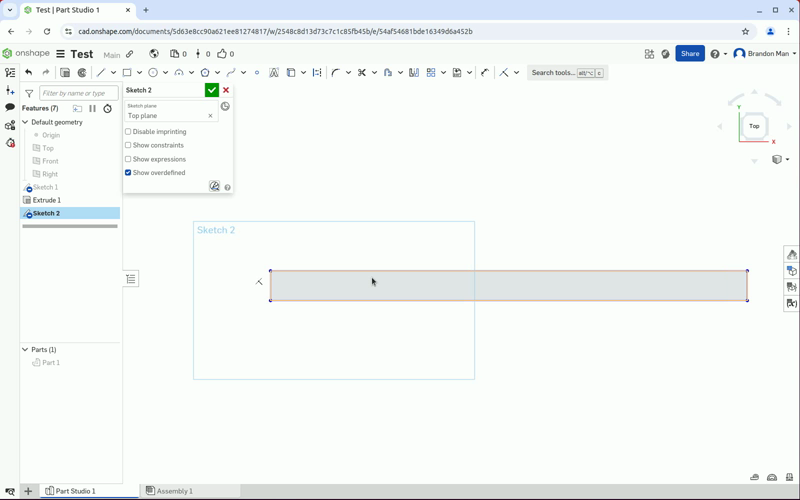
scroll(6)
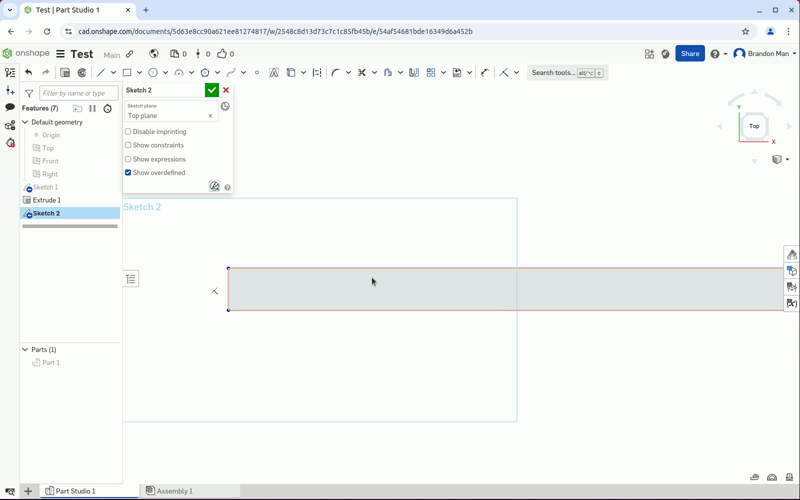
scroll(6)
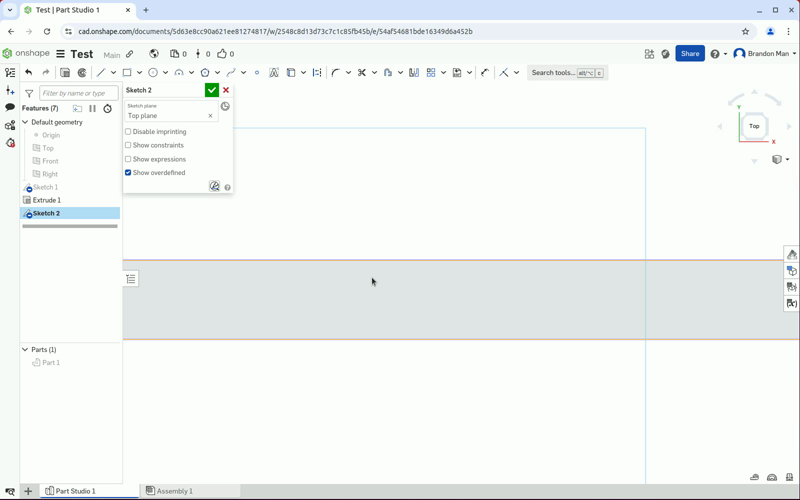
click(372, 277)
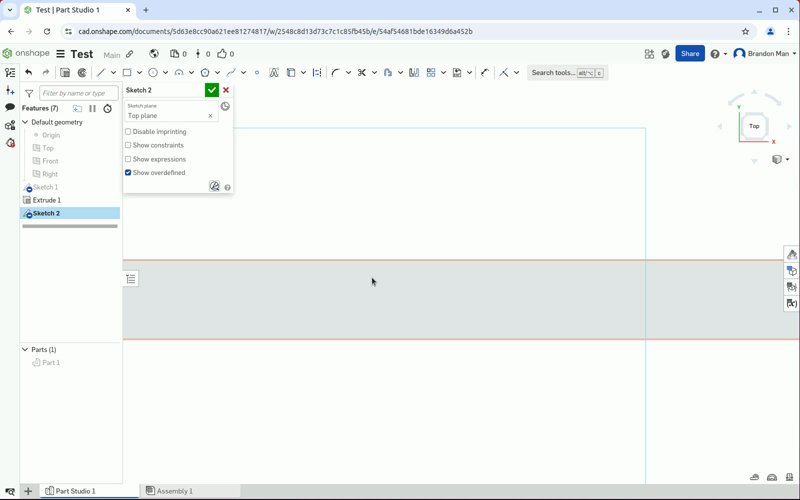
scroll(-6)
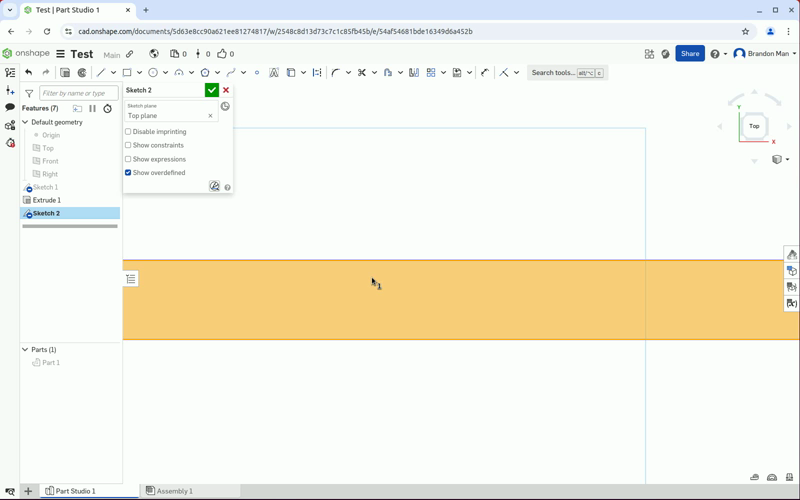
scroll(-6)
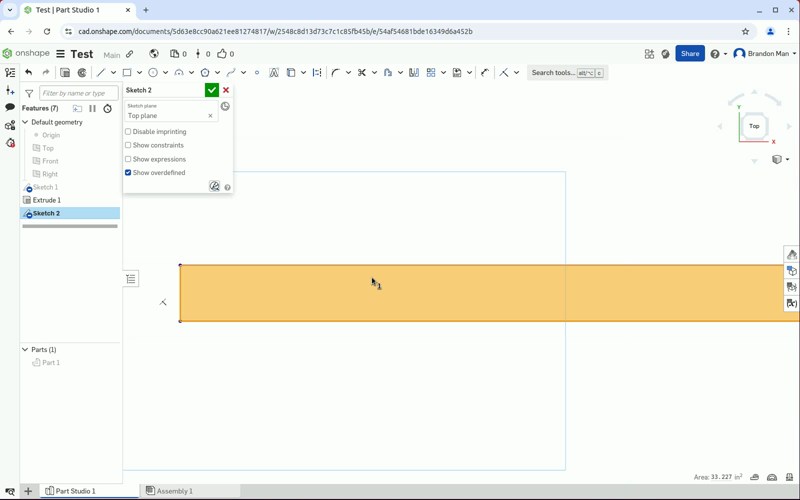
scroll(-6)
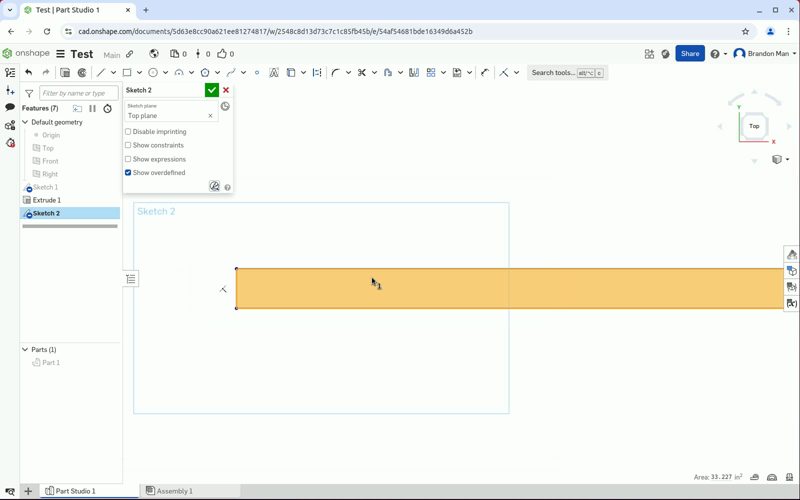
scroll(-6)
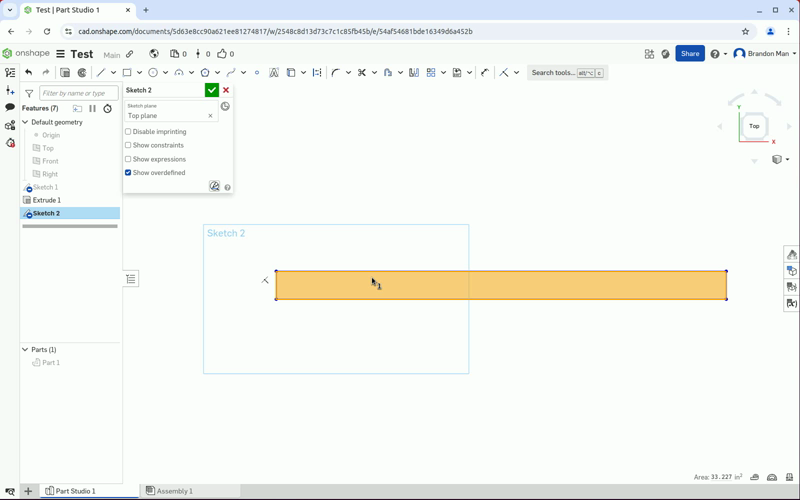
scroll(-6)
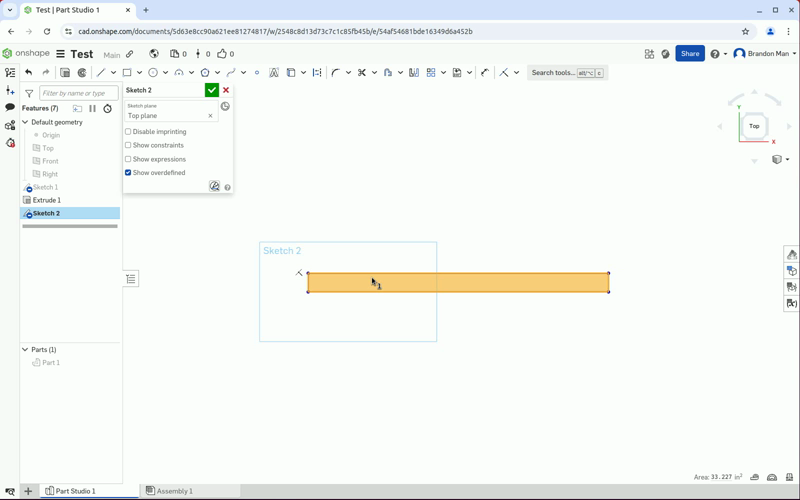
scroll(-6)
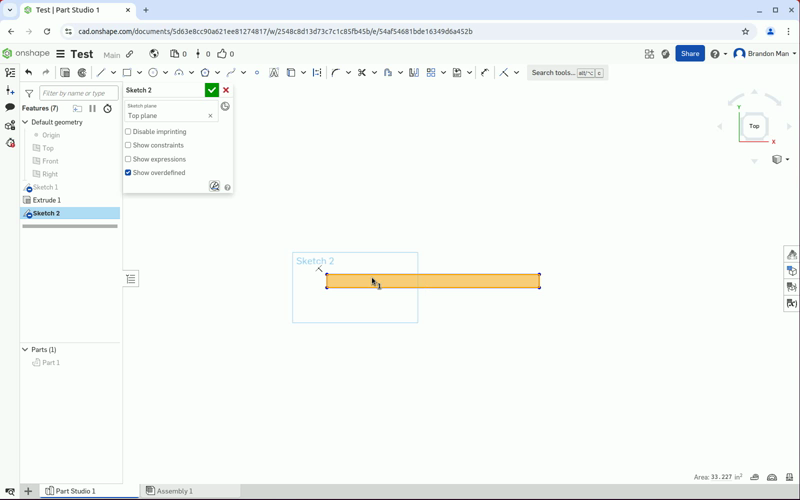
scroll(-6)
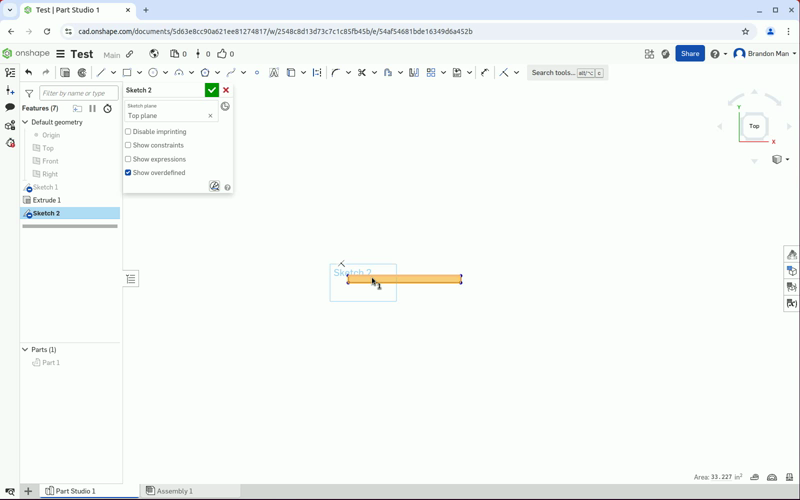
mouse_move(73, 352)
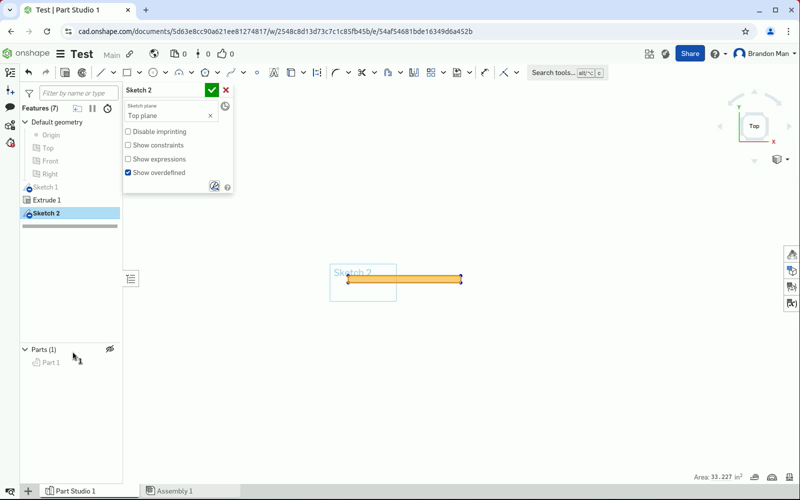
key(shift+y)
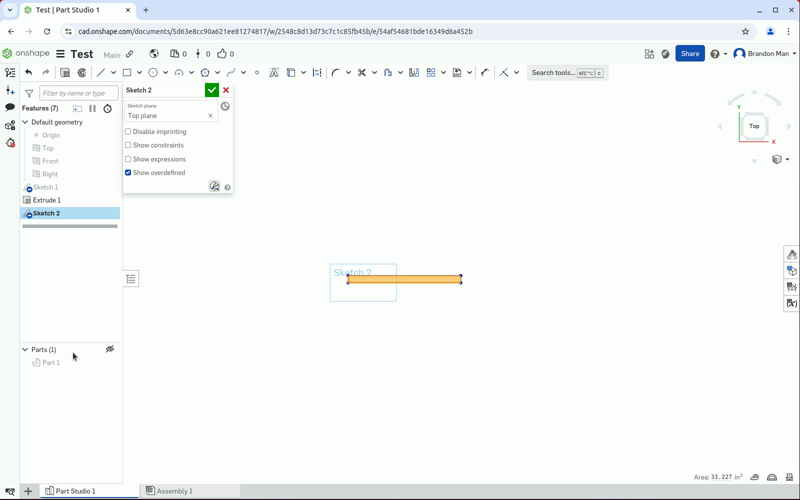
key(shift+e)
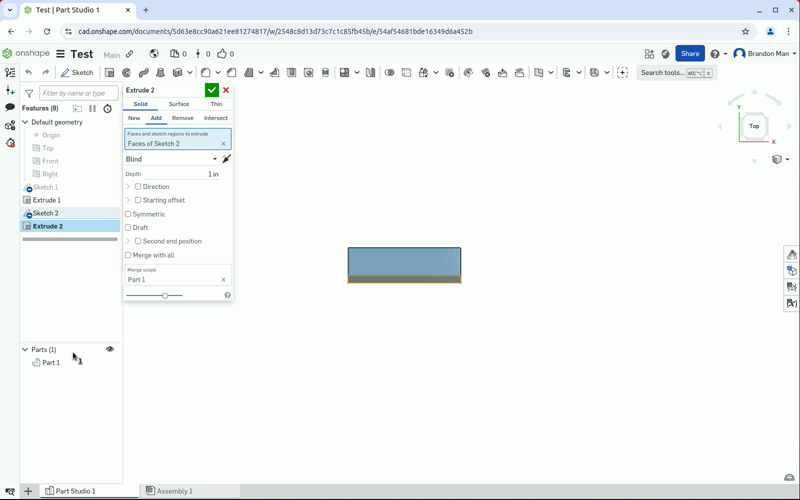
mouse_move(143, 106)
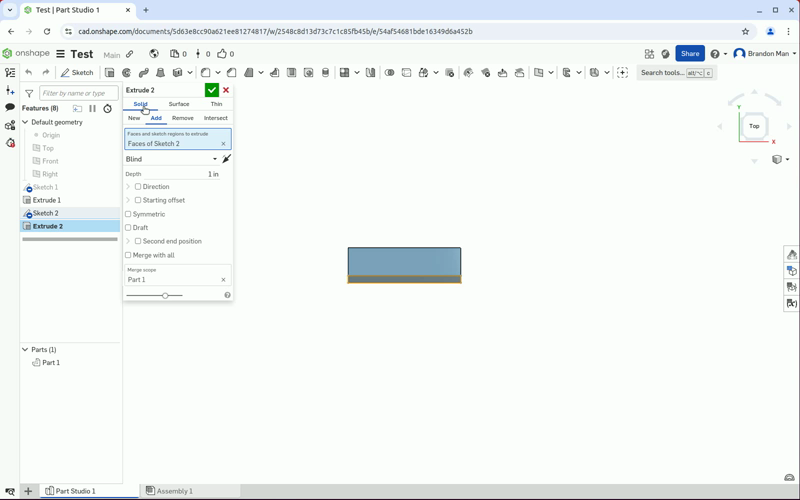
click(143, 106)
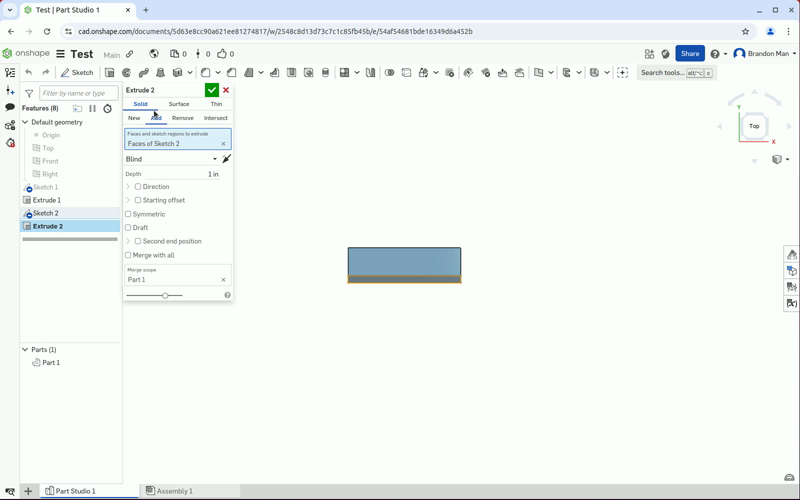
mouse_move(186, 120)
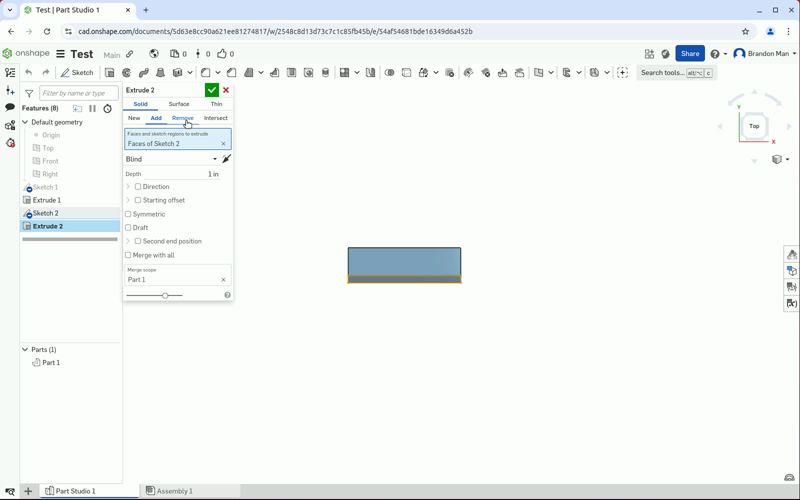
click(186, 120)
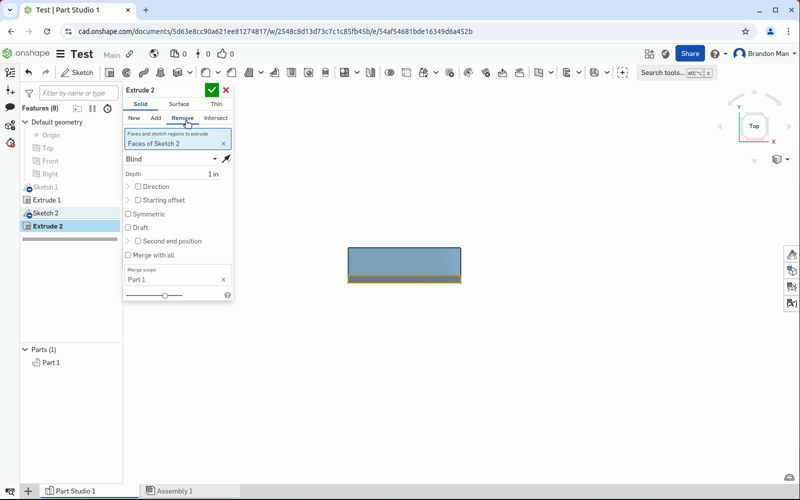
key(tab, 4)
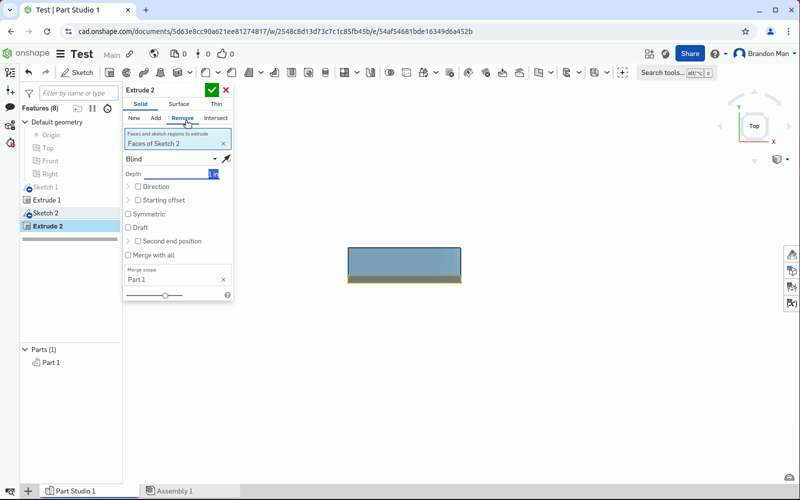
text(0.241)
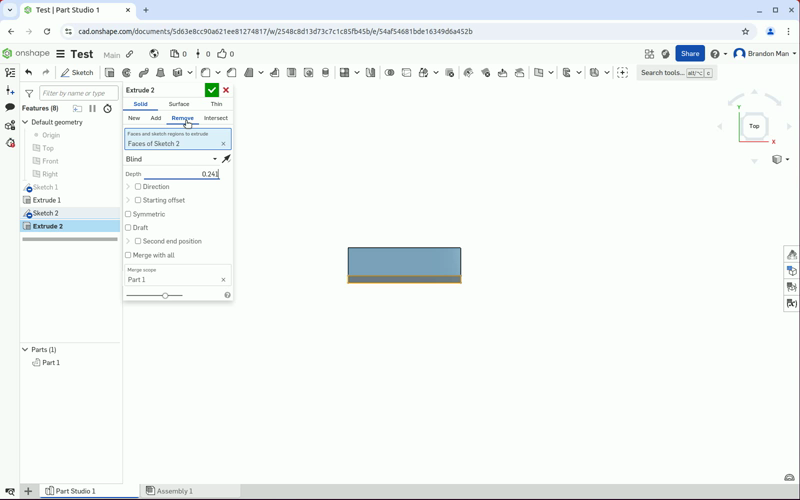
key(tab, 6)
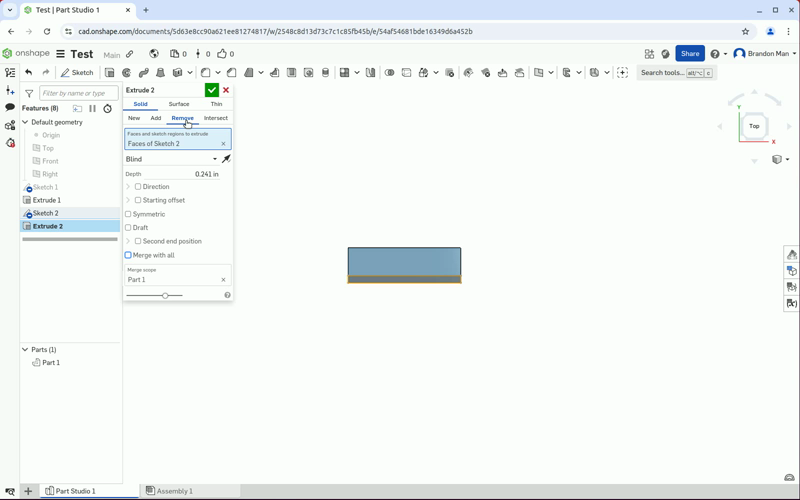
key(space)
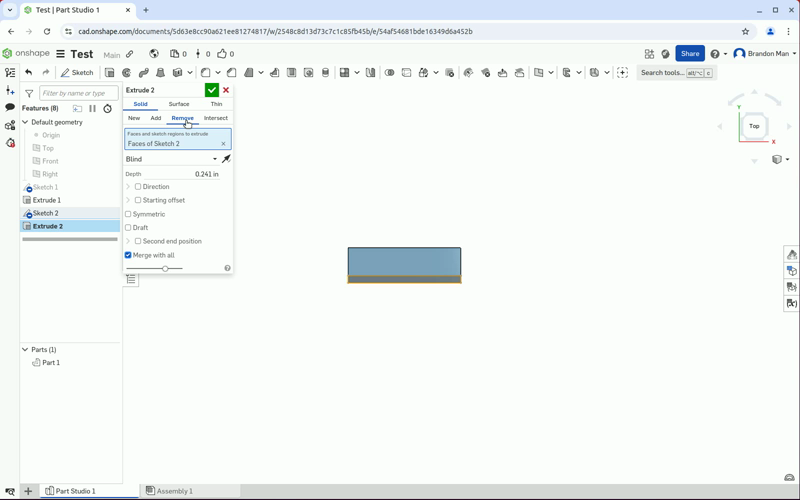
key(enter)
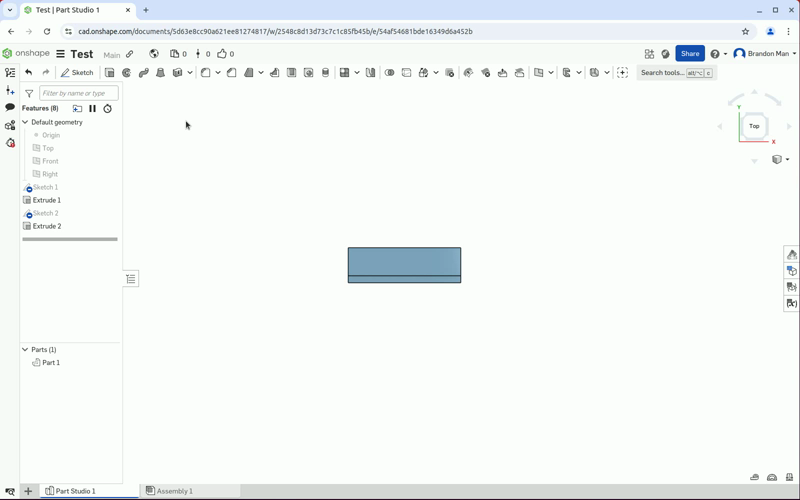
key(shift+h)
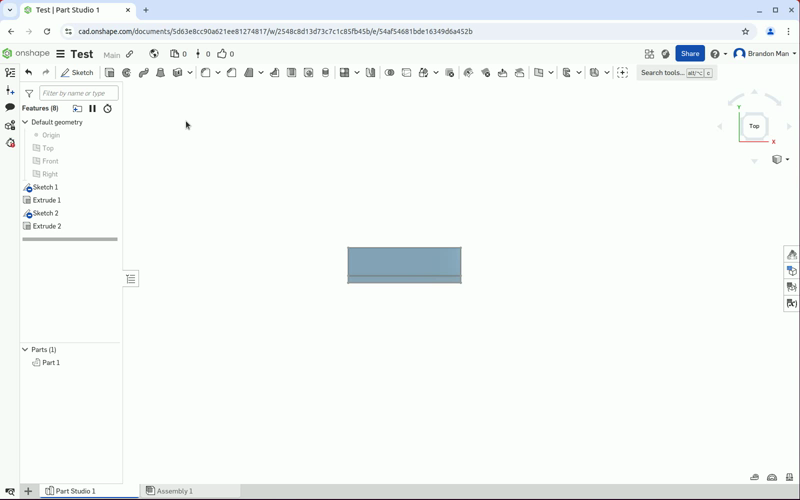
key(shift+h)
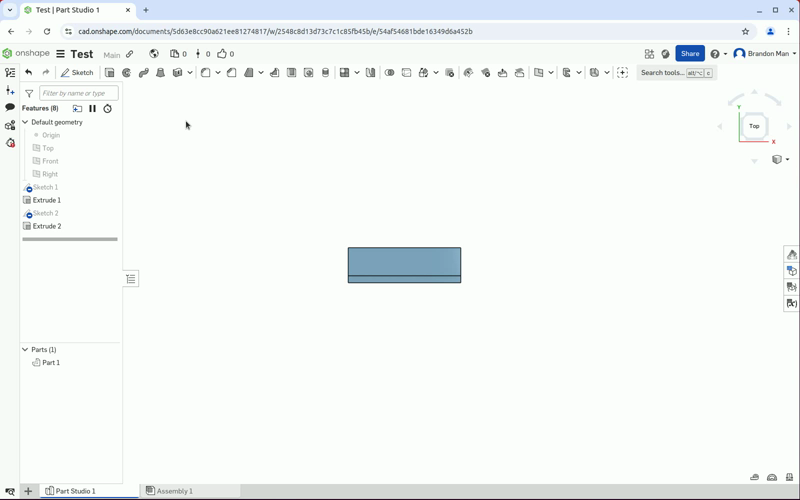
mouse_move(73, 189)
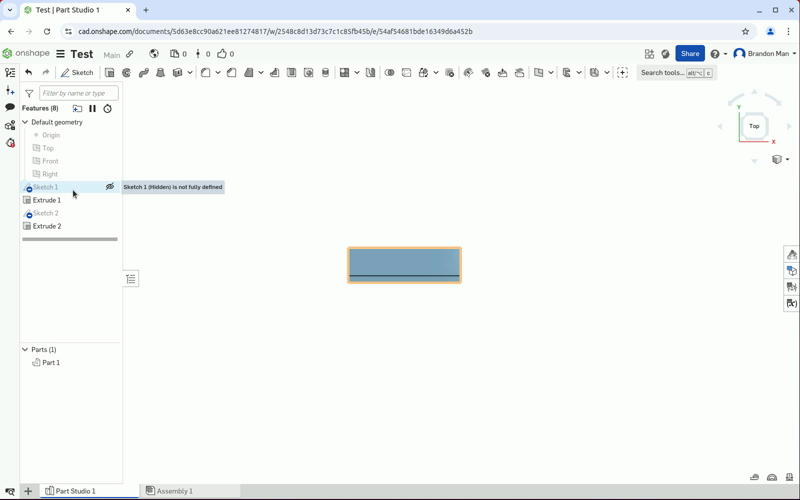
click(73, 189)
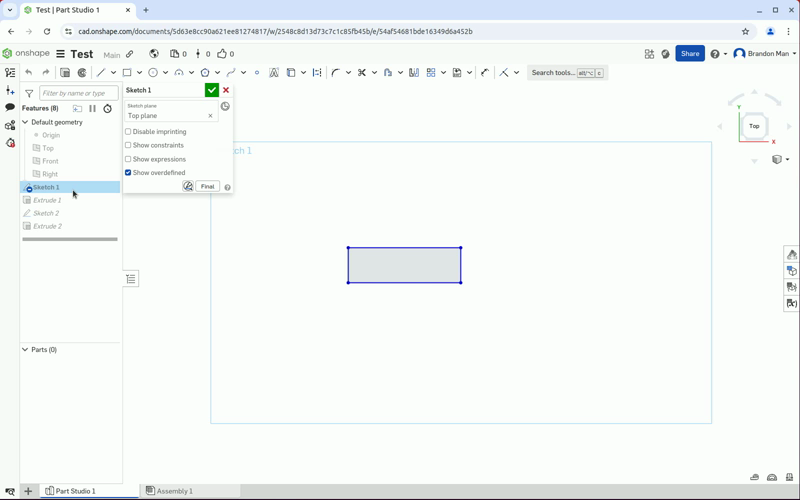
mouse_move(229, 92)
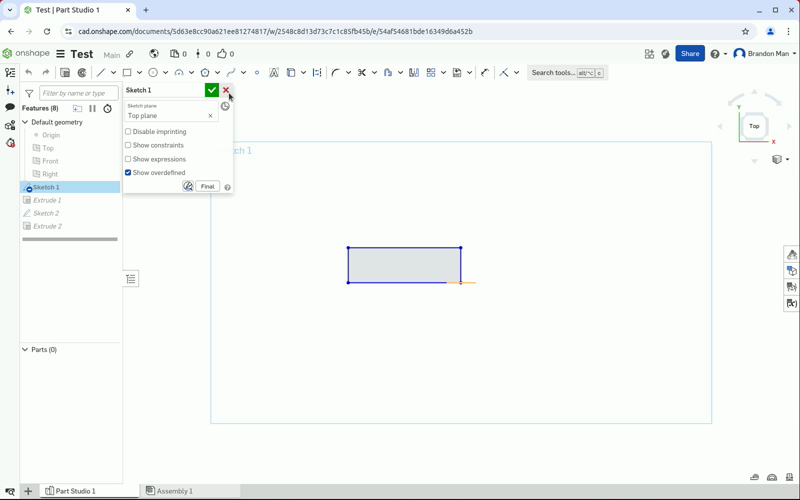
click(229, 92)
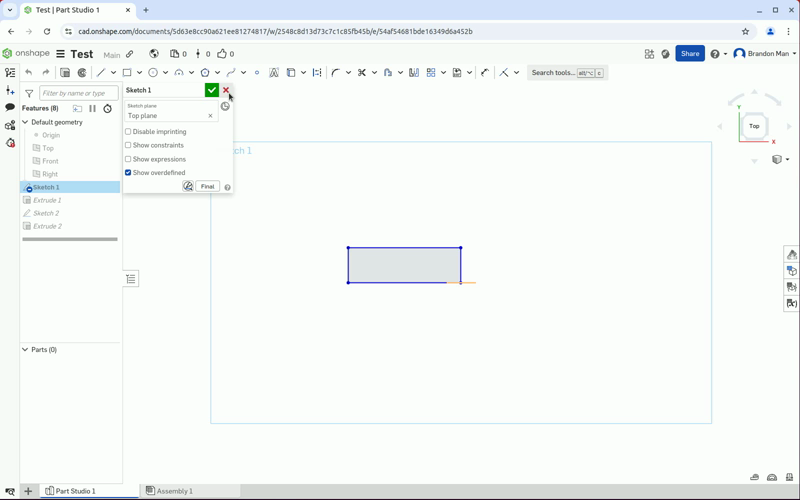
key(shift+s)
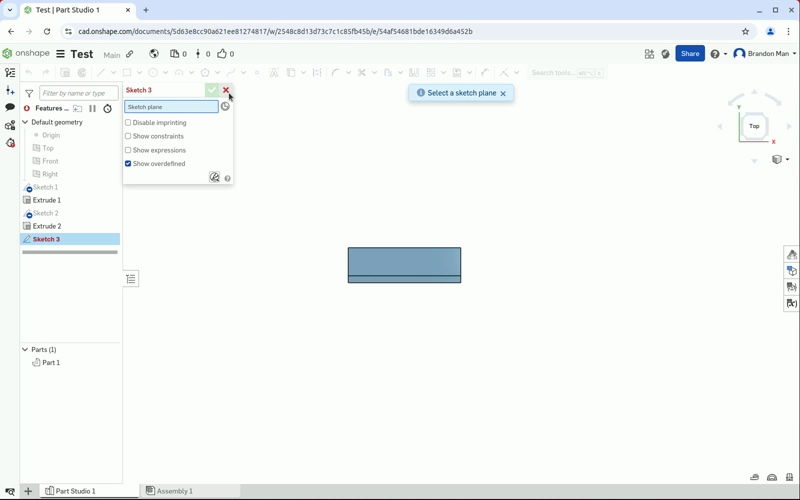
mouse_move(73, 150)
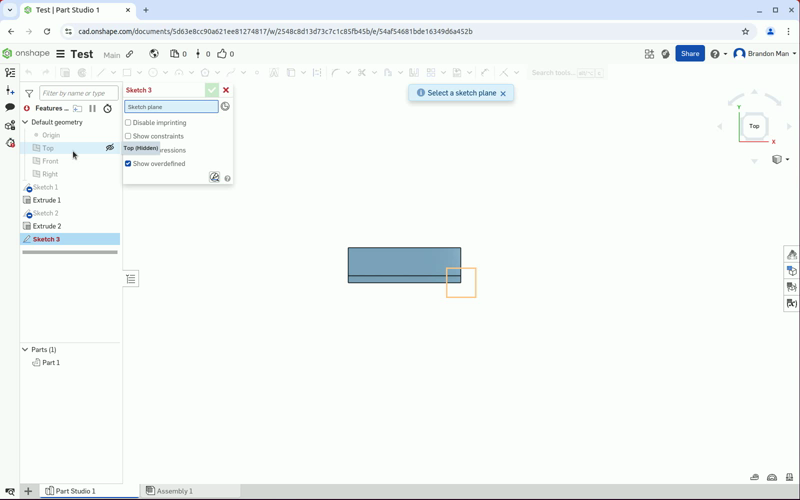
click(73, 150)
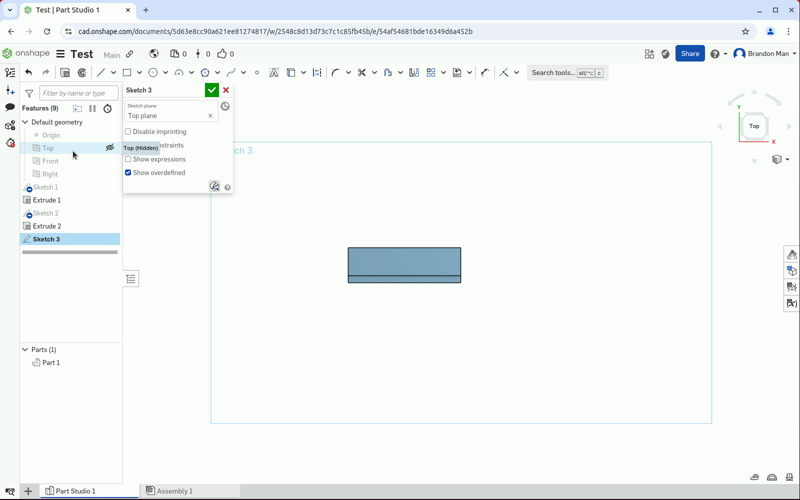
mouse_move(73, 352)
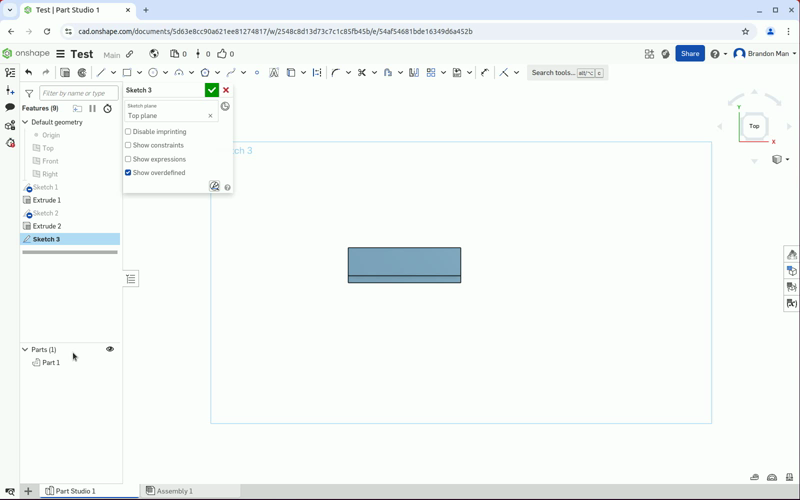
key(y)
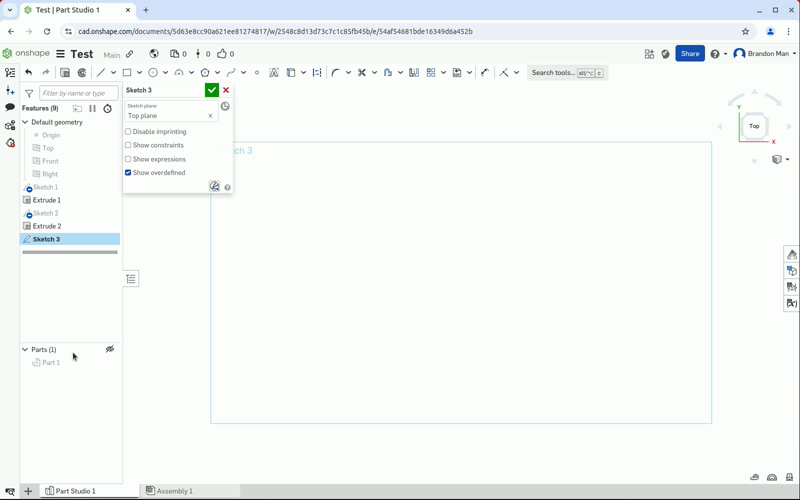
key(l)
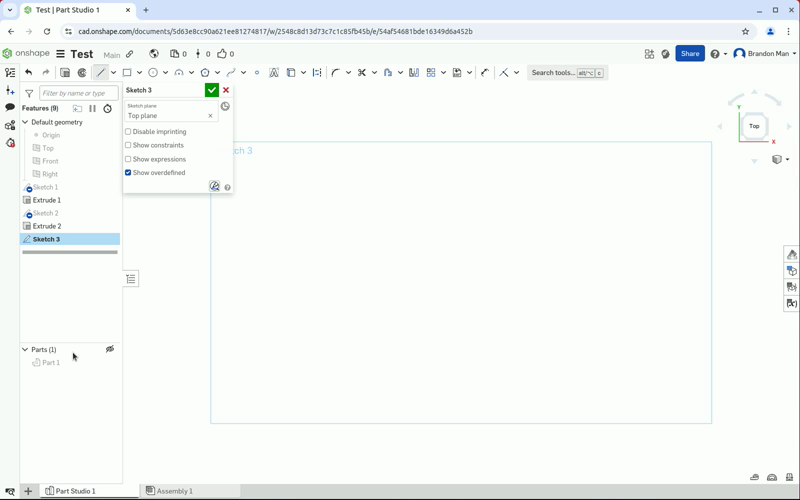
key_down(shift)
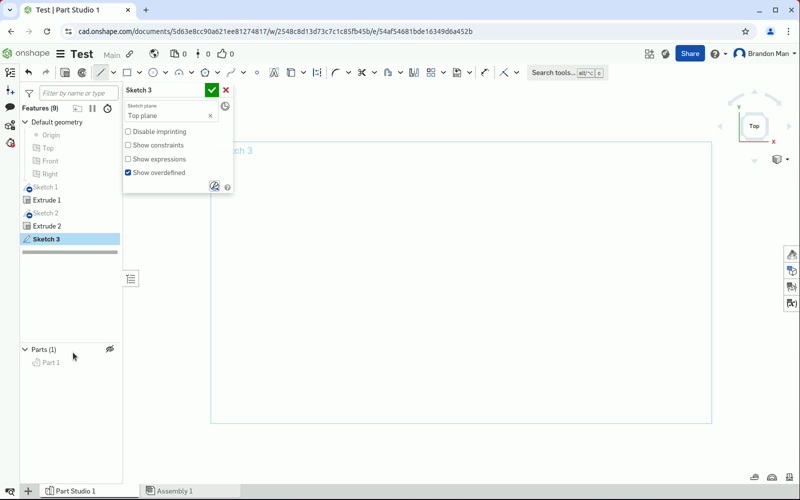
mouse_move(362, 254)
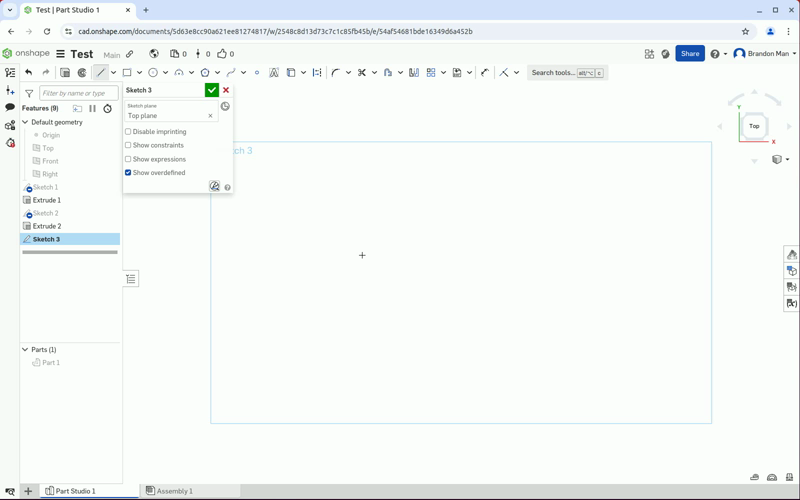
click(362, 254)
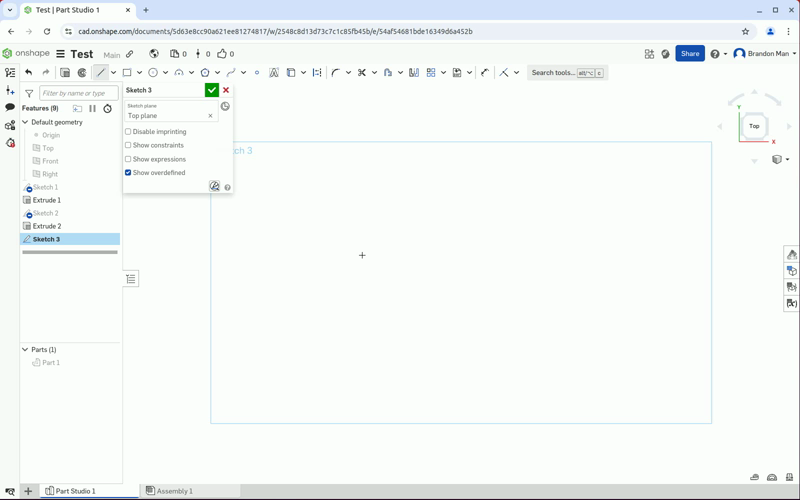
key_up(shift)
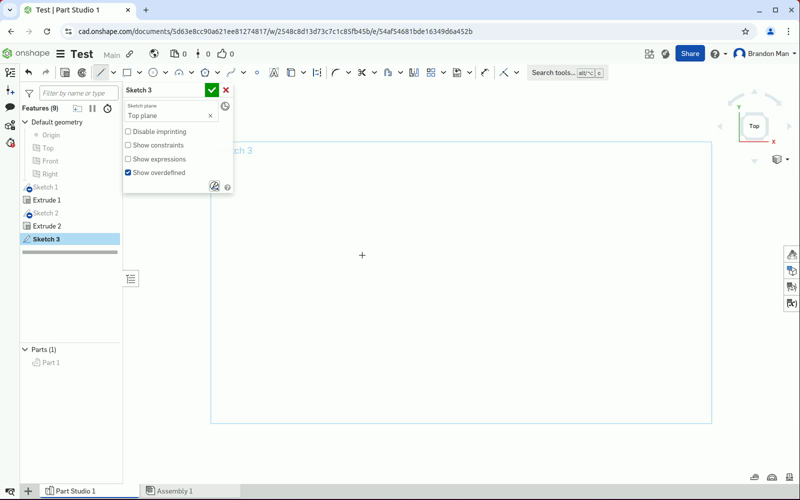
key_down(shift)
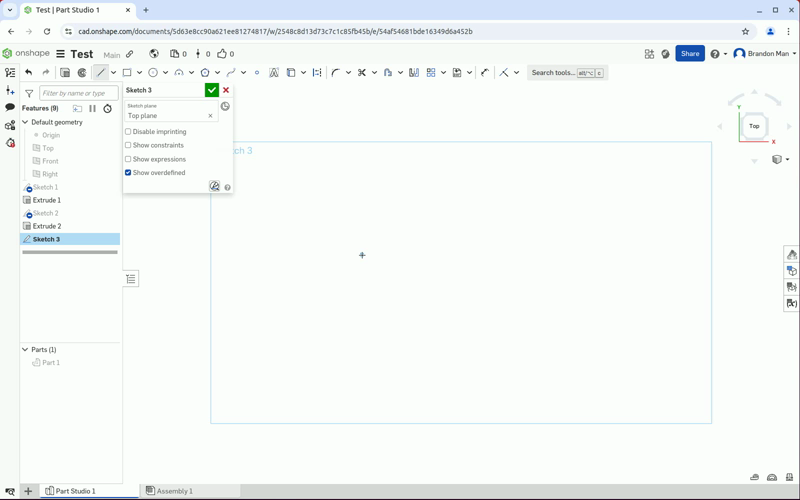
mouse_move(461, 254)
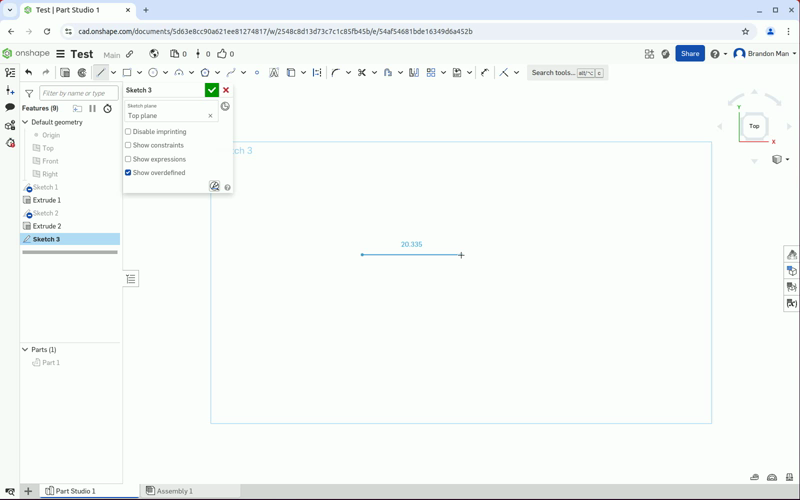
click(461, 254)
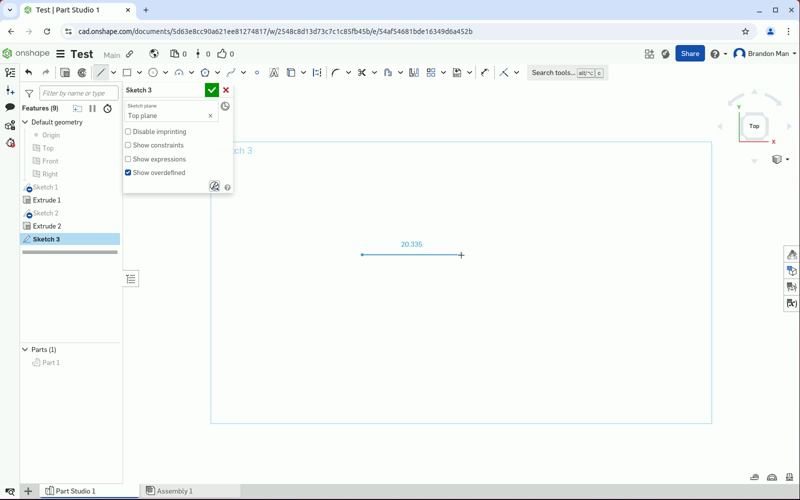
key_up(shift)
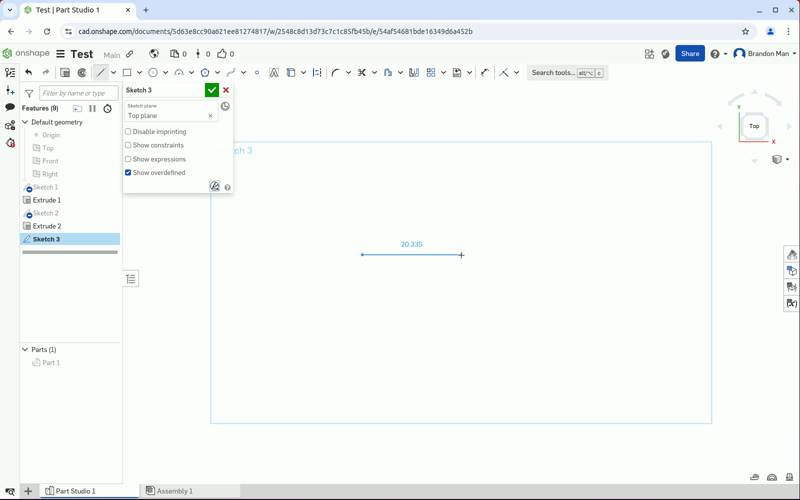
key_down(shift)
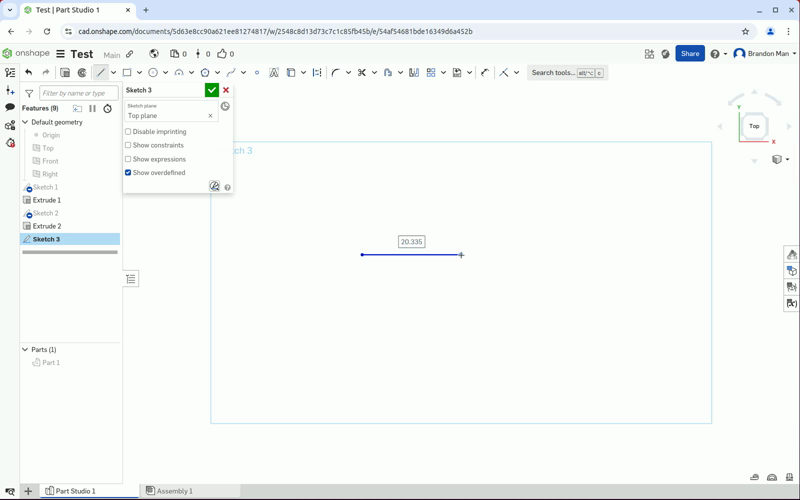
mouse_move(491, 254)
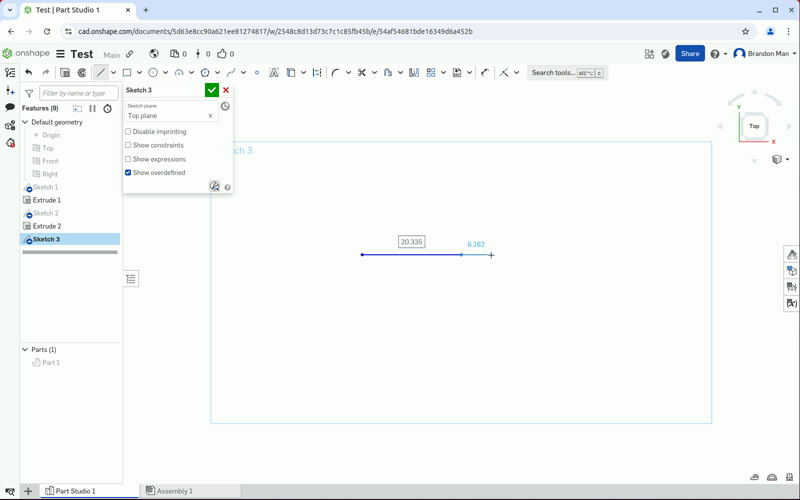
mouse_move(461, 247)
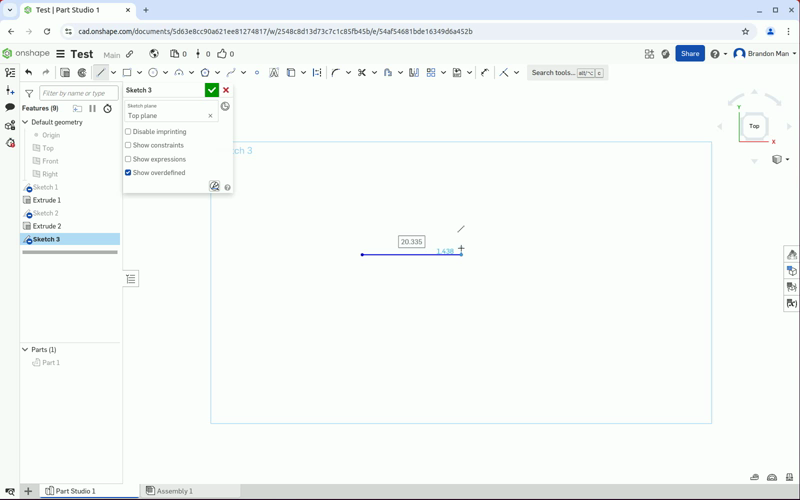
scroll(6)
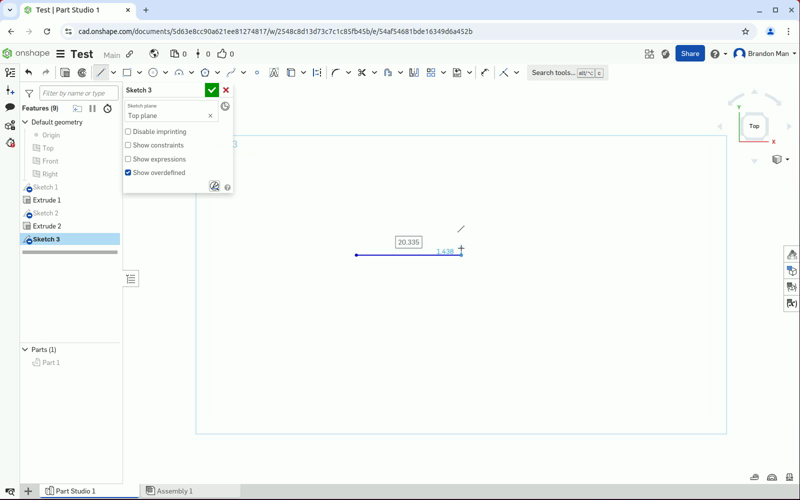
scroll(6)
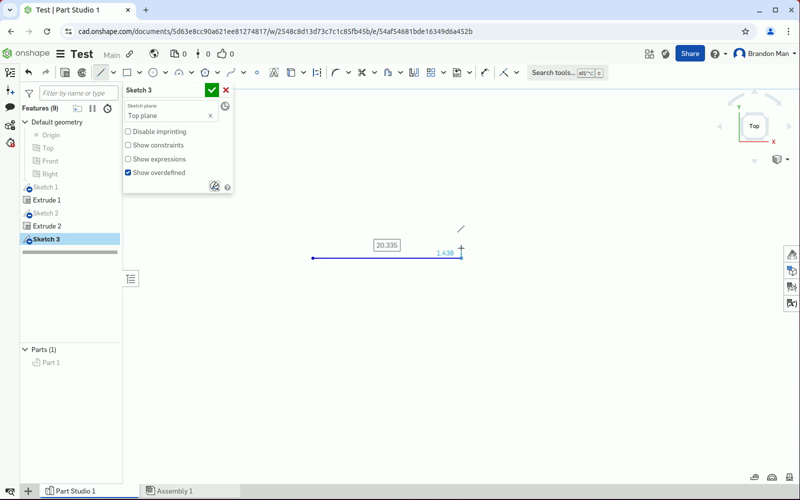
scroll(6)
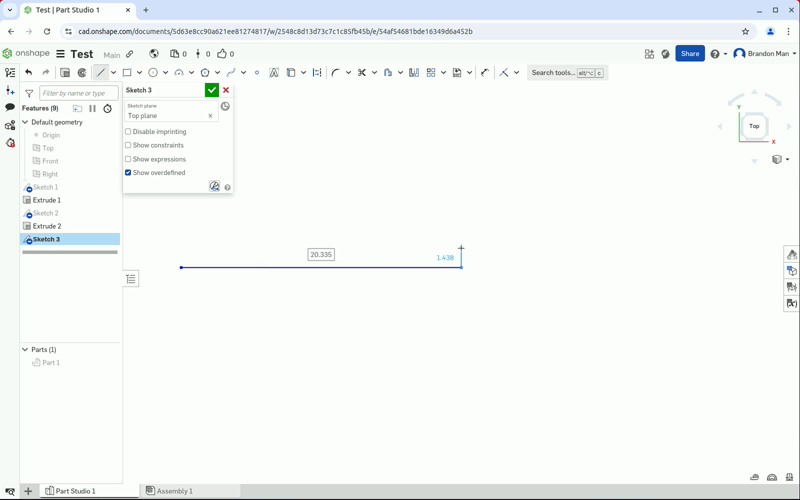
scroll(6)
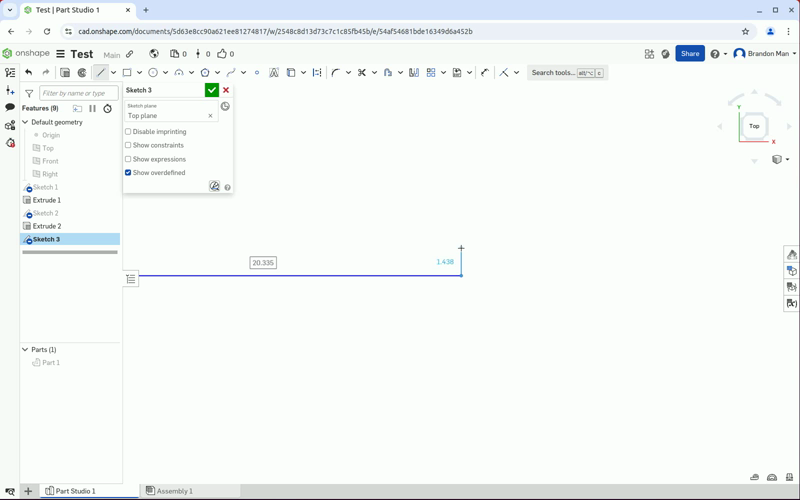
scroll(6)
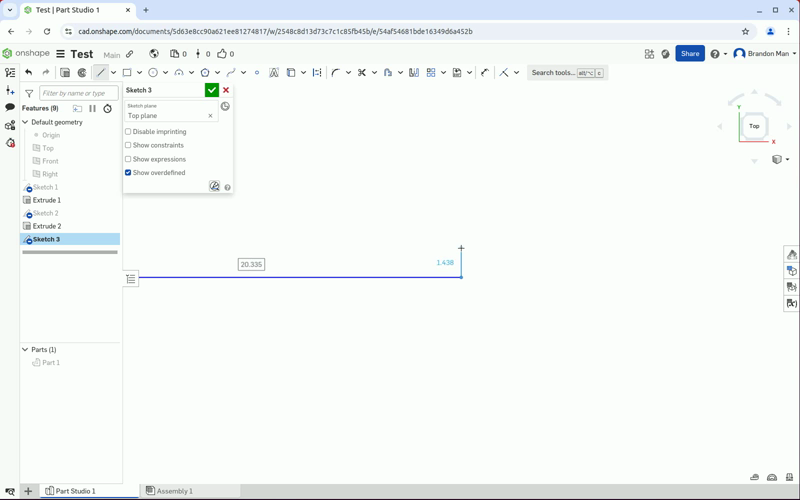
scroll(6)
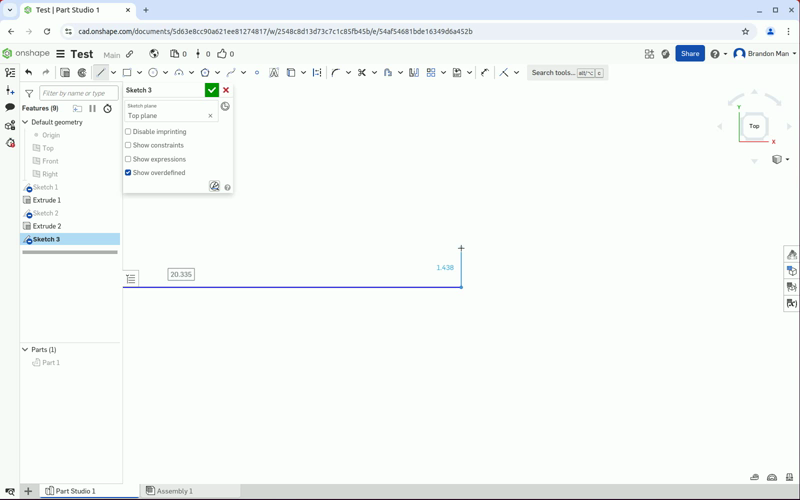
scroll(6)
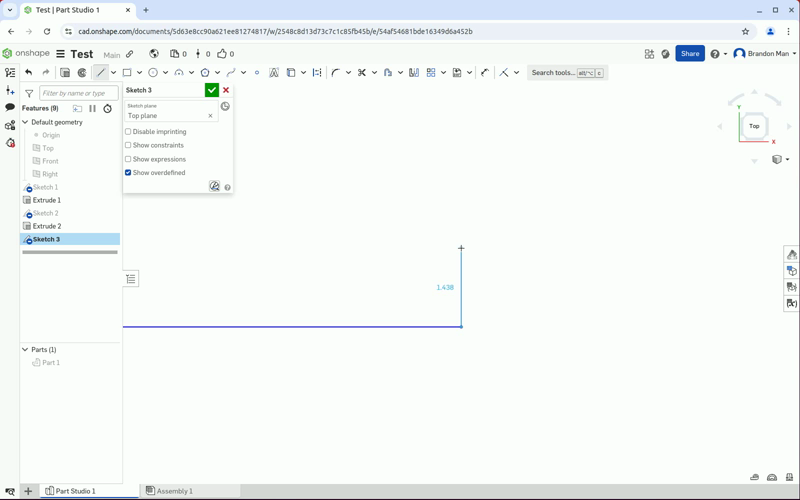
click(461, 247)
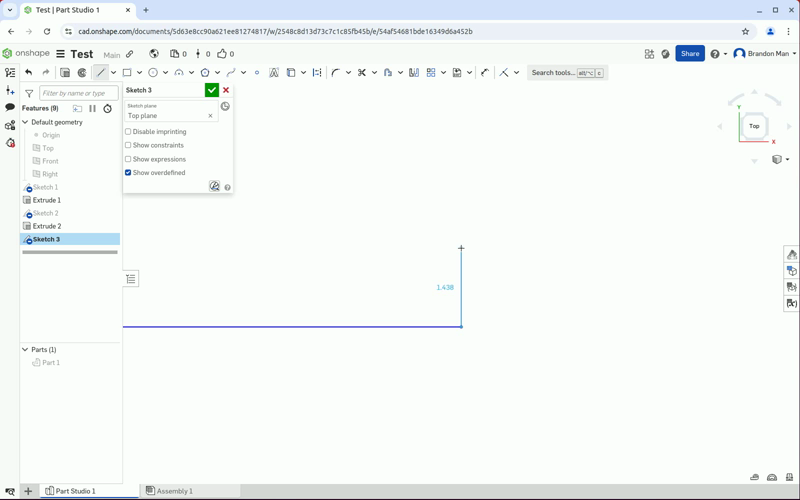
scroll(-6)
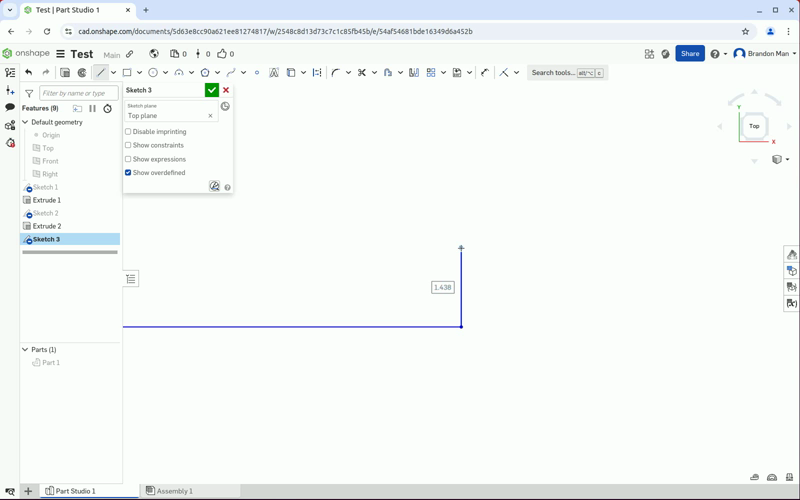
scroll(-6)
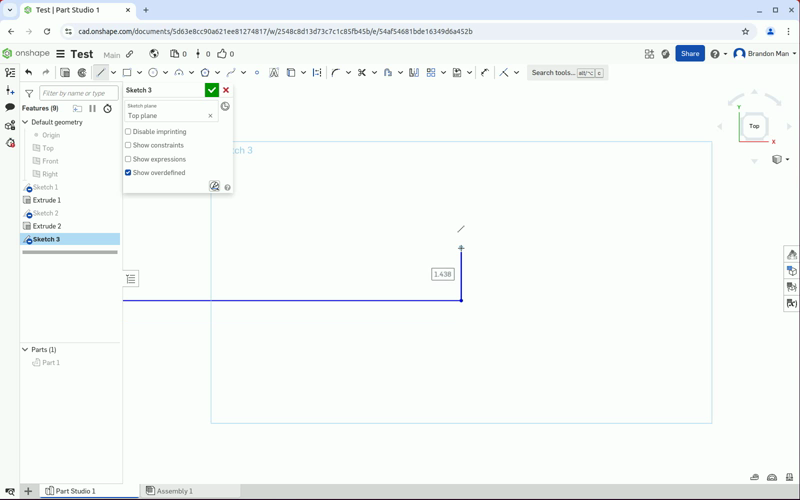
scroll(-6)
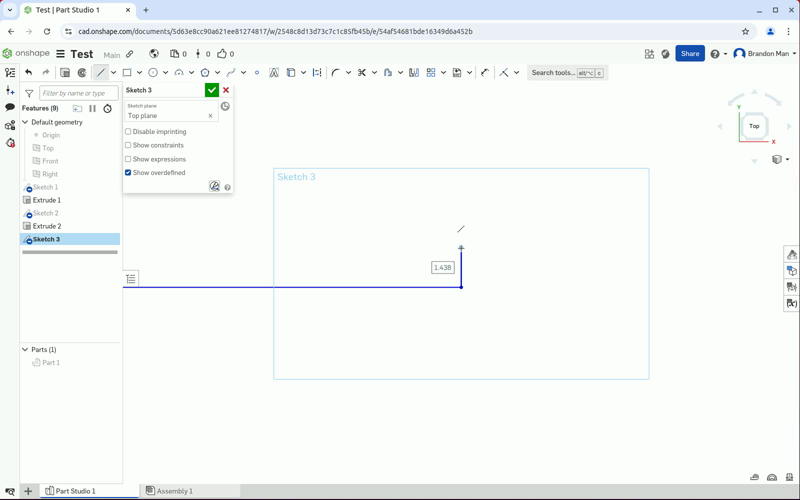
scroll(-6)
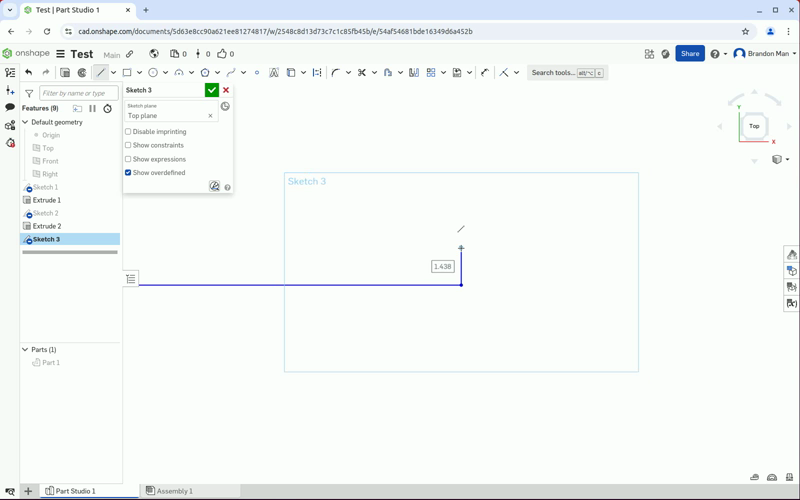
scroll(-6)
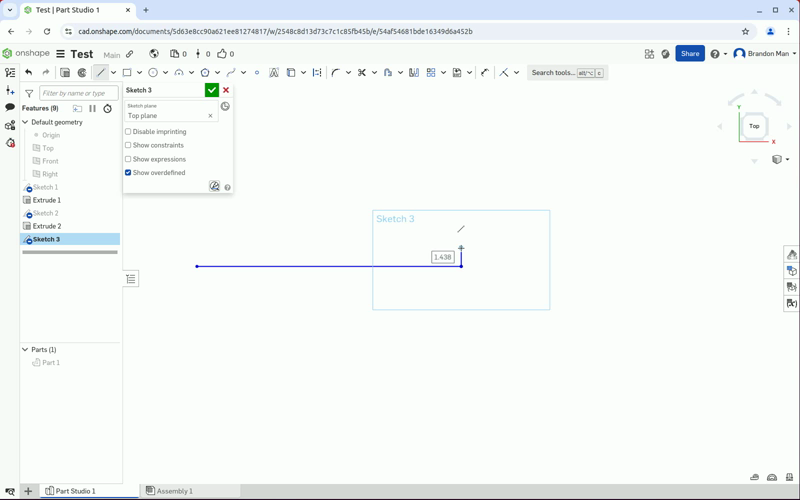
scroll(-6)
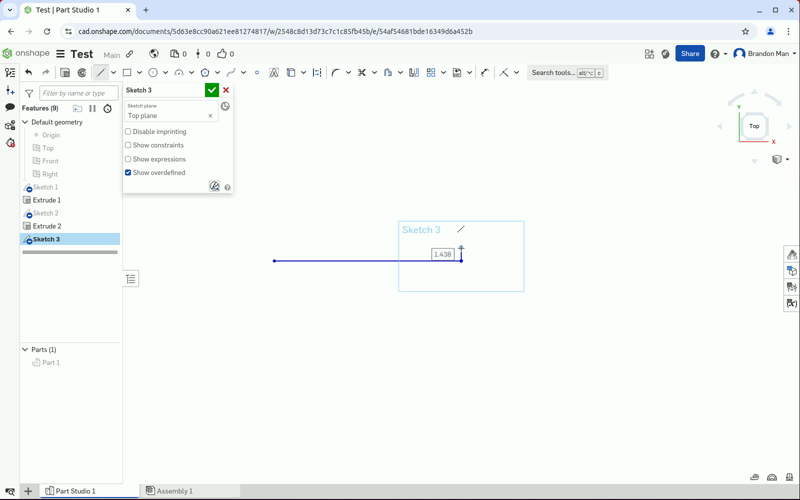
scroll(-6)
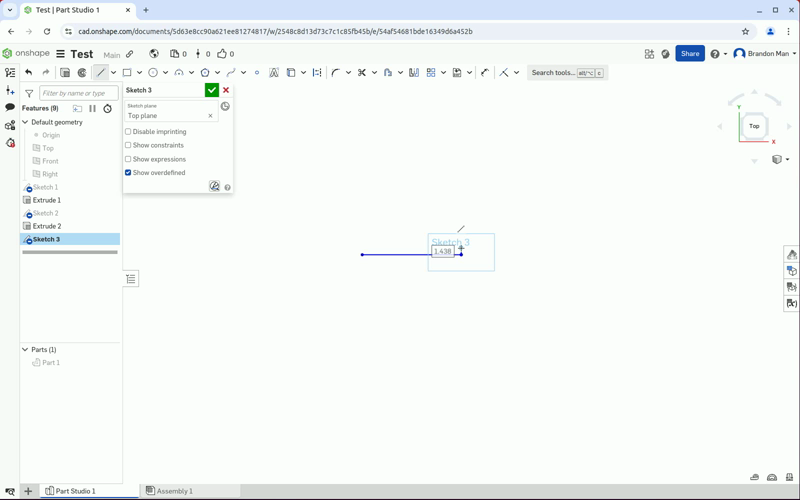
key_up(shift)
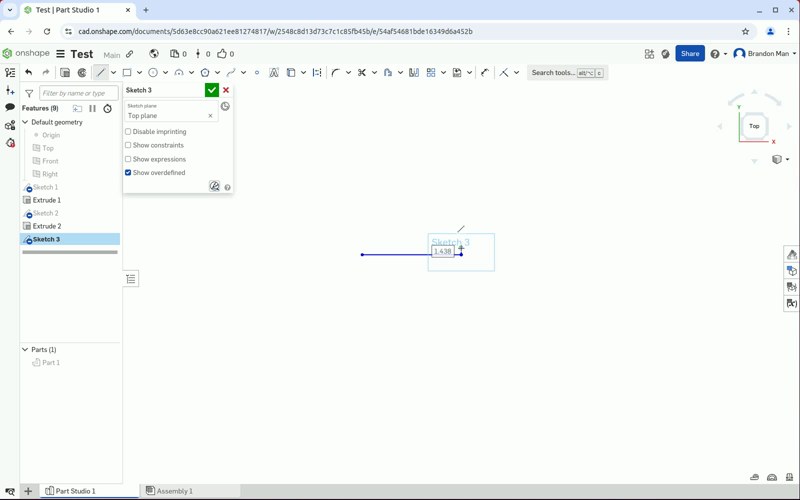
key_down(shift)
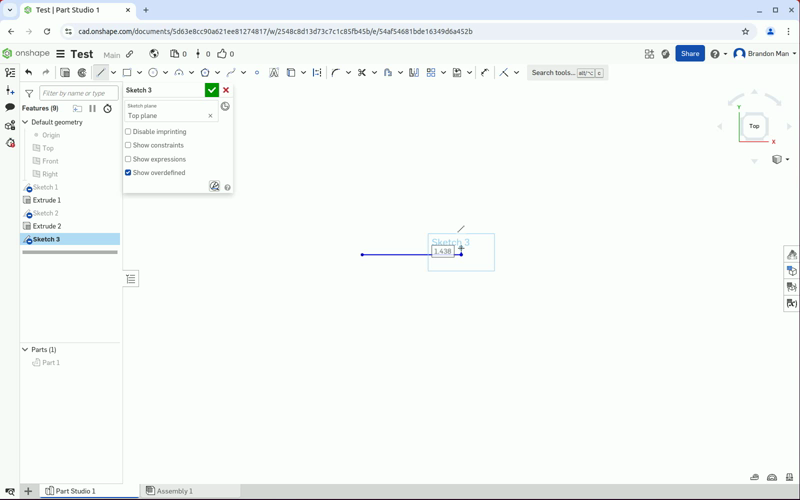
mouse_move(362, 247)
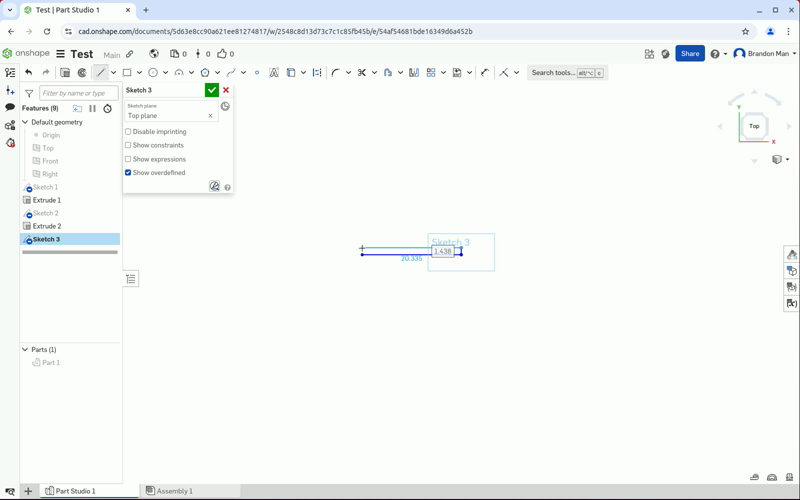
click(362, 247)
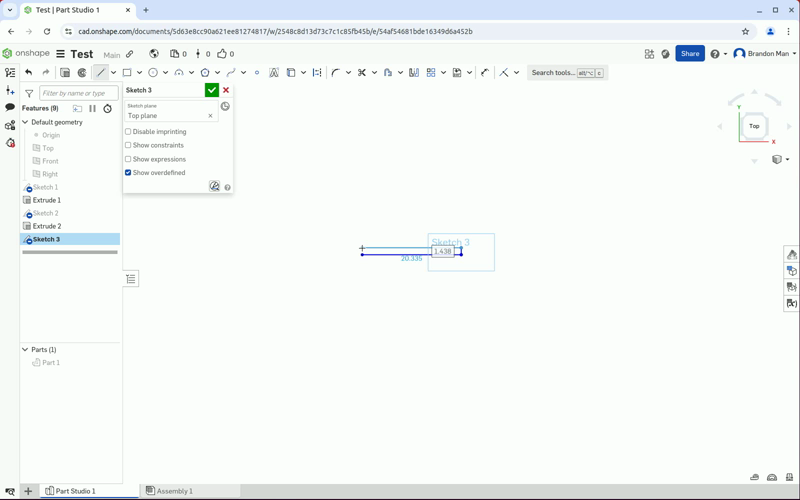
key_up(shift)
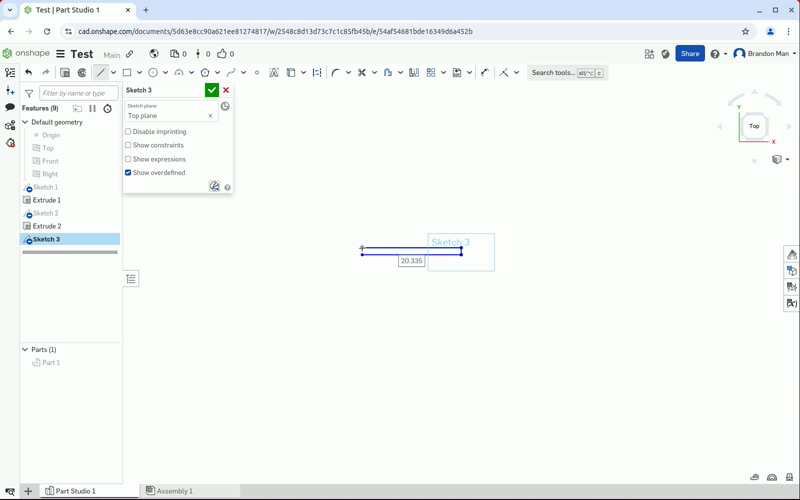
mouse_move(392, 247)
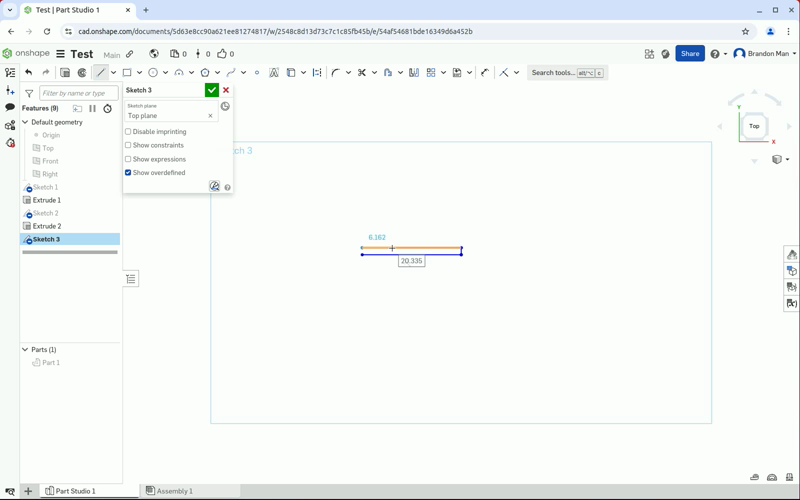
key_down(shift)
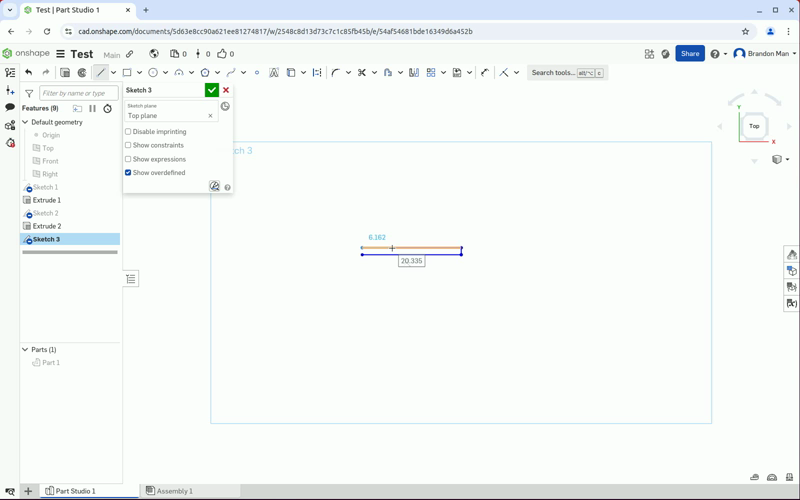
mouse_move(362, 254)
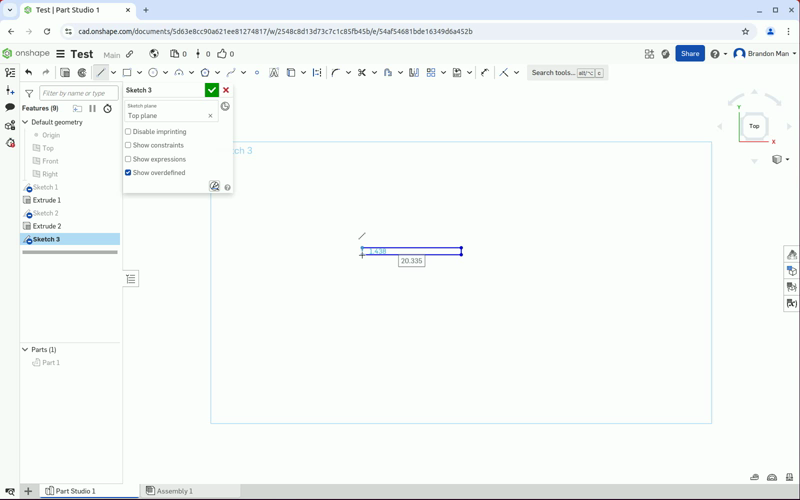
scroll(6)
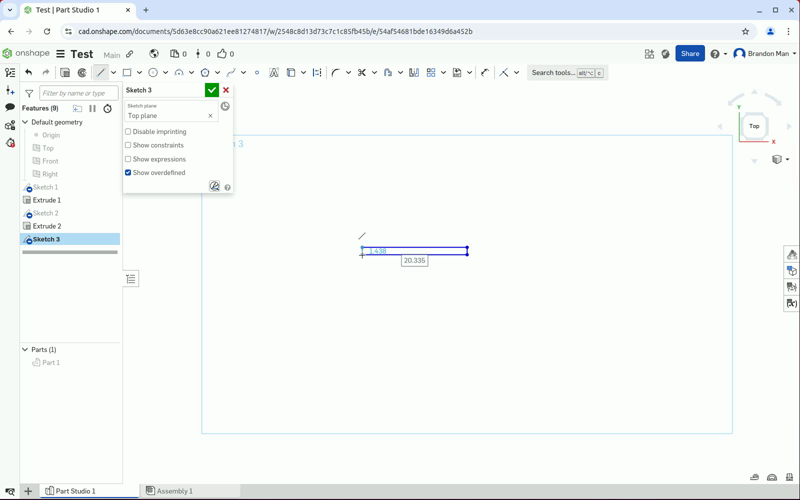
scroll(6)
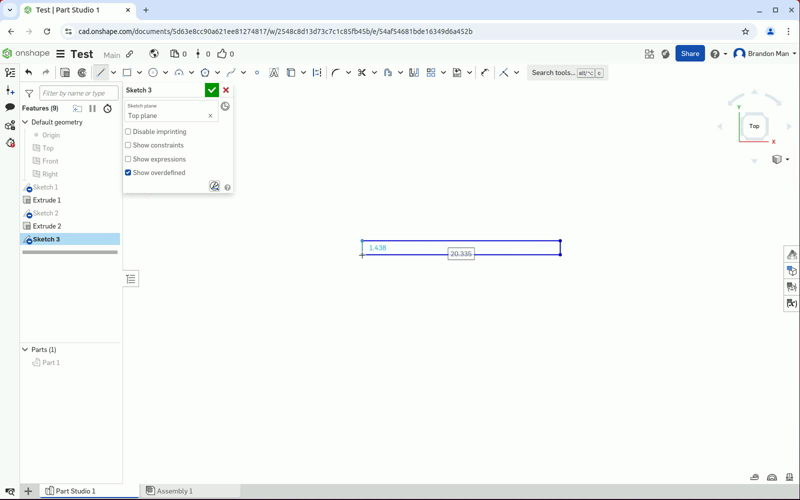
scroll(6)
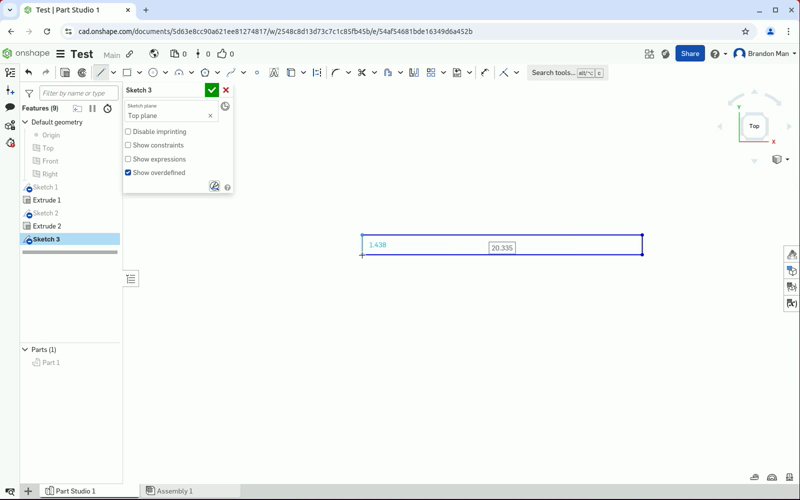
scroll(6)
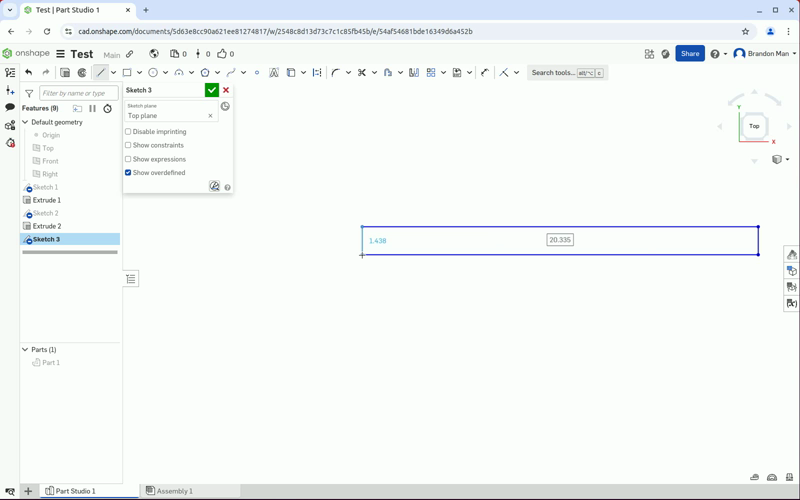
scroll(6)
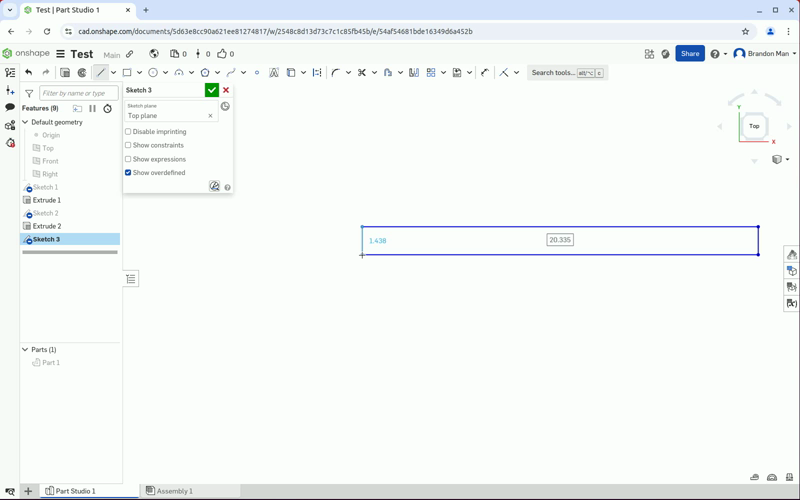
scroll(6)
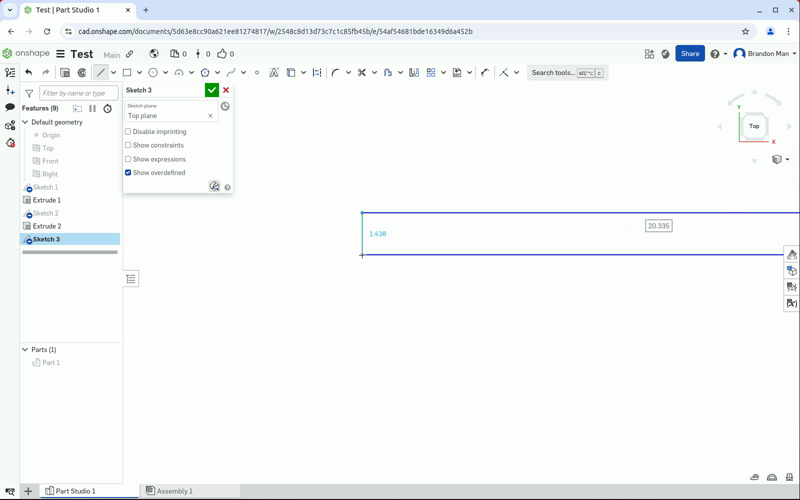
scroll(6)
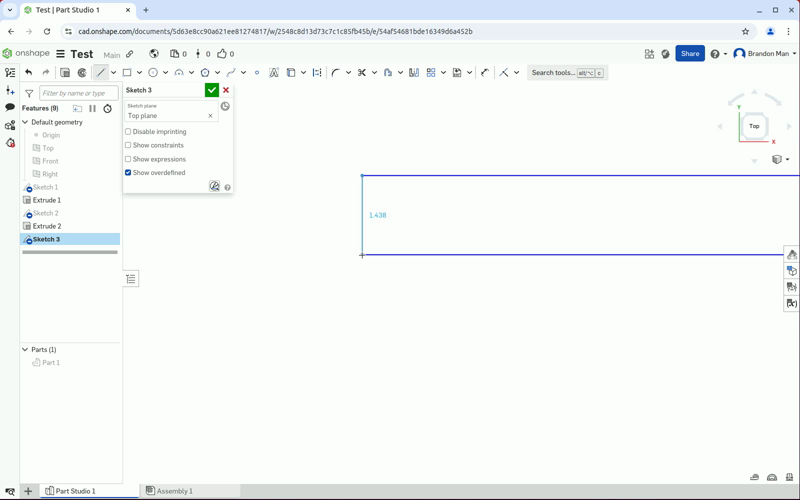
key_up(shift)
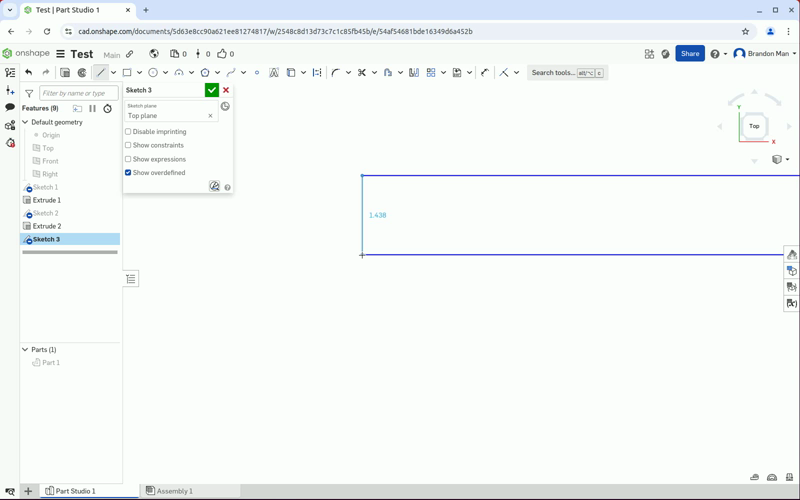
click(362, 254)
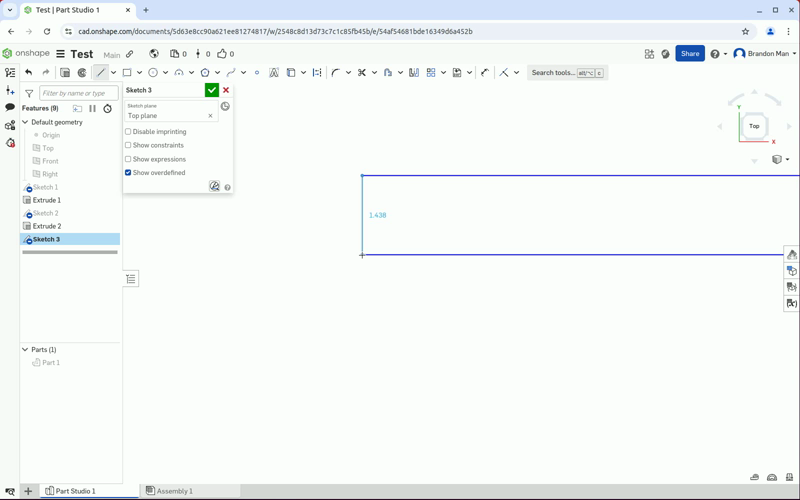
scroll(-6)
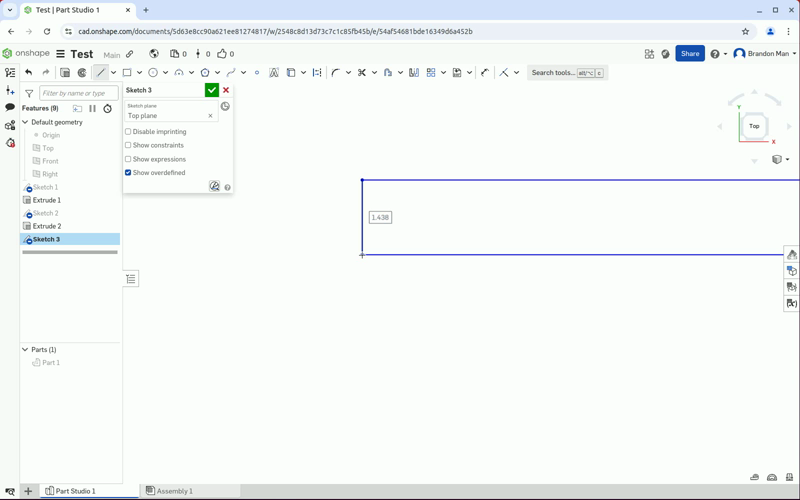
scroll(-6)
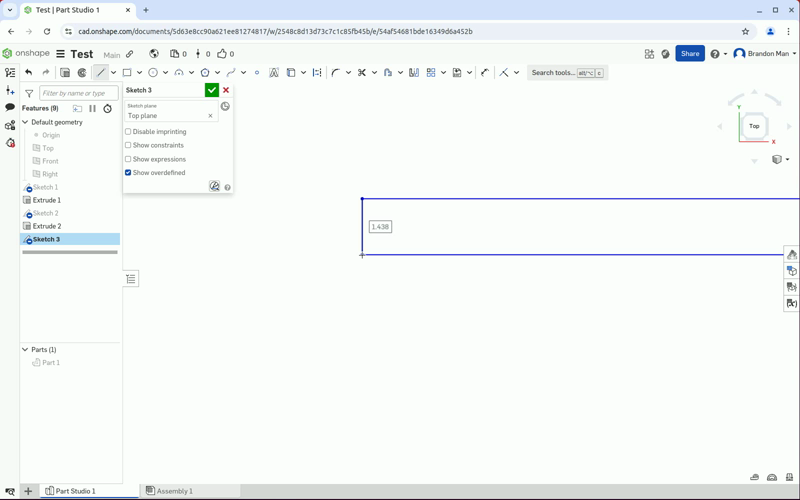
scroll(-6)
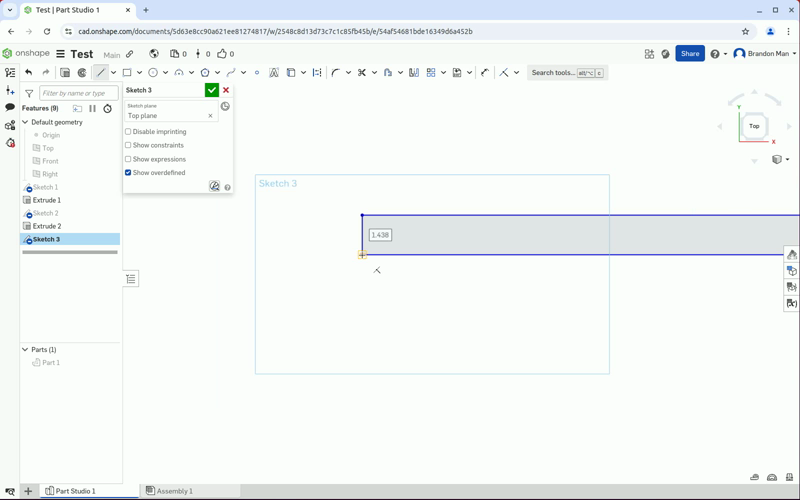
scroll(-6)
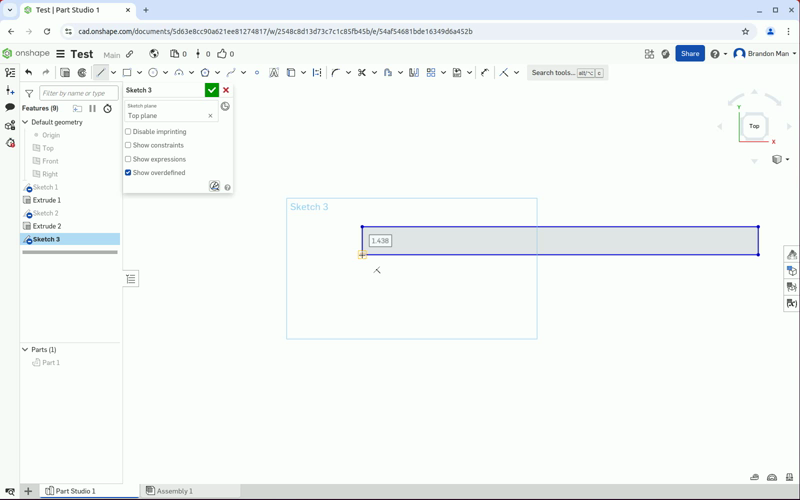
scroll(-6)
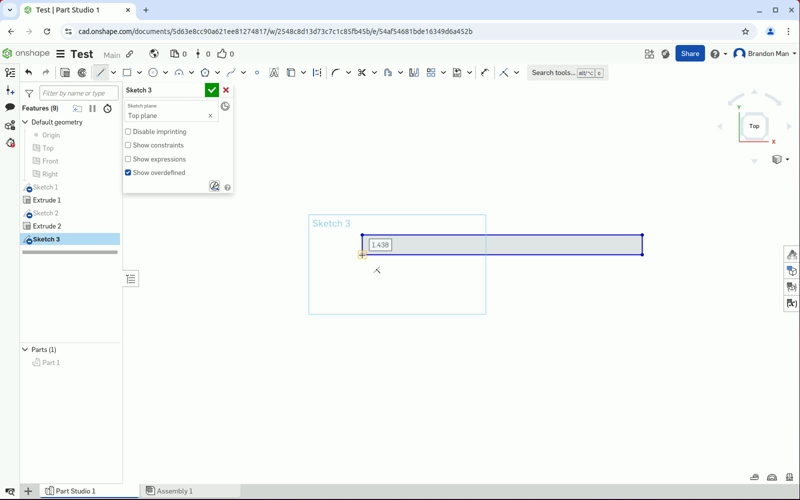
scroll(-6)
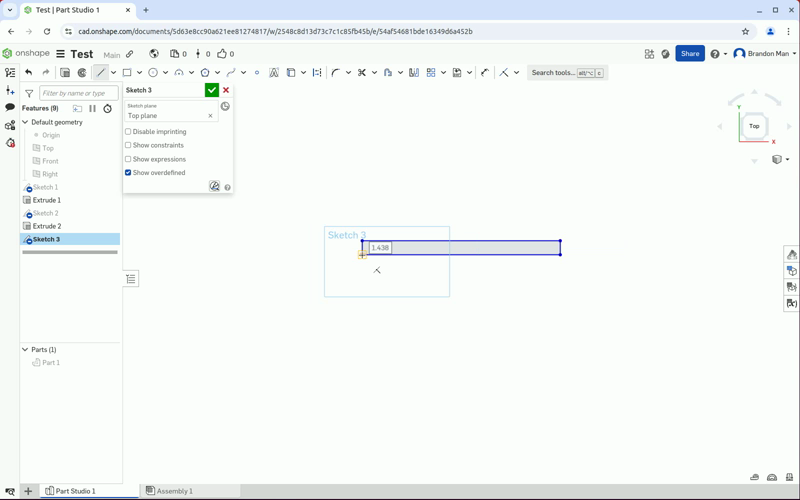
scroll(-6)
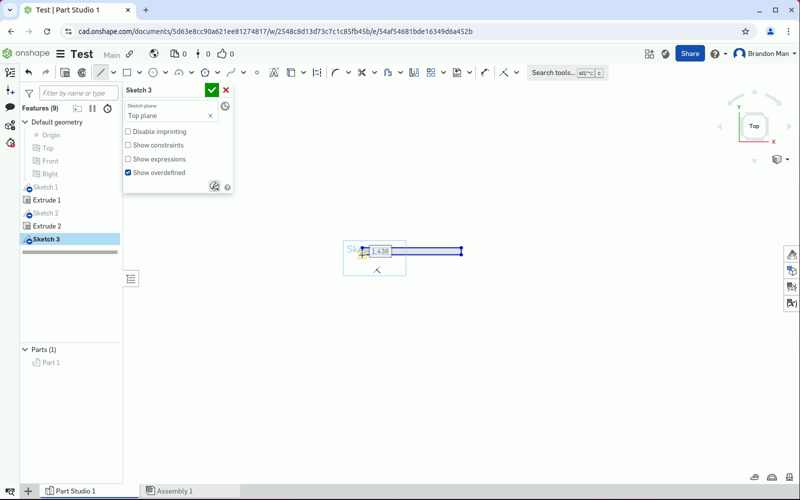
key(esc)
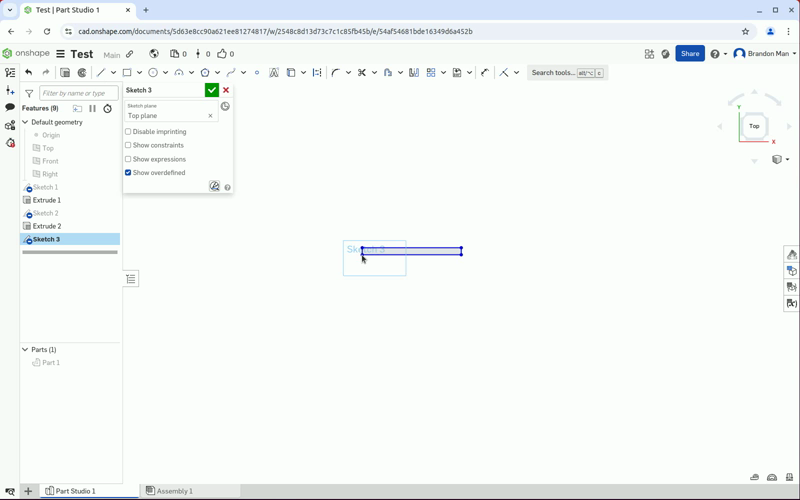
mouse_move(403, 249)
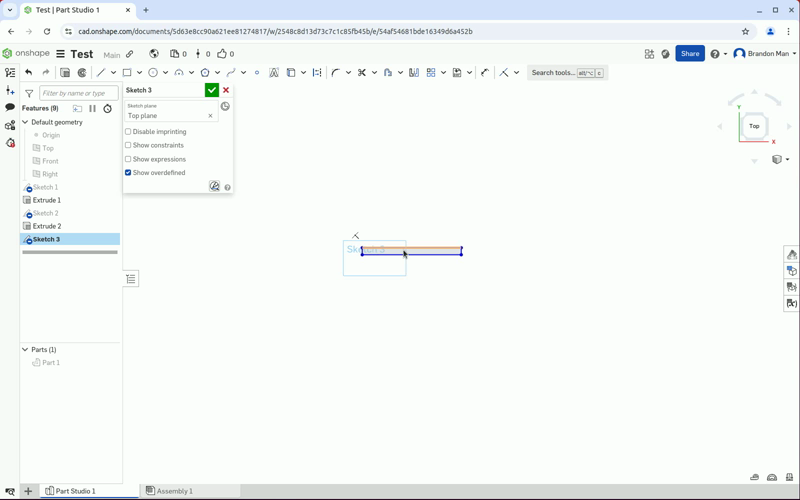
scroll(6)
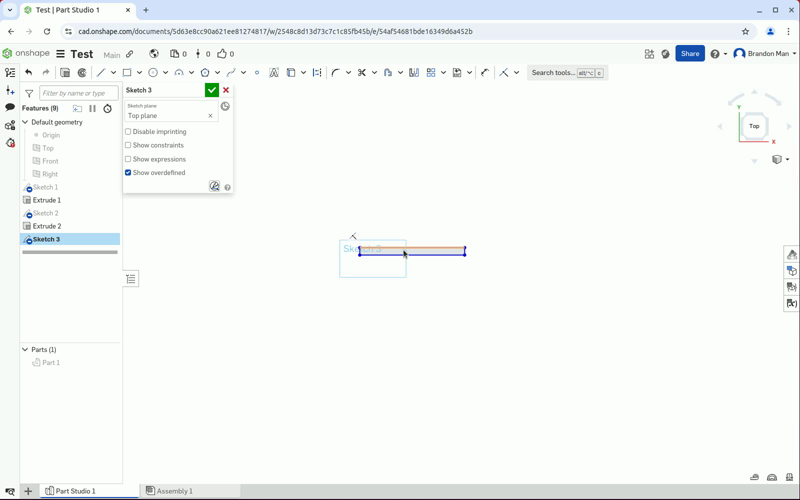
scroll(6)
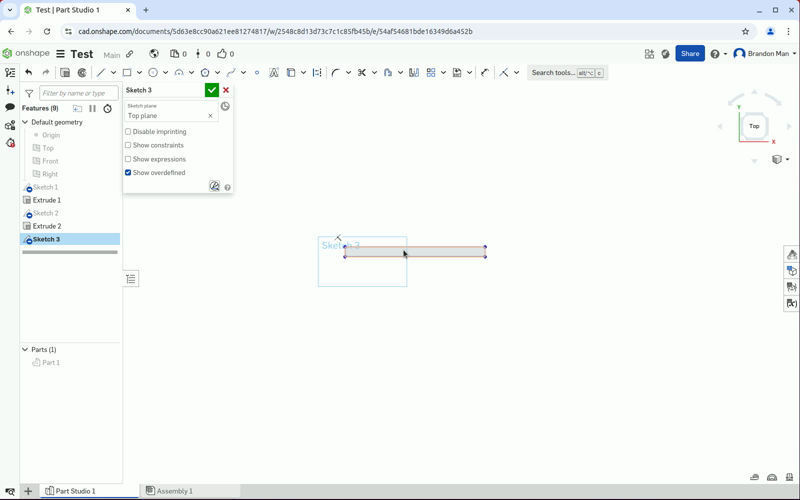
scroll(6)
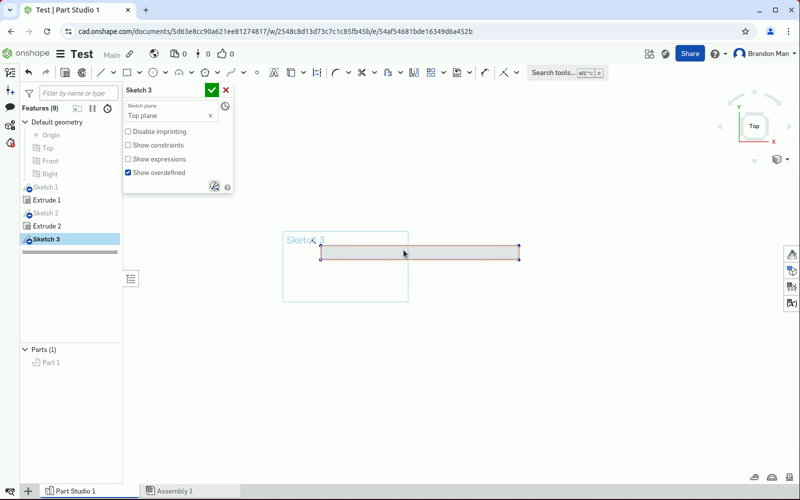
scroll(6)
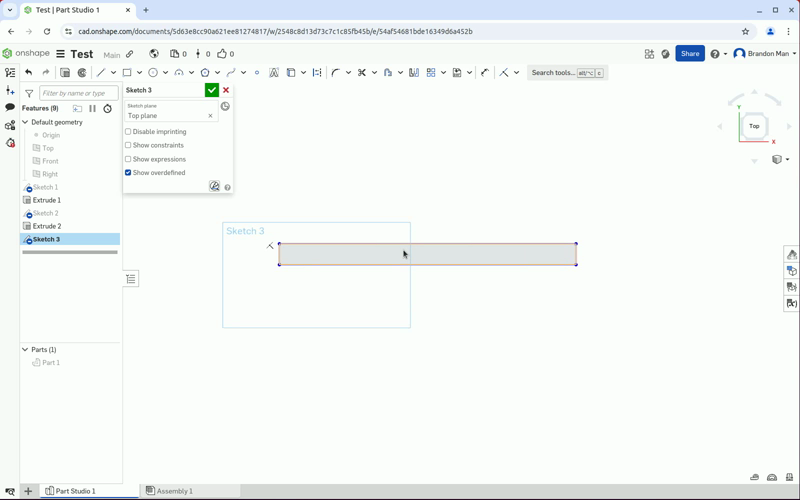
scroll(6)
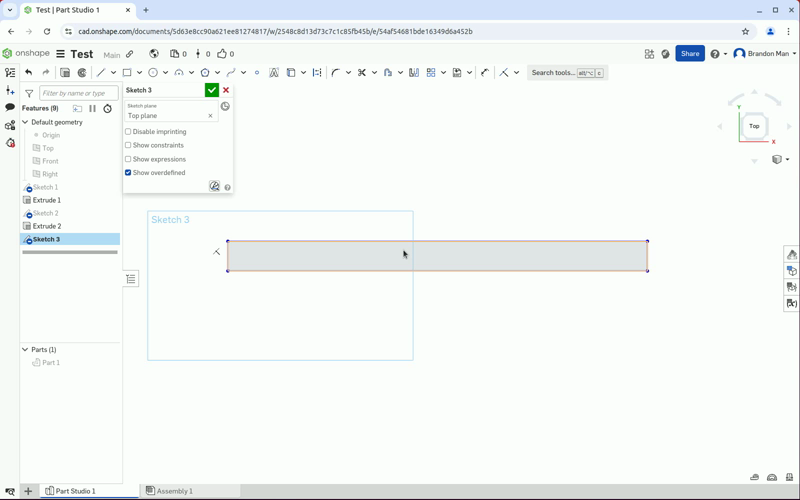
scroll(6)
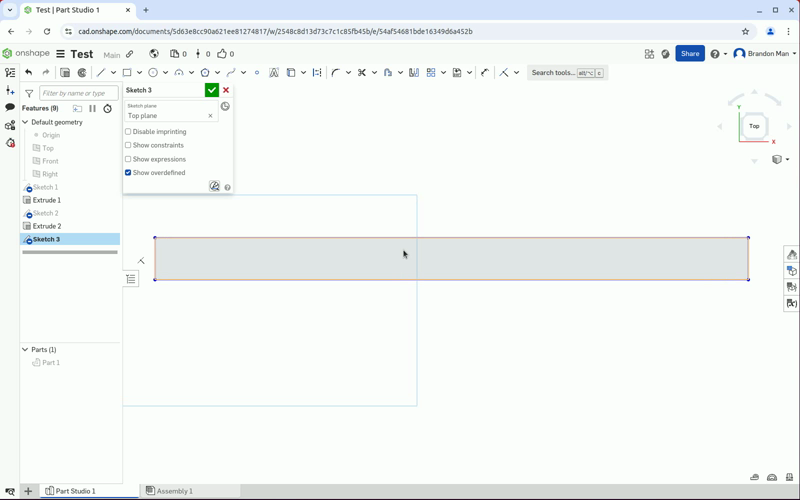
scroll(6)
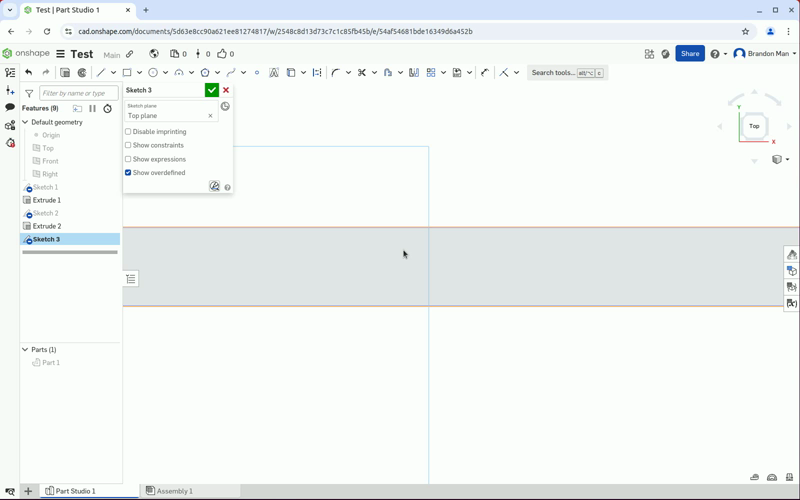
click(403, 249)
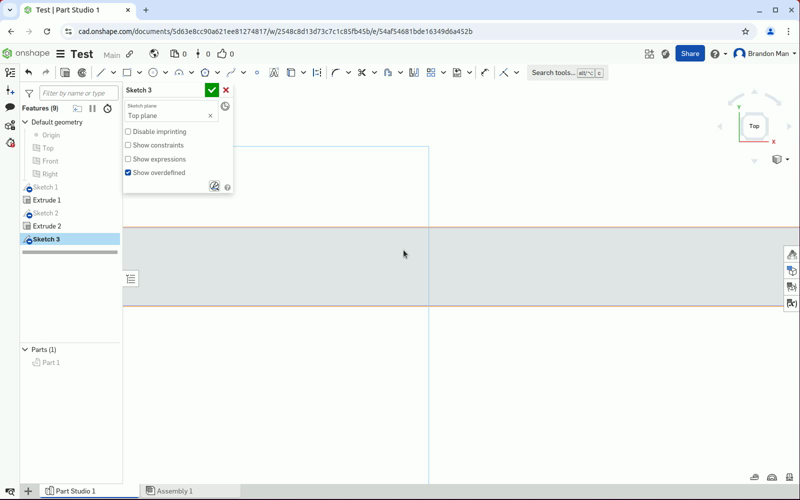
scroll(-6)
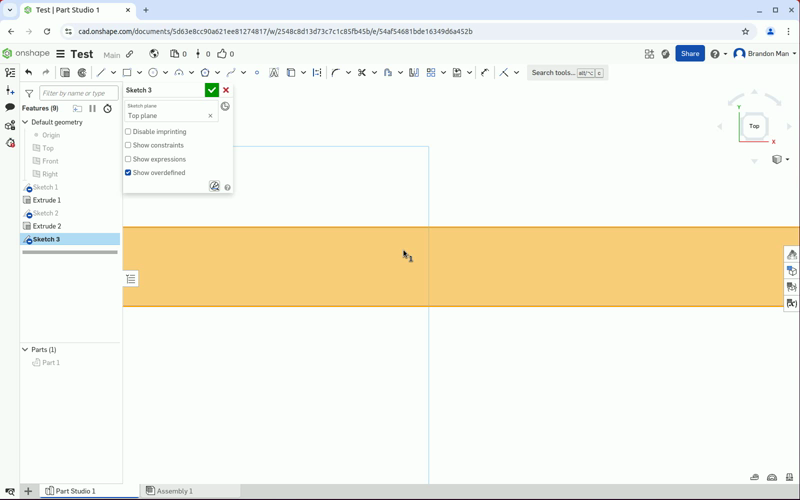
scroll(-6)
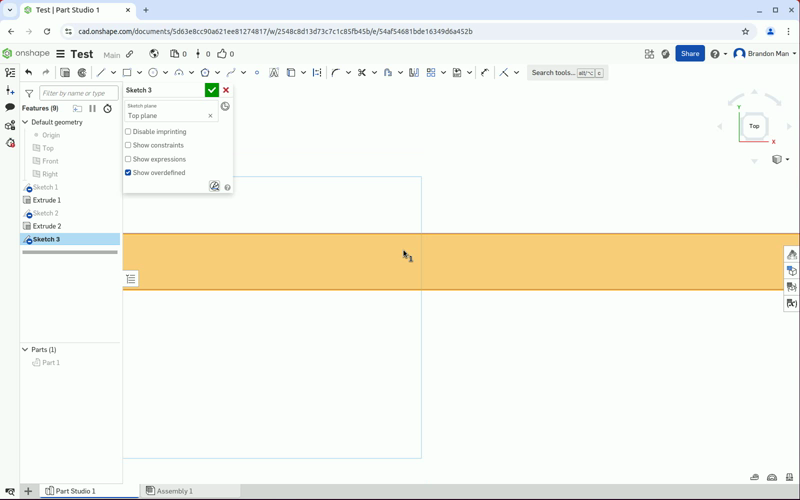
scroll(-6)
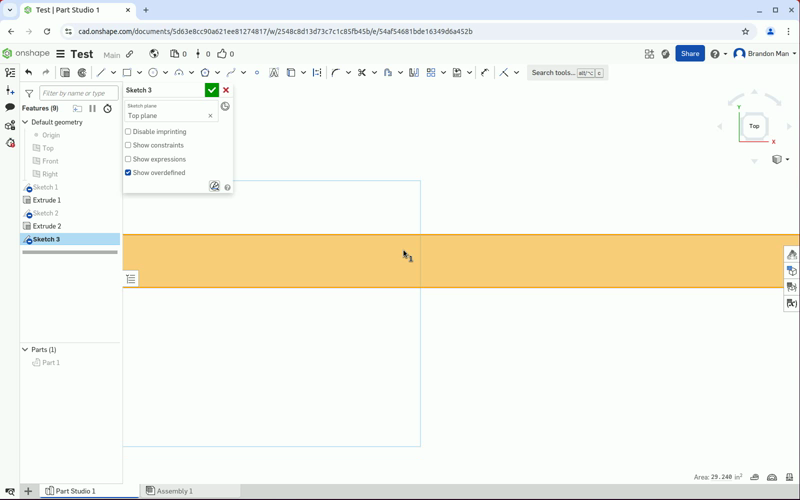
scroll(-6)
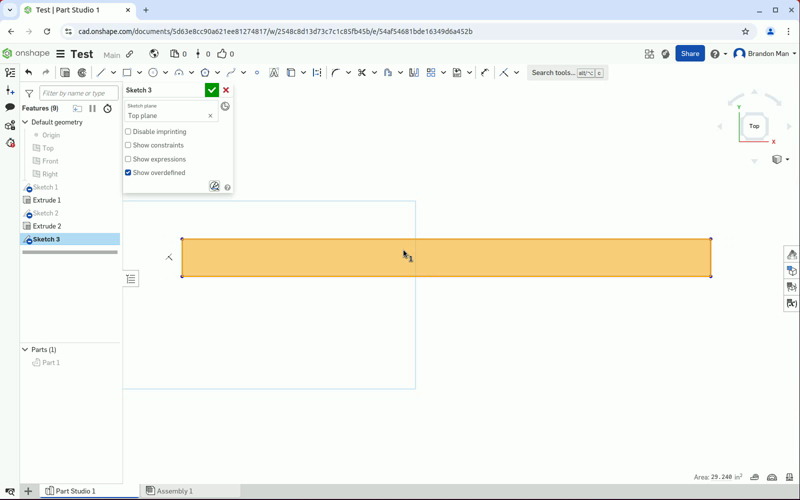
scroll(-6)
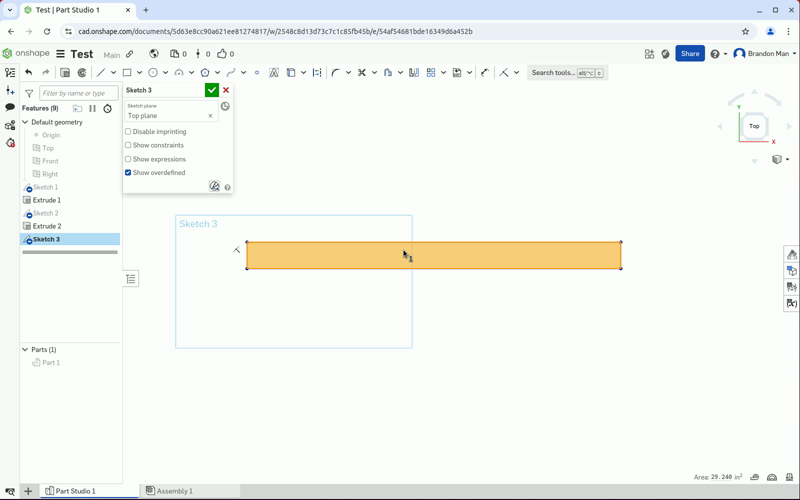
scroll(-6)
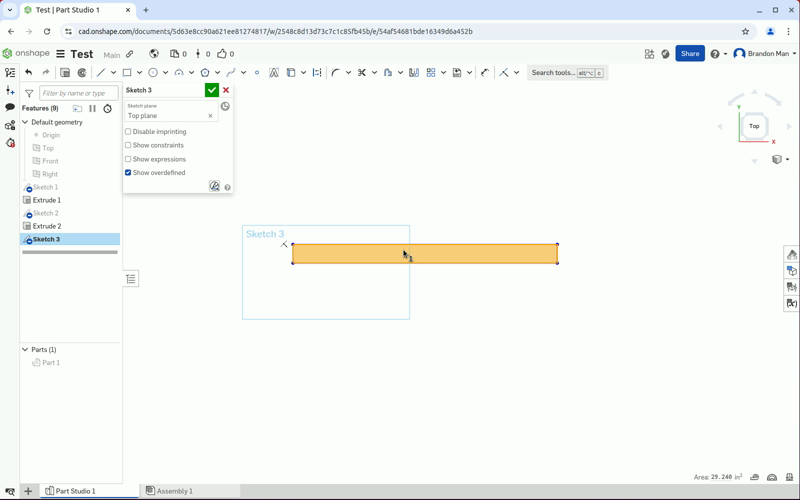
scroll(-6)
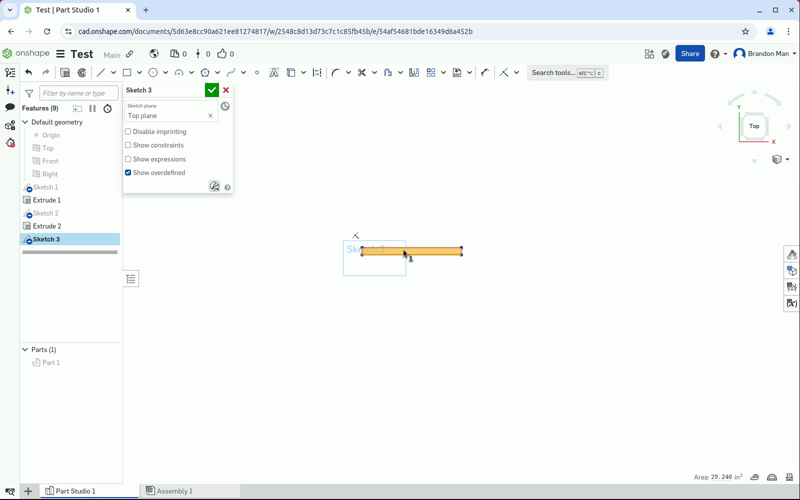
mouse_move(73, 352)
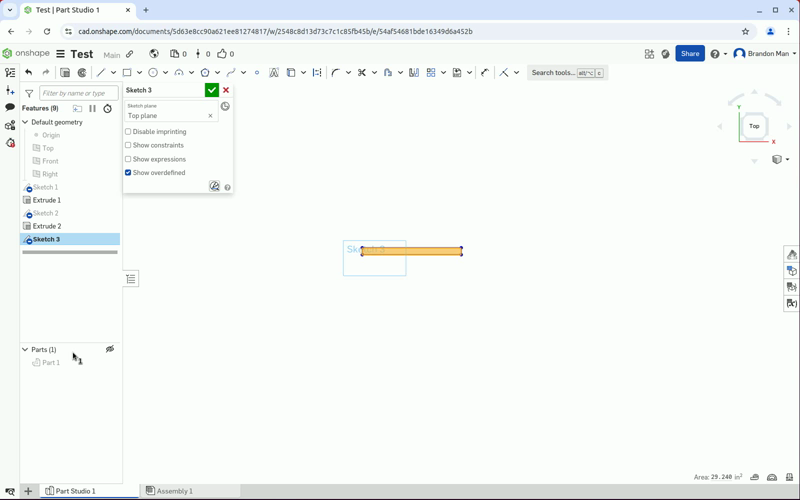
key(shift+y)
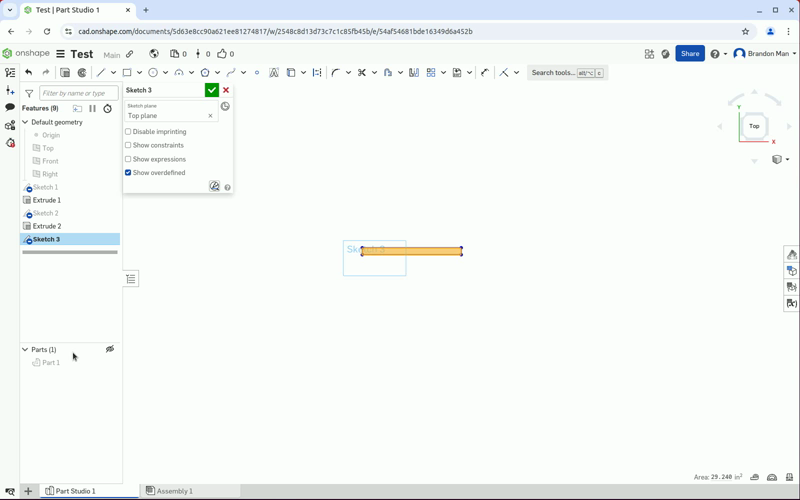
key(shift+e)
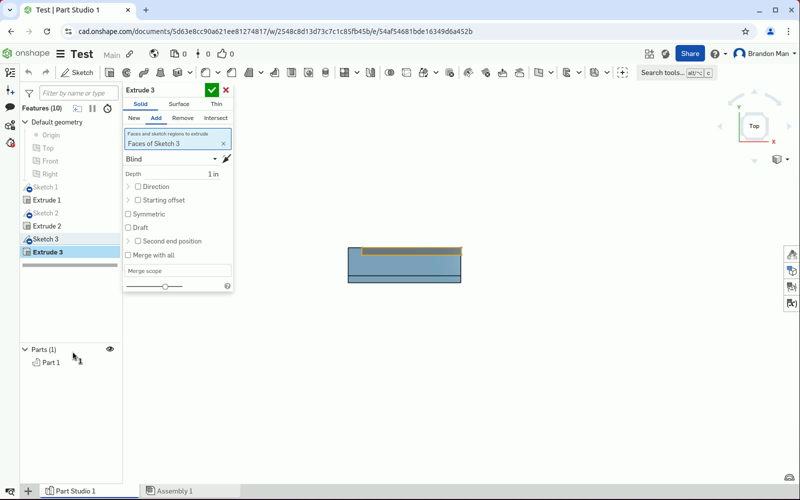
mouse_move(143, 106)
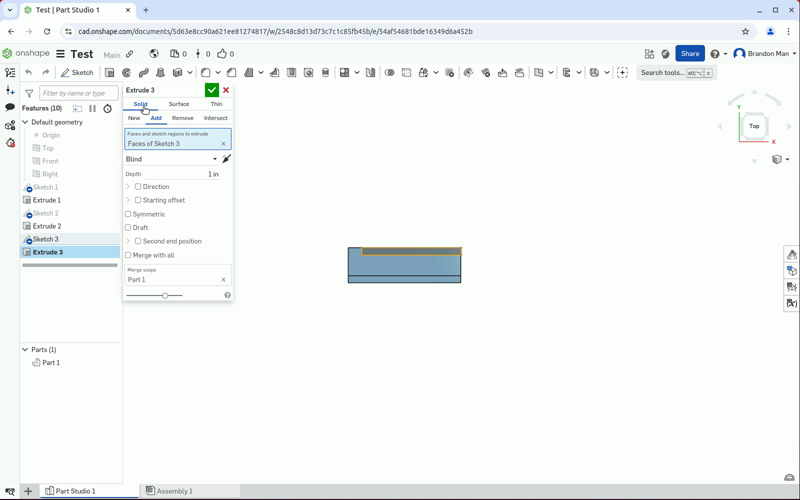
click(143, 106)
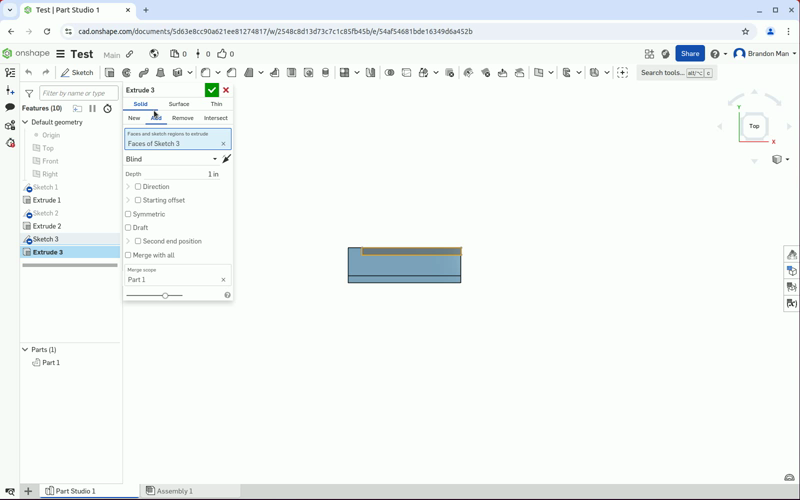
mouse_move(186, 120)
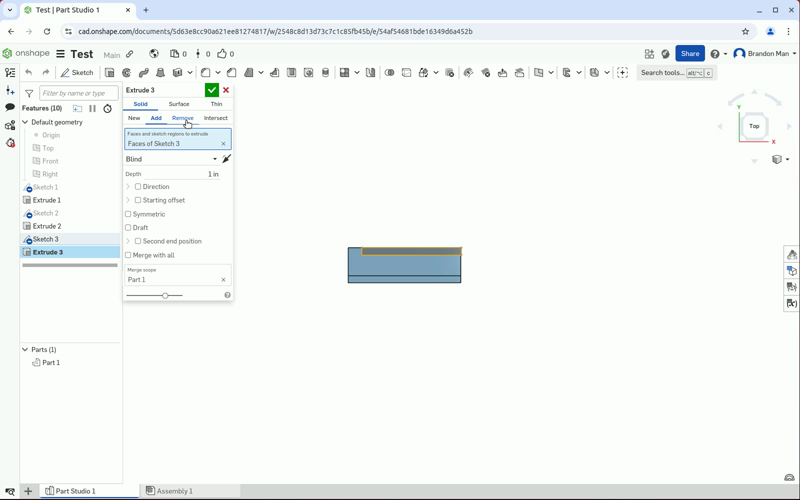
click(186, 120)
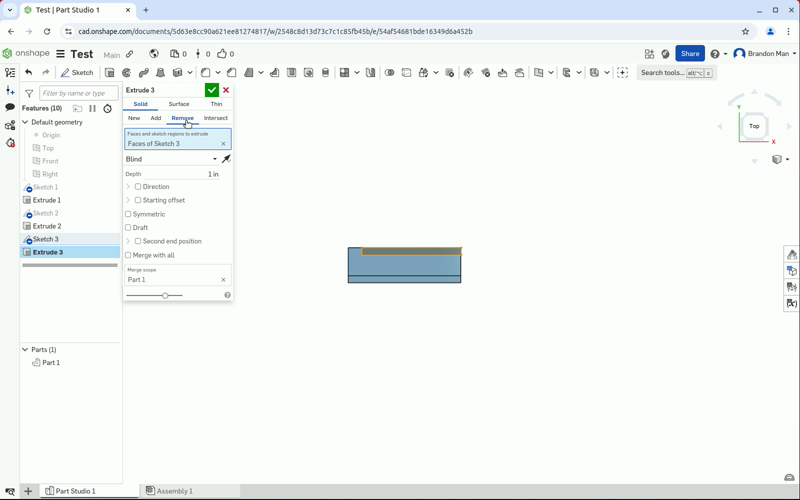
key(tab, 4)
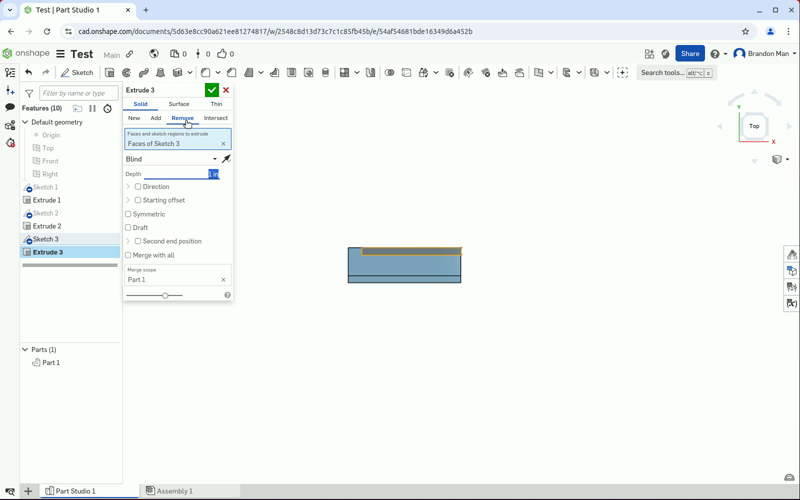
text(0.241)
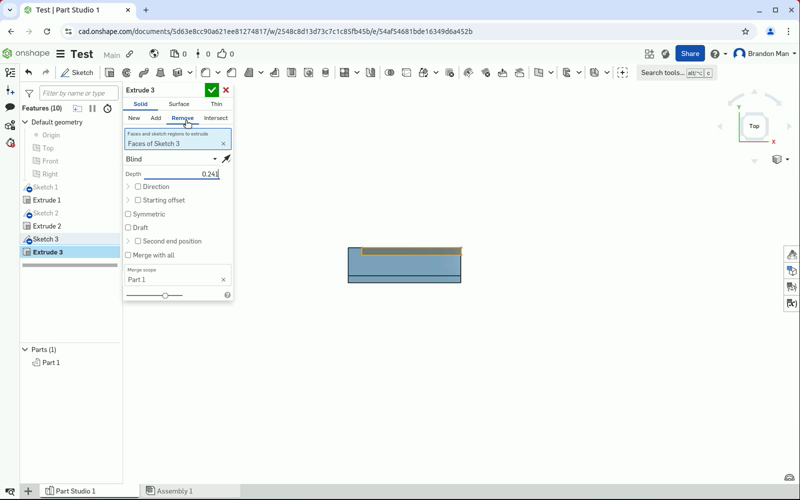
key(tab, 6)
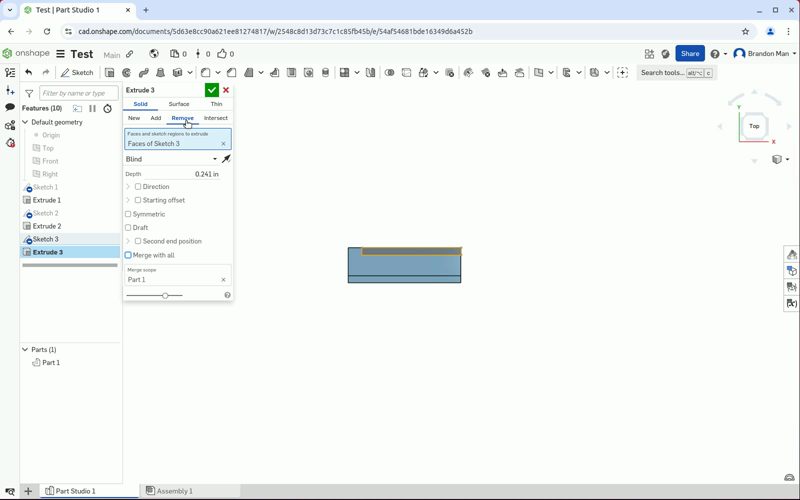
key(space)
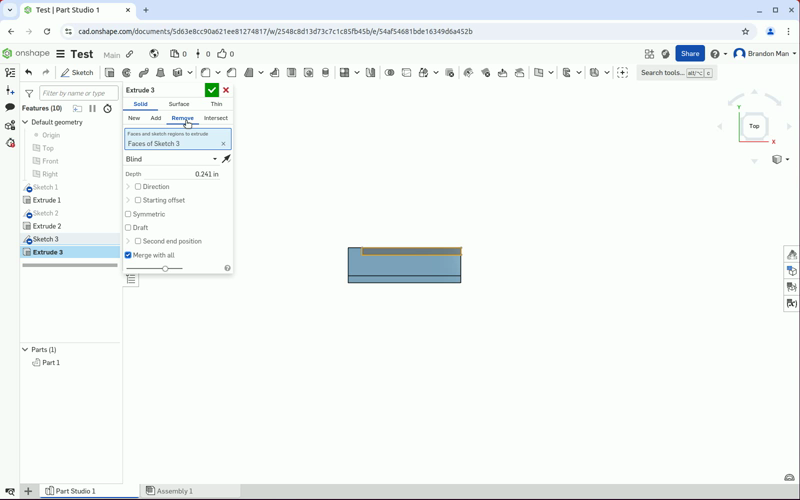
key(enter)
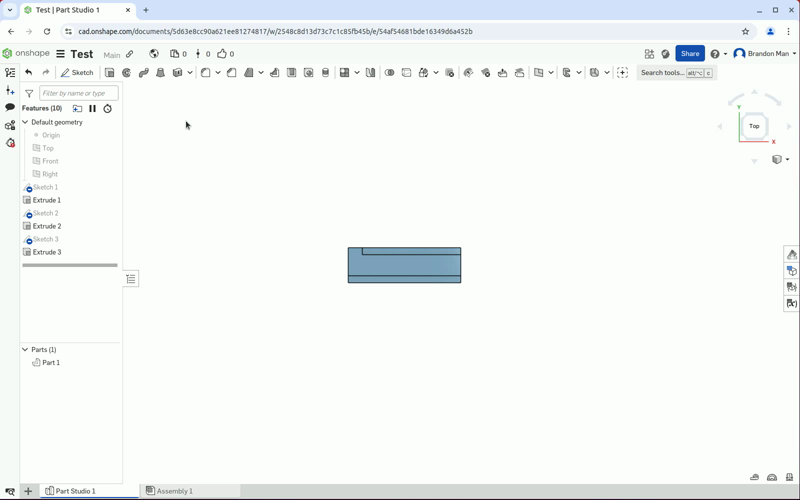
key(shift+h)
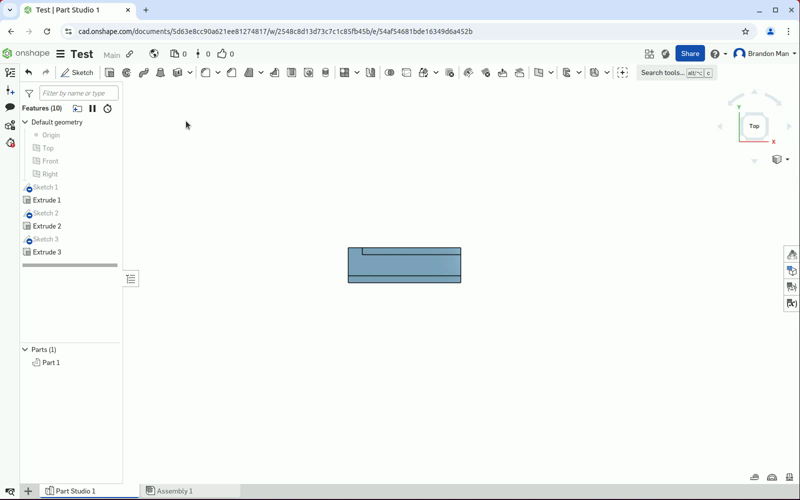
key(shift+h)
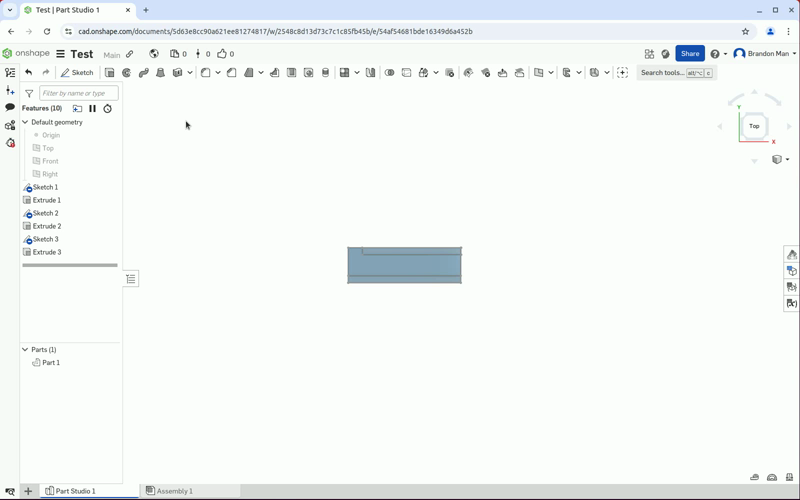
key(shift+7)
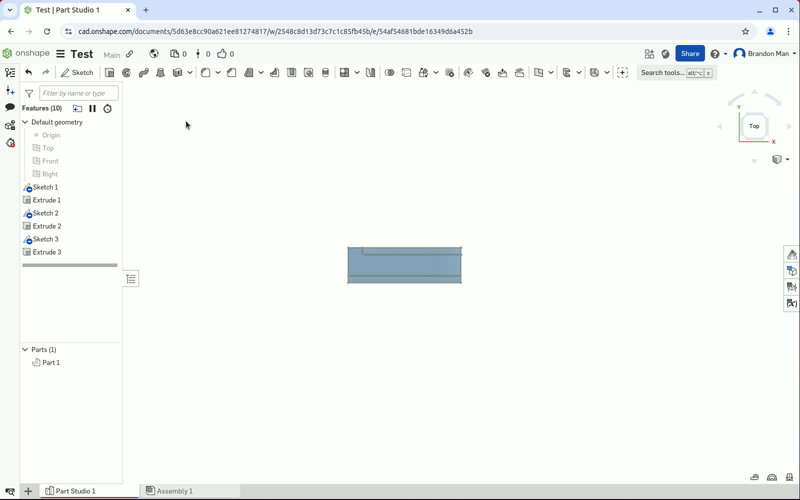
key(up, 3)
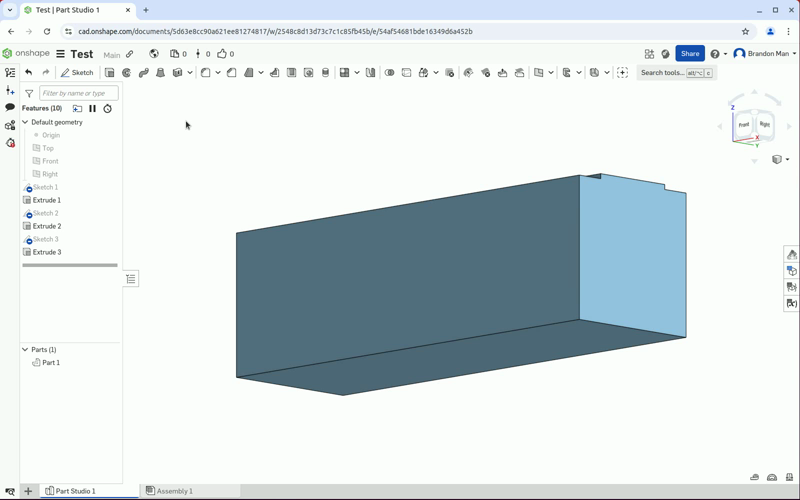
key(left, 3)
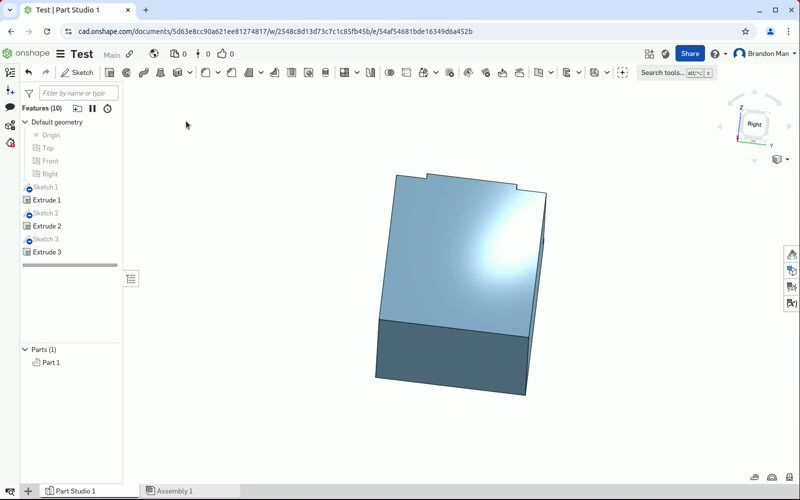
key(right, 3)
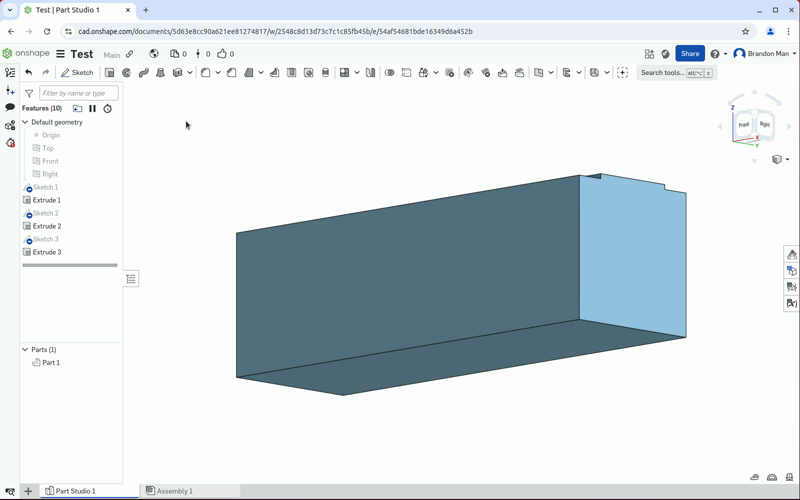
key(down, 3)
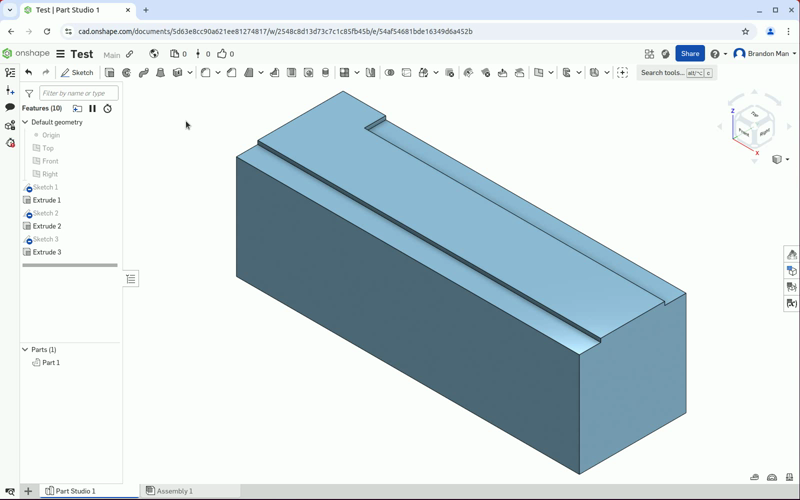
mouse_move(73, 189)
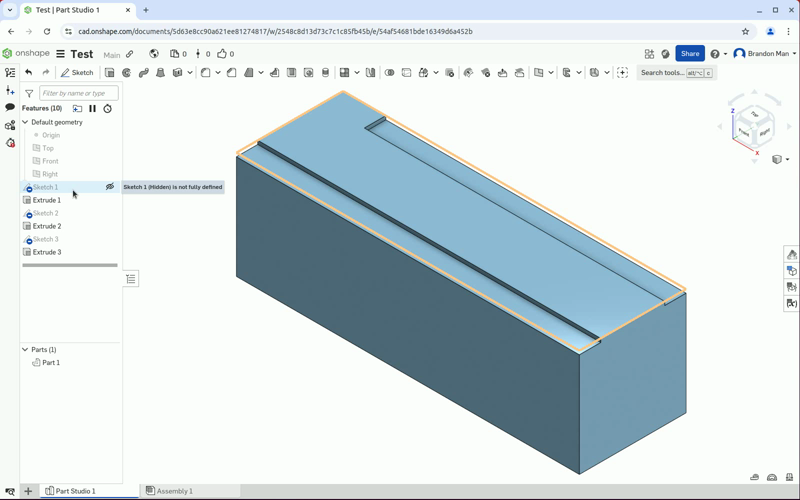
click(73, 189)